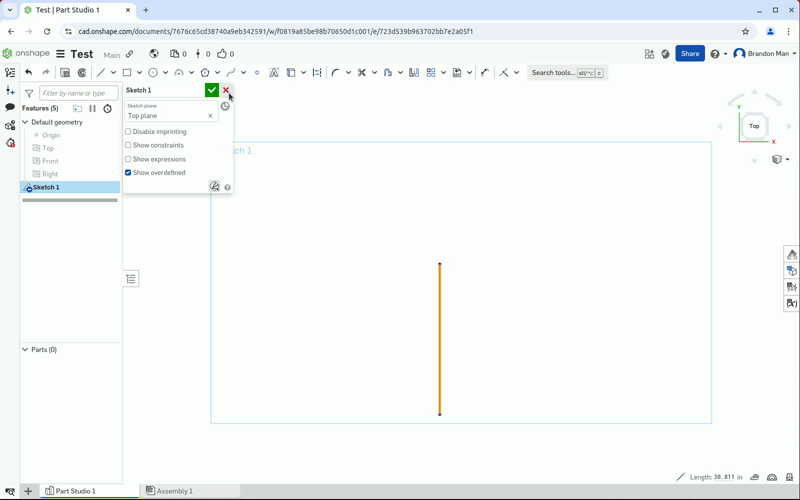
key(shift+h)
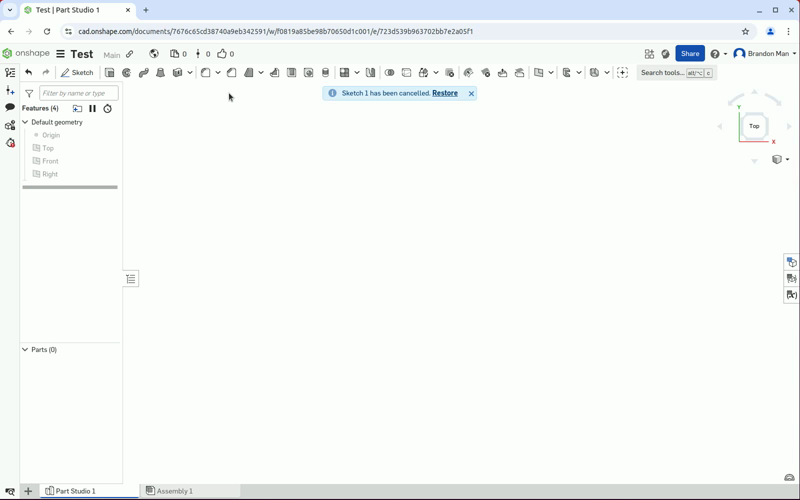
mouse_move(73, 352)
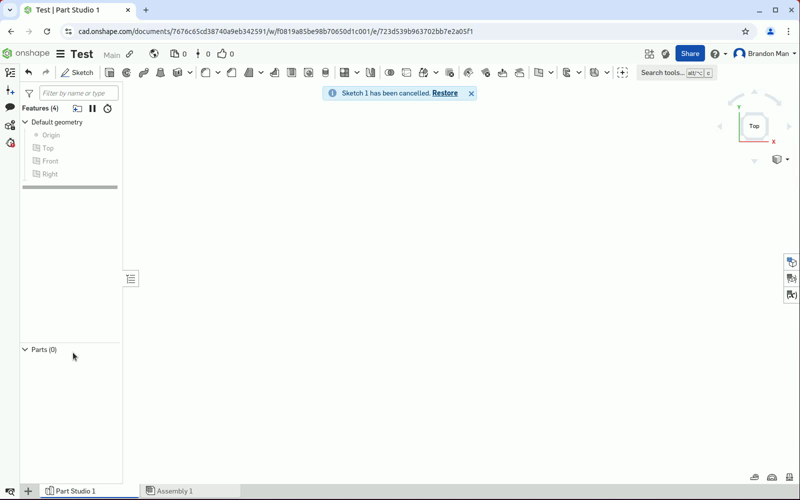
key(y)
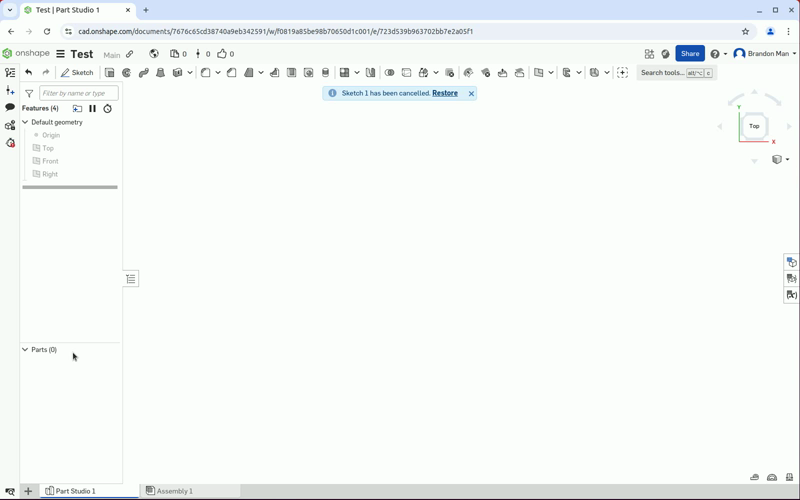
key(shift+p)
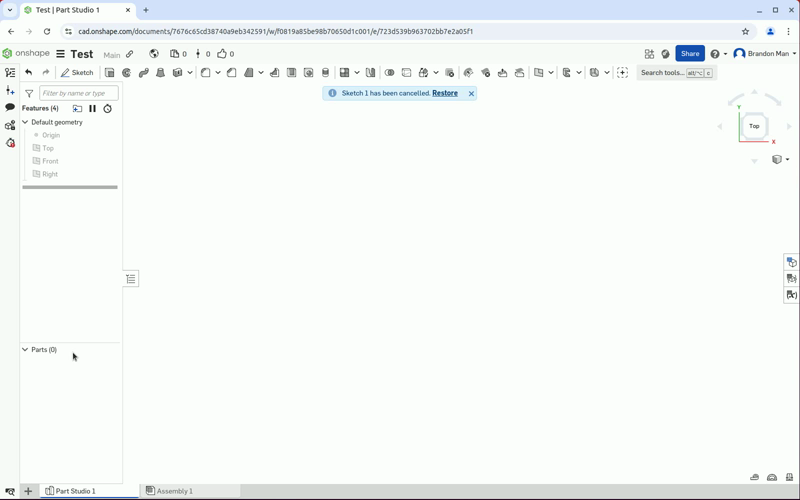
key(space)
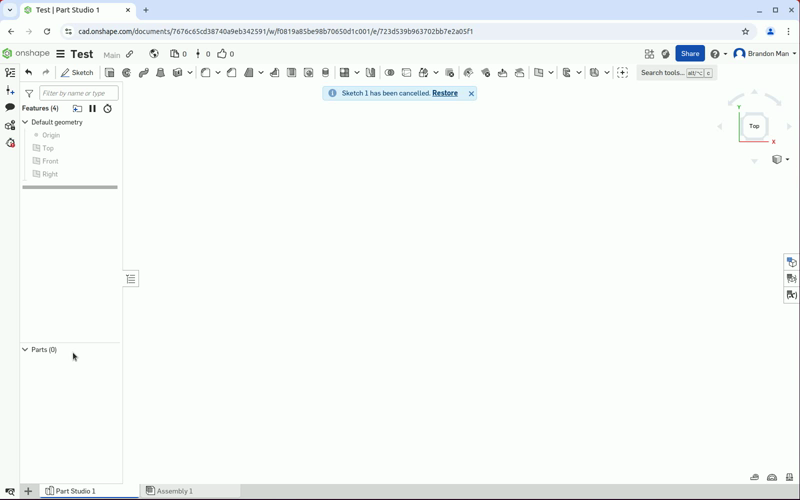
key_down(shift)
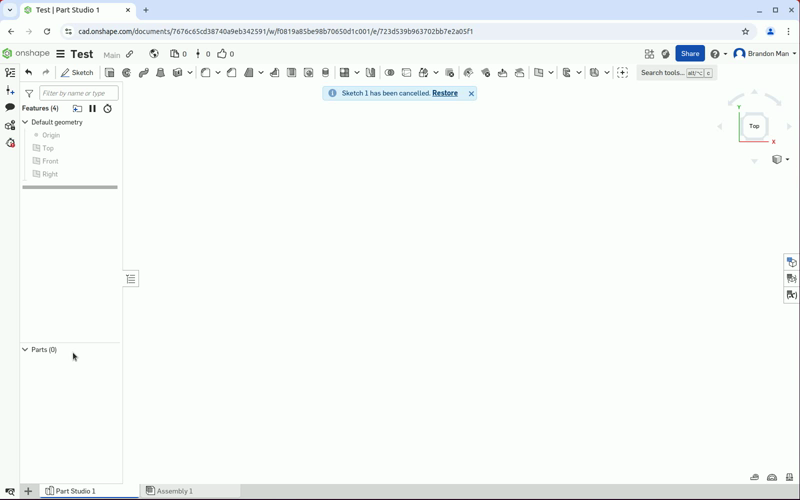
key(up)
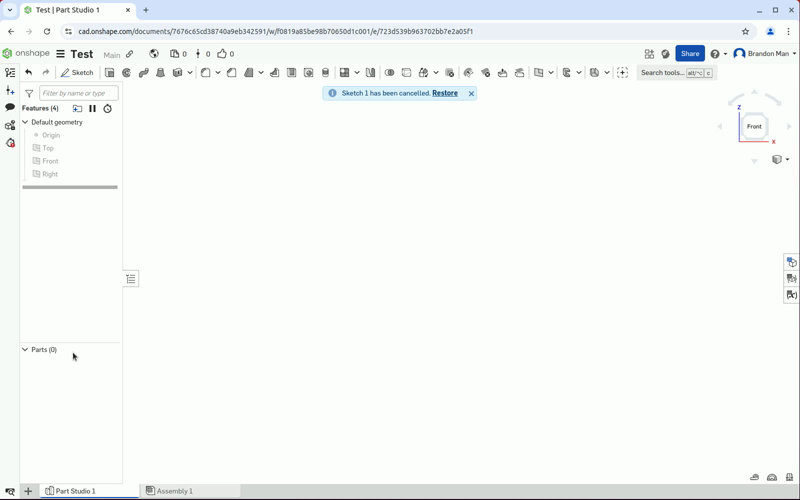
key_up(shift)
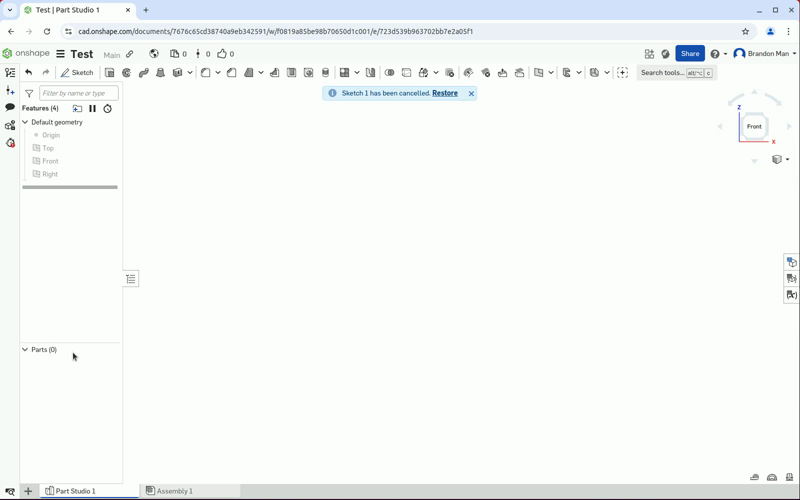
mouse_move(73, 352)
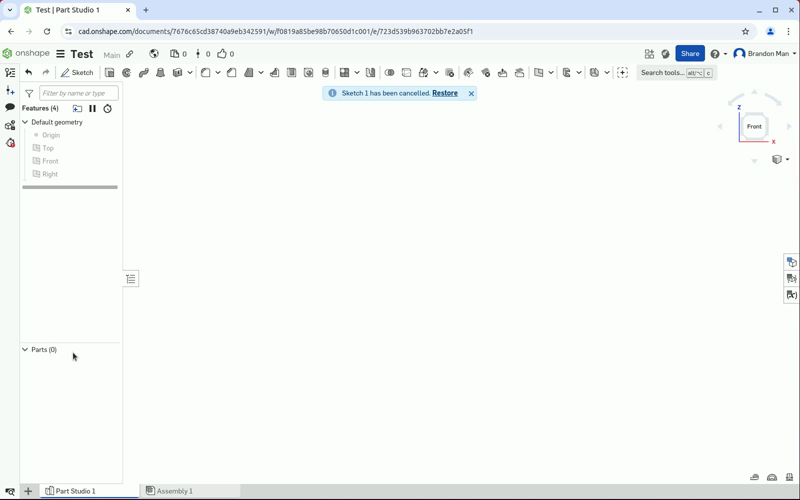
key(shift+y)
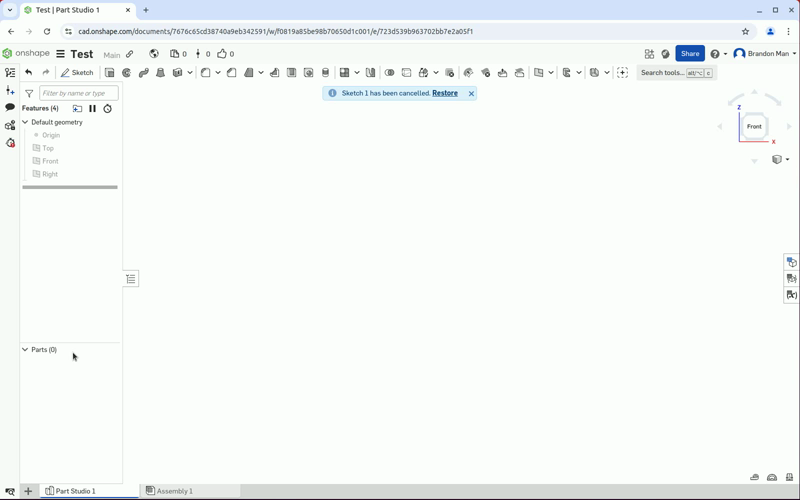
key(shift+s)
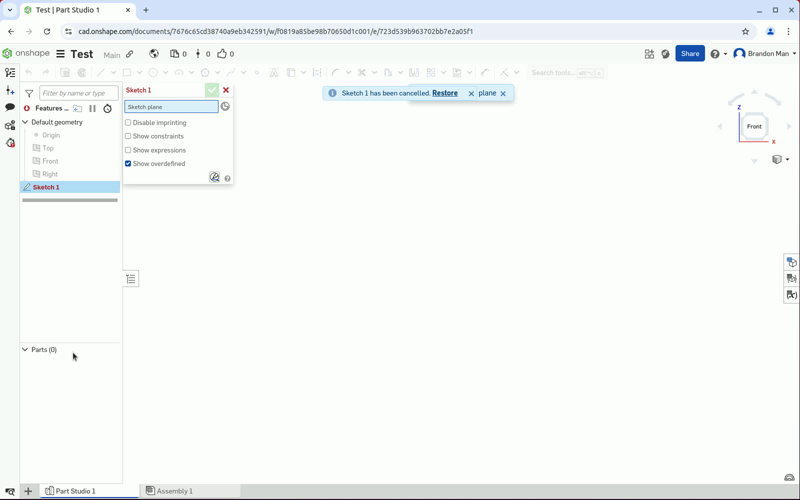
mouse_move(73, 163)
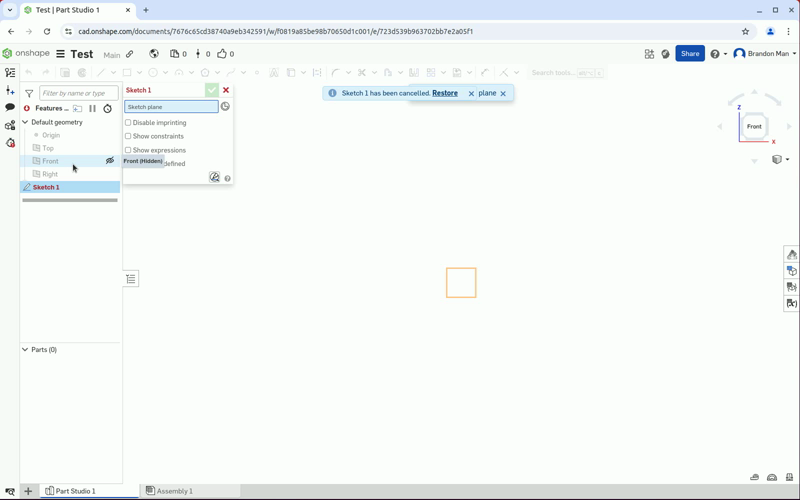
click(73, 163)
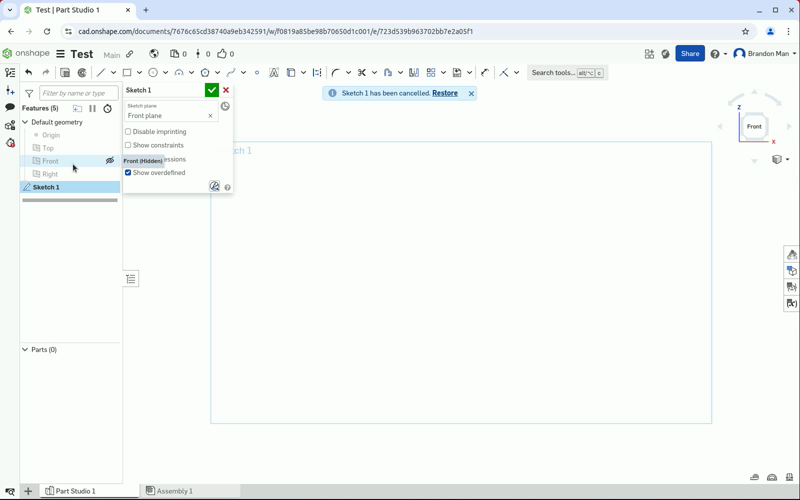
mouse_move(73, 352)
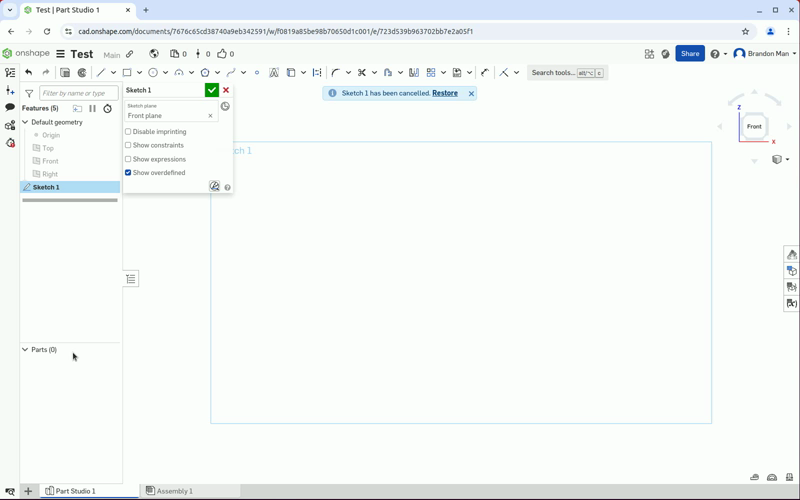
key(y)
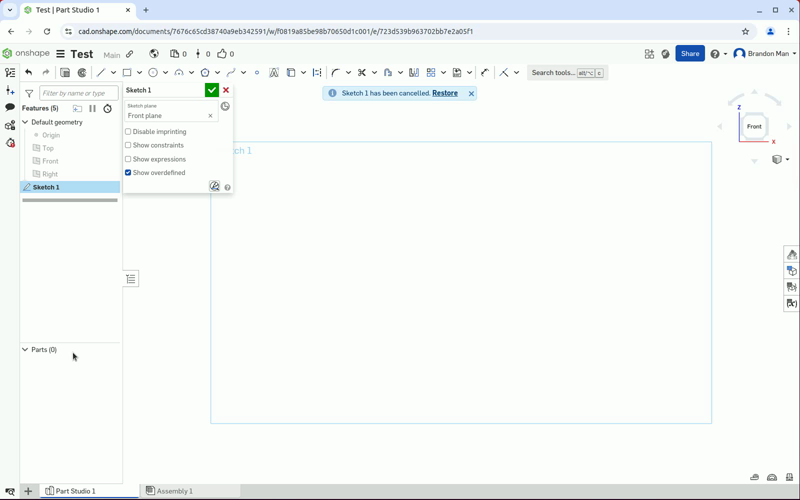
key(l)
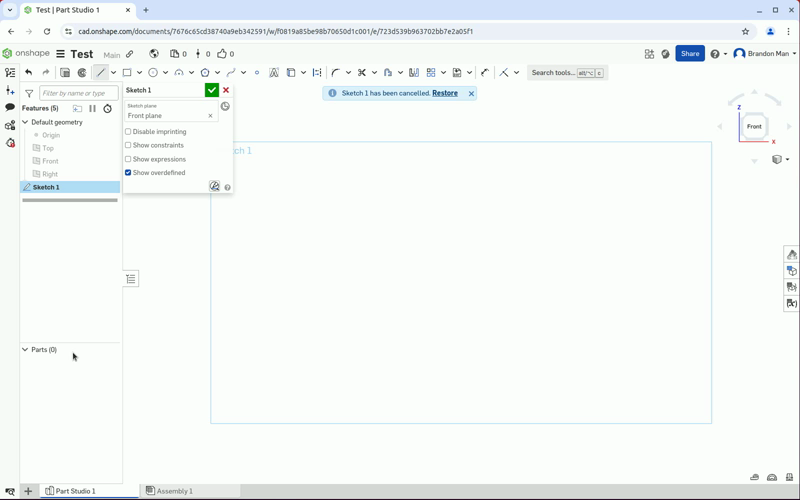
key_down(shift)
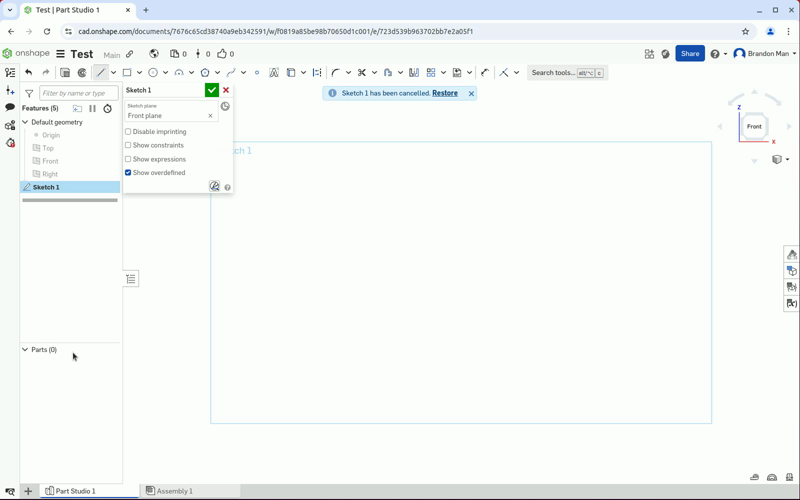
mouse_move(404, 348)
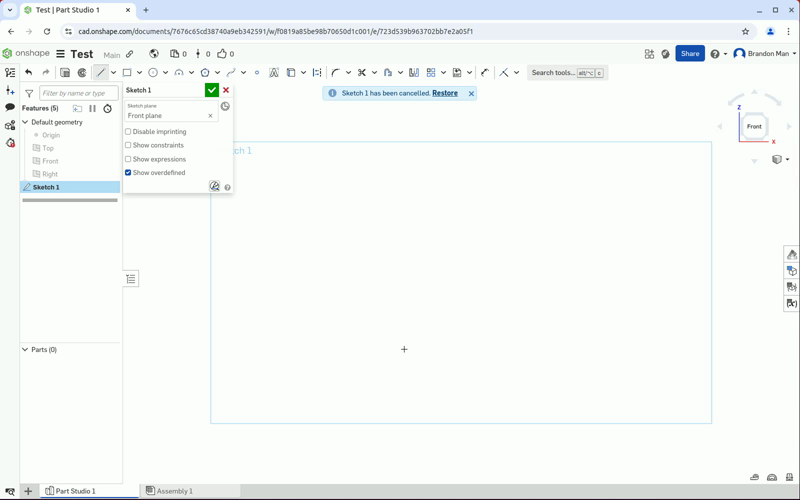
click(404, 348)
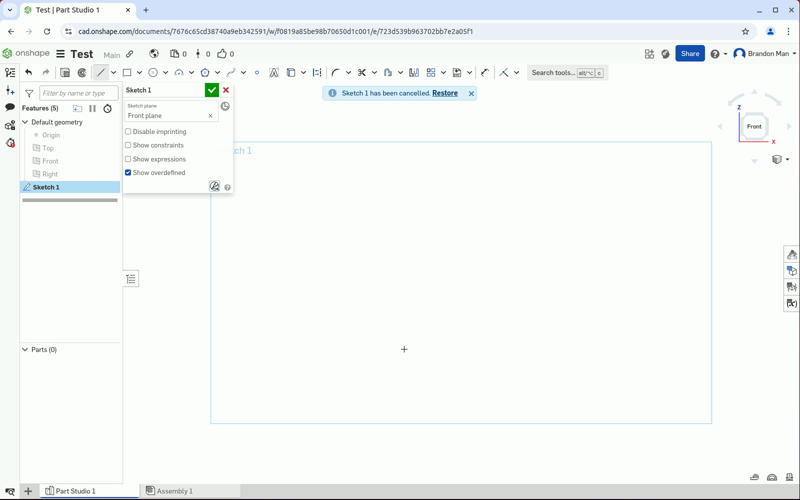
key_up(shift)
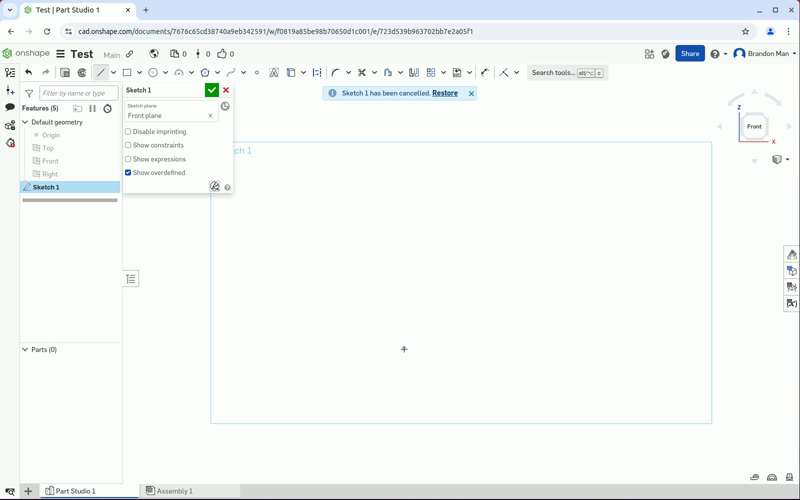
key_down(shift)
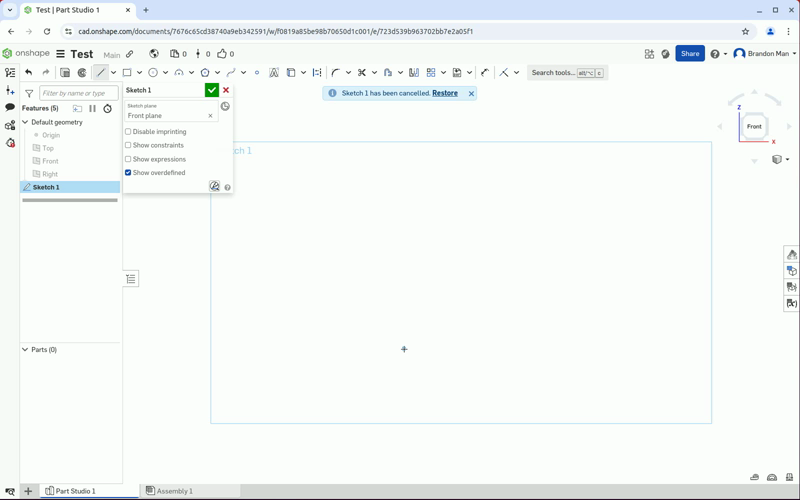
mouse_move(516, 348)
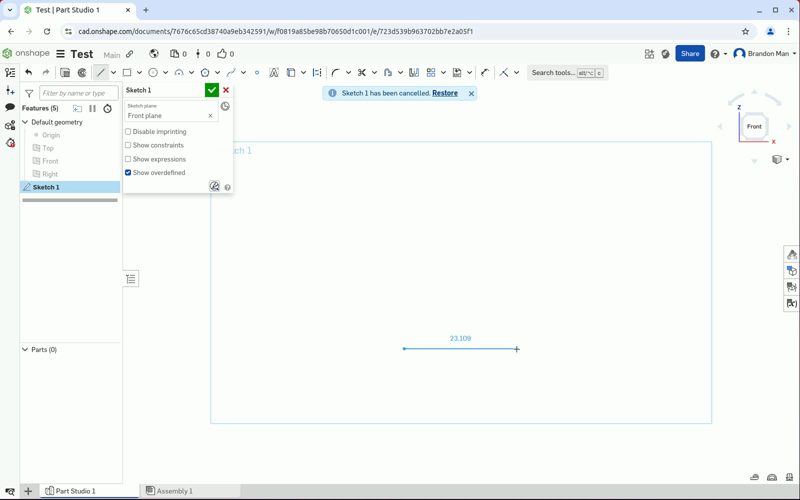
click(516, 348)
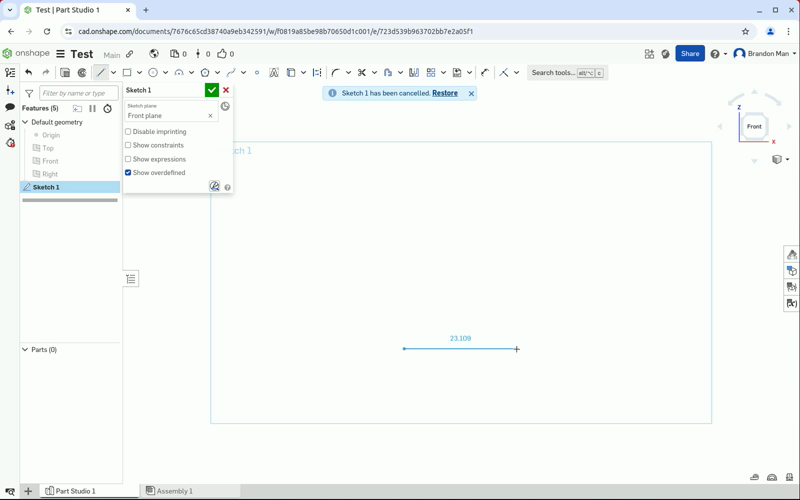
key_up(shift)
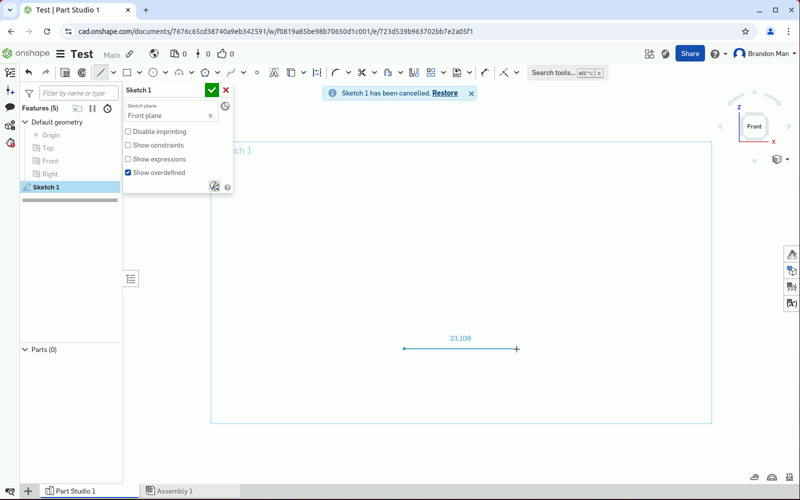
key_down(shift)
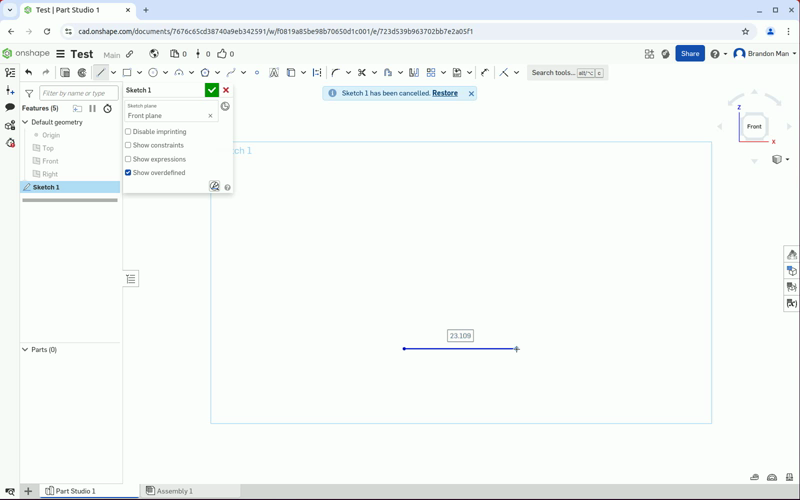
mouse_move(546, 348)
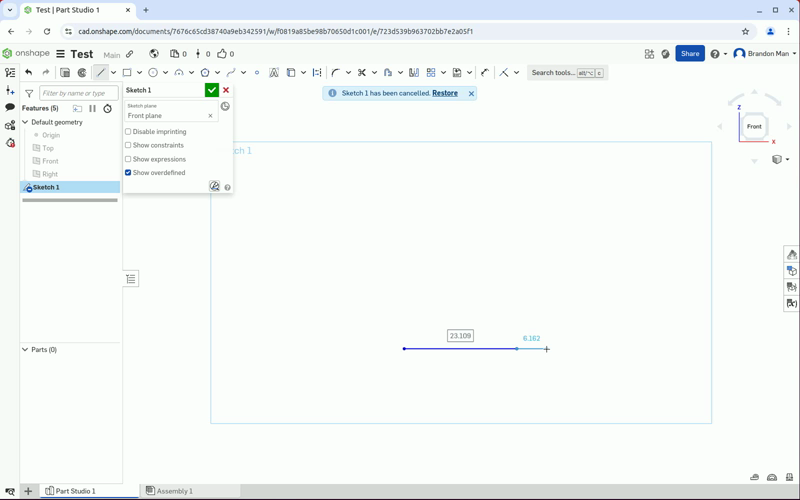
mouse_move(516, 339)
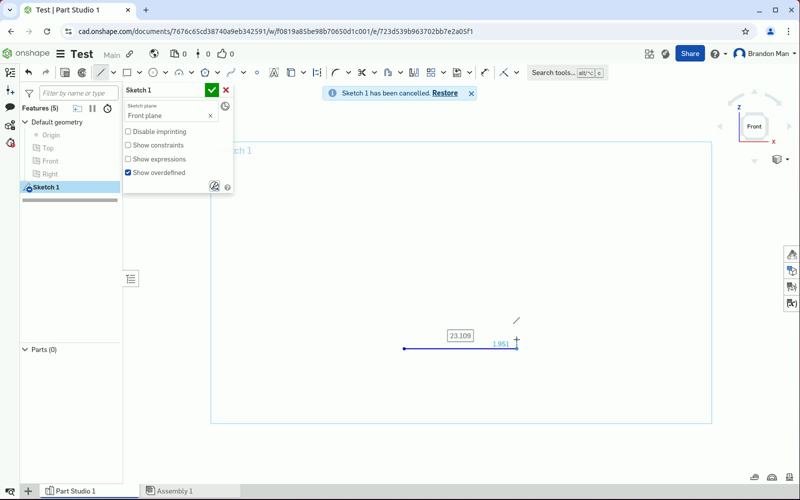
click(516, 339)
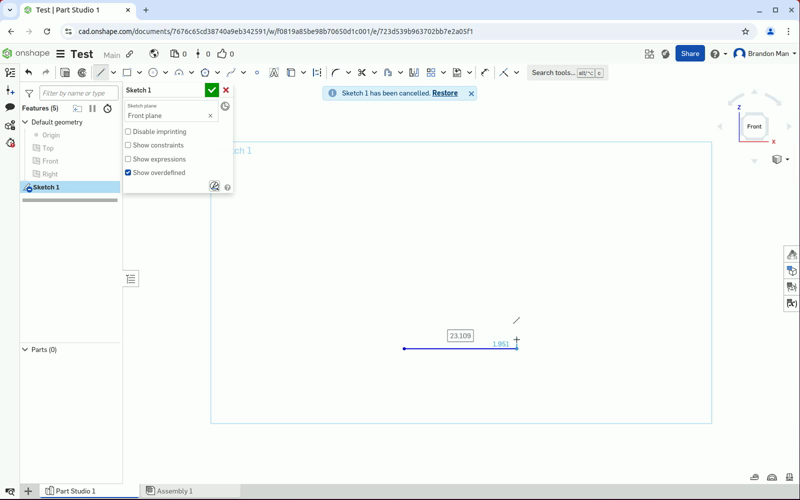
key_up(shift)
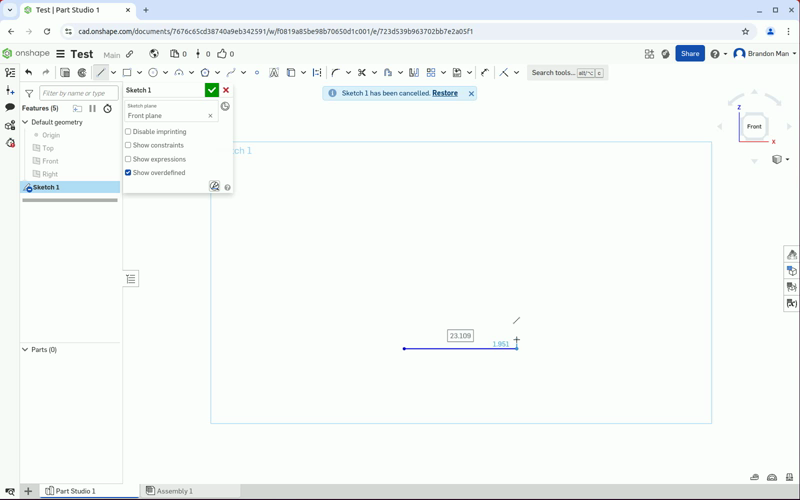
key_down(shift)
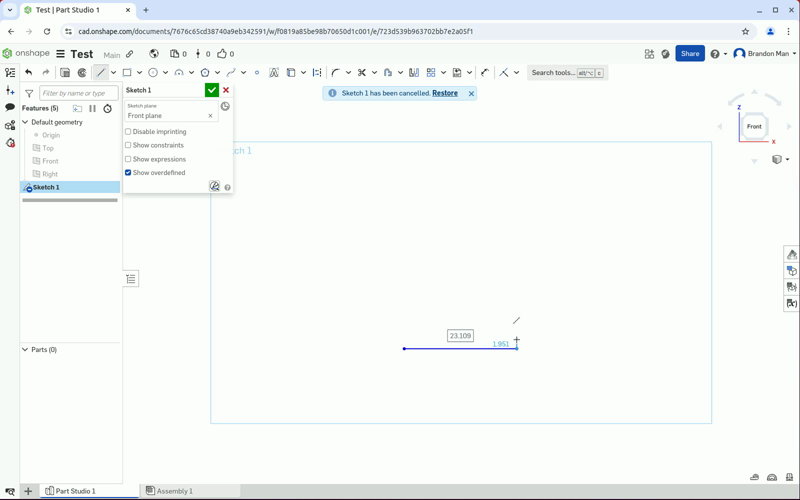
mouse_move(404, 339)
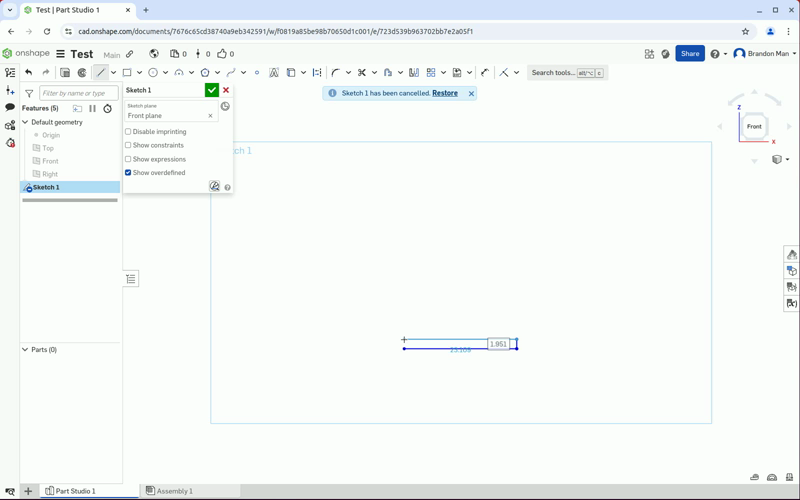
click(404, 339)
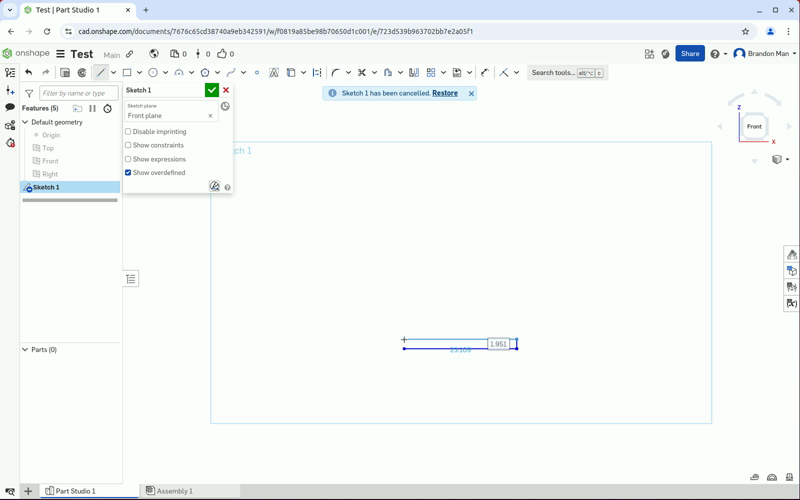
key_up(shift)
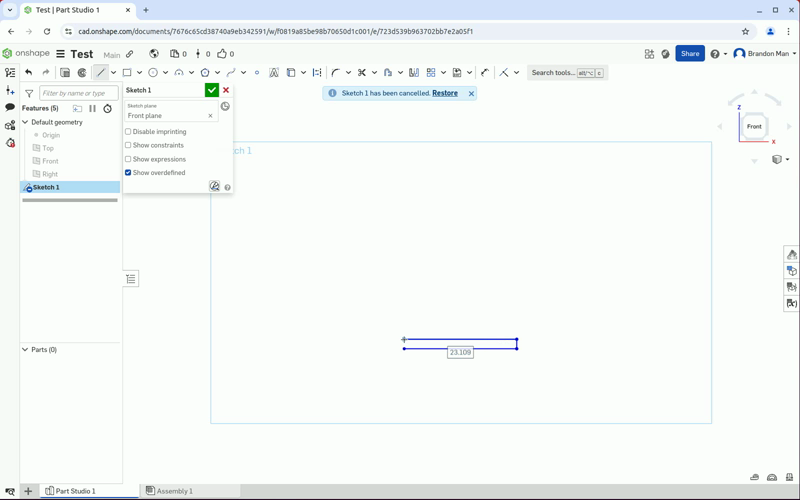
mouse_move(434, 339)
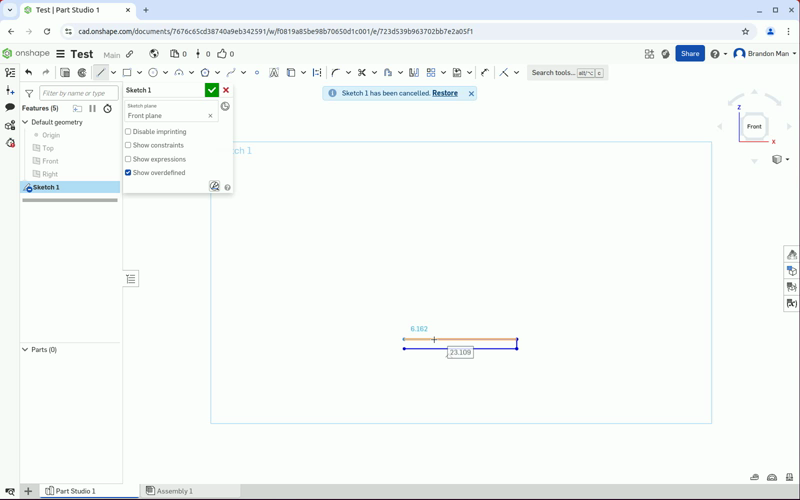
key_down(shift)
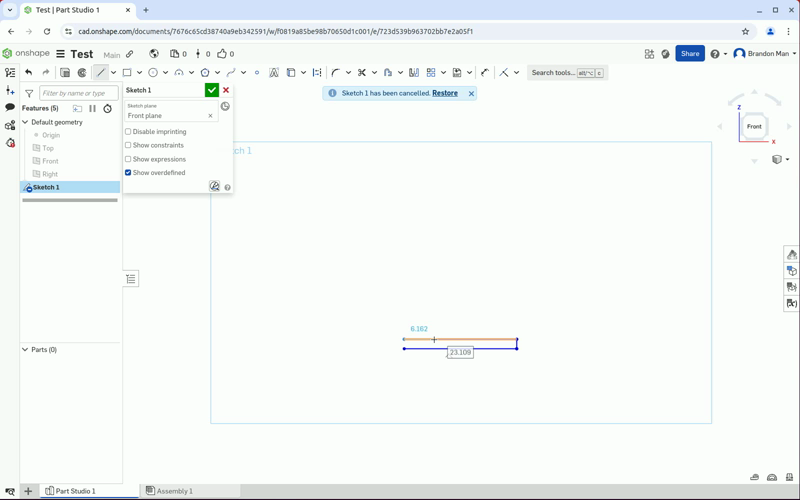
mouse_move(404, 348)
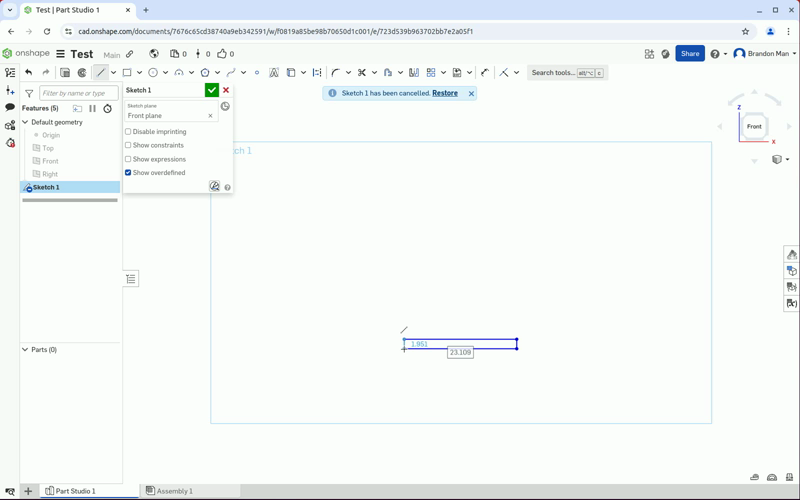
key_up(shift)
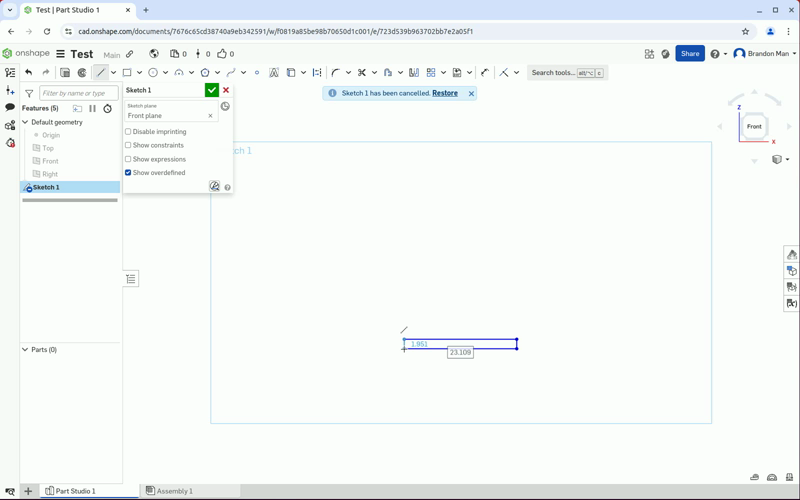
click(404, 348)
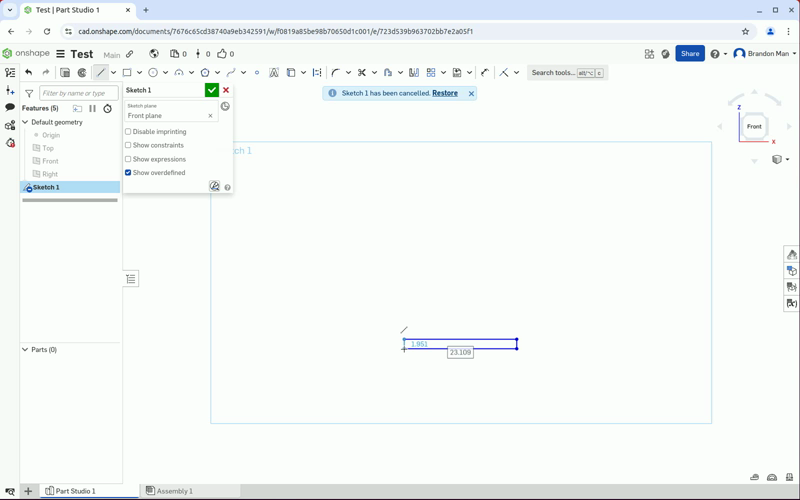
key(esc)
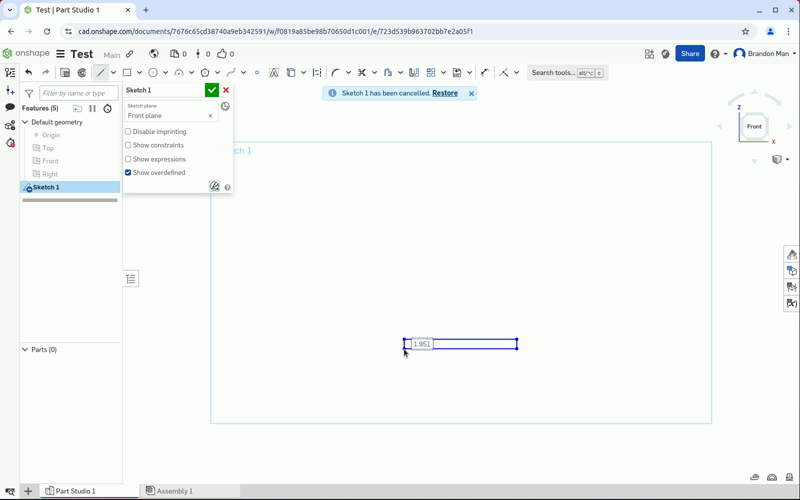
mouse_move(426, 344)
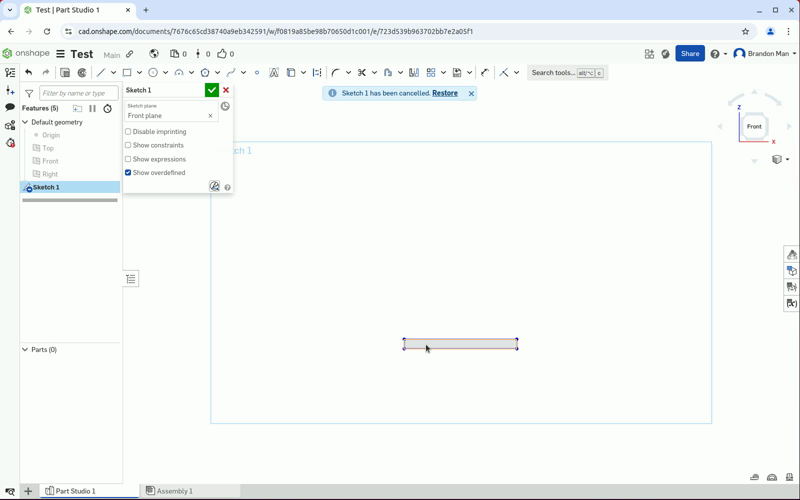
scroll(6)
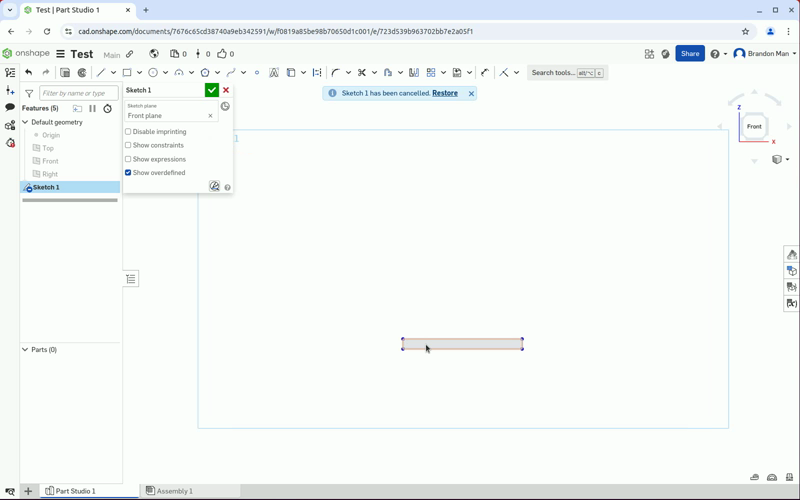
scroll(6)
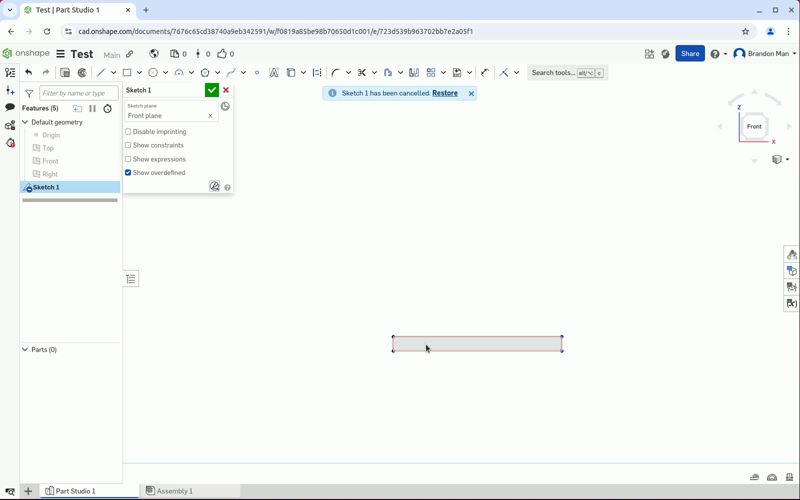
scroll(6)
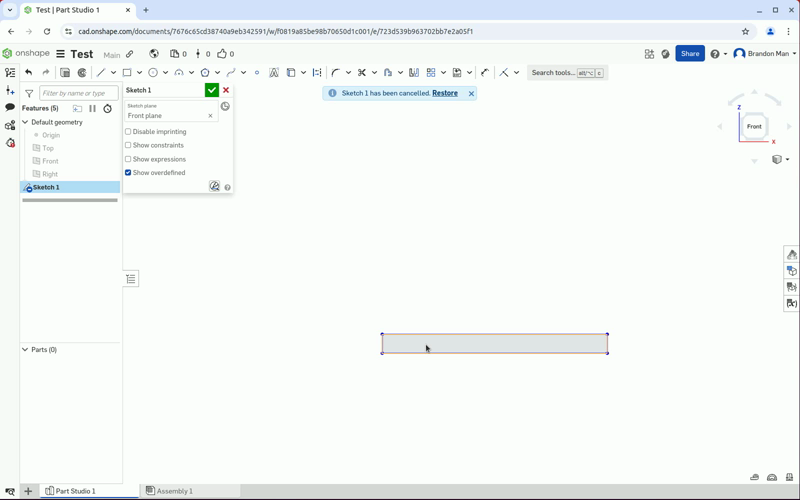
scroll(6)
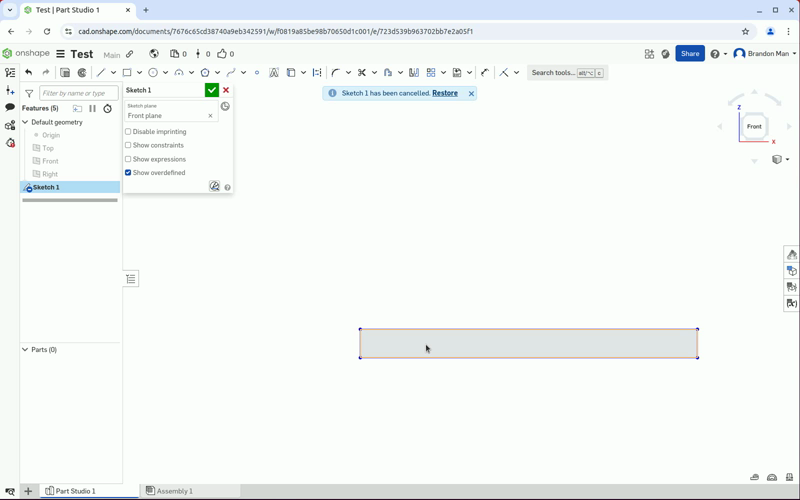
scroll(6)
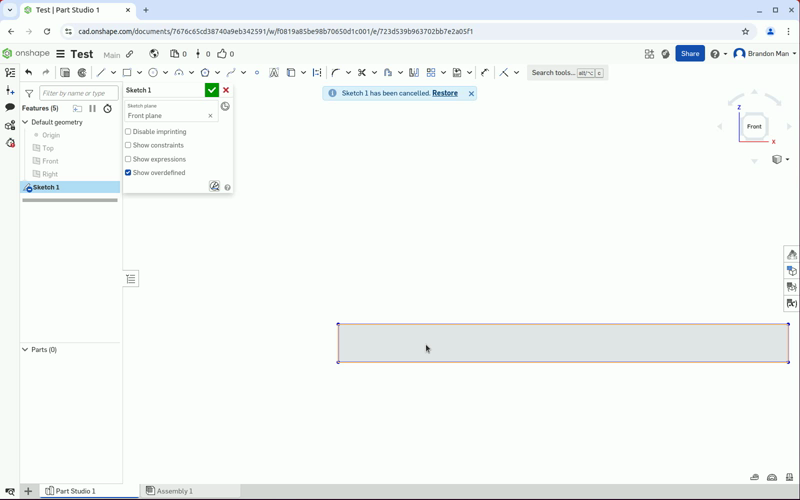
scroll(6)
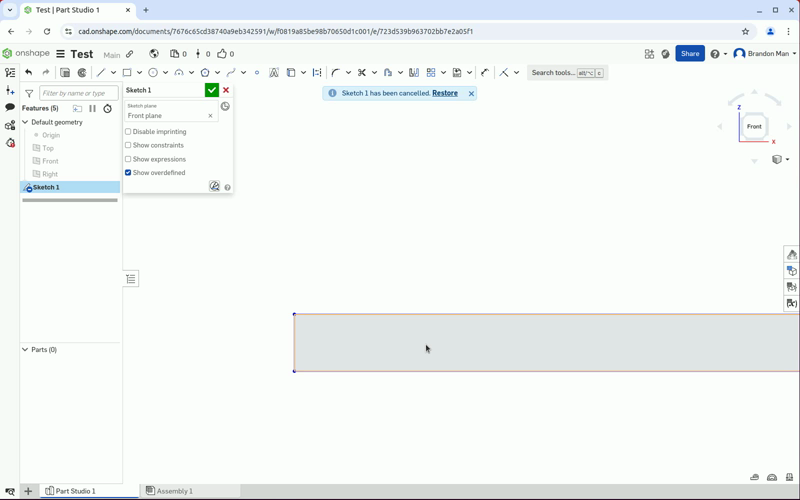
scroll(6)
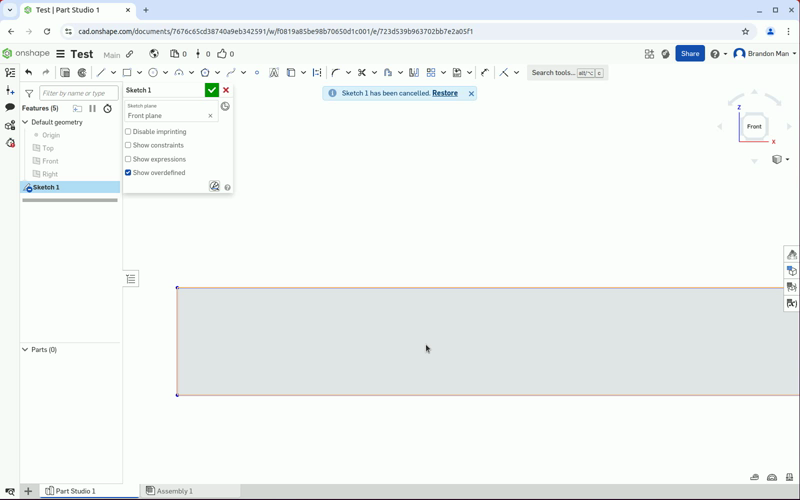
click(426, 344)
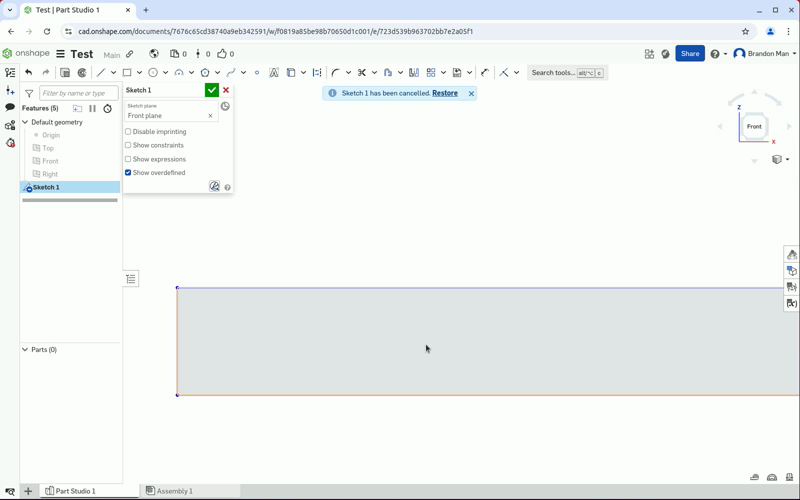
scroll(-6)
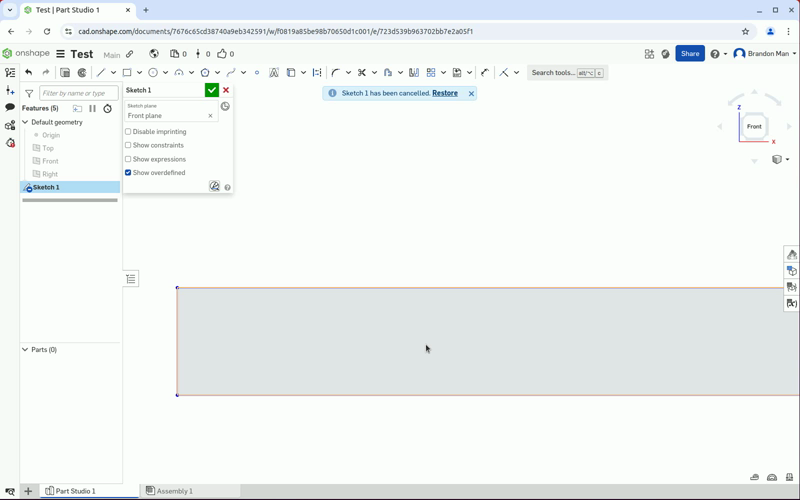
scroll(-6)
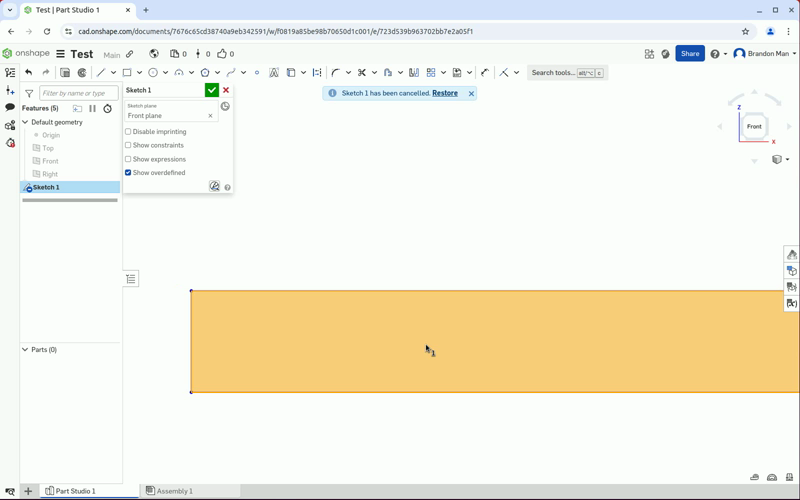
scroll(-6)
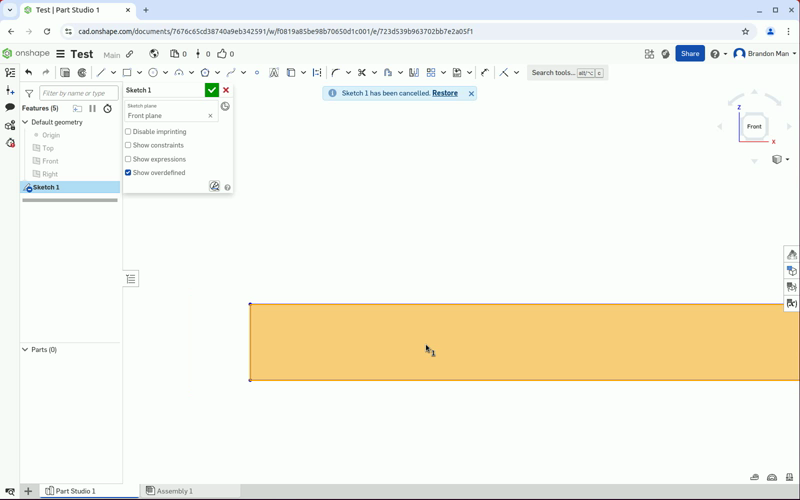
scroll(-6)
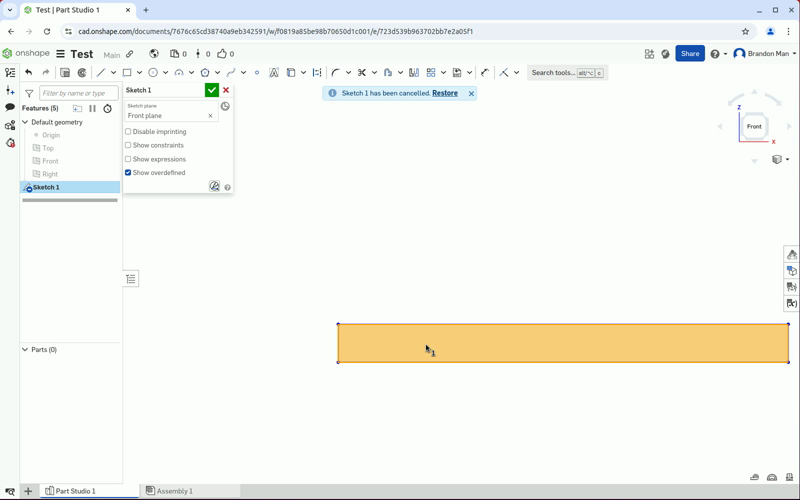
scroll(-6)
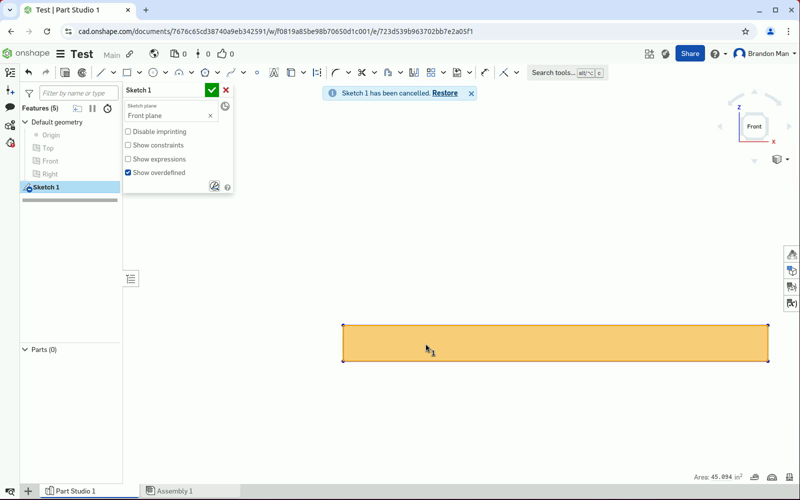
scroll(-6)
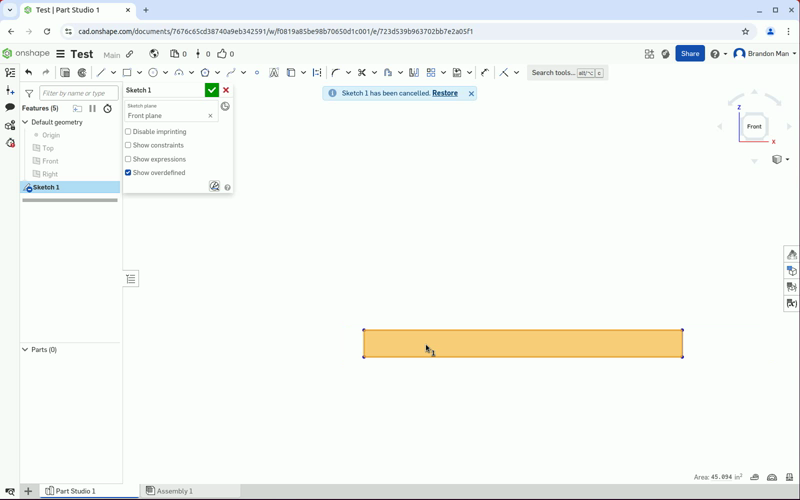
scroll(-6)
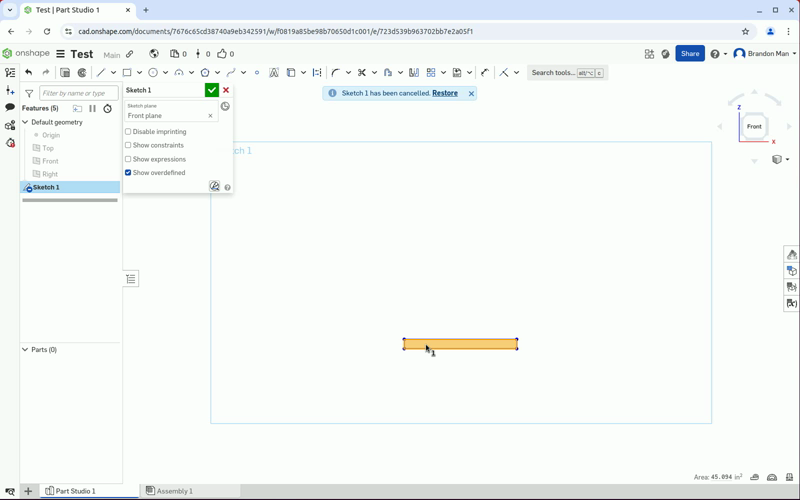
mouse_move(73, 352)
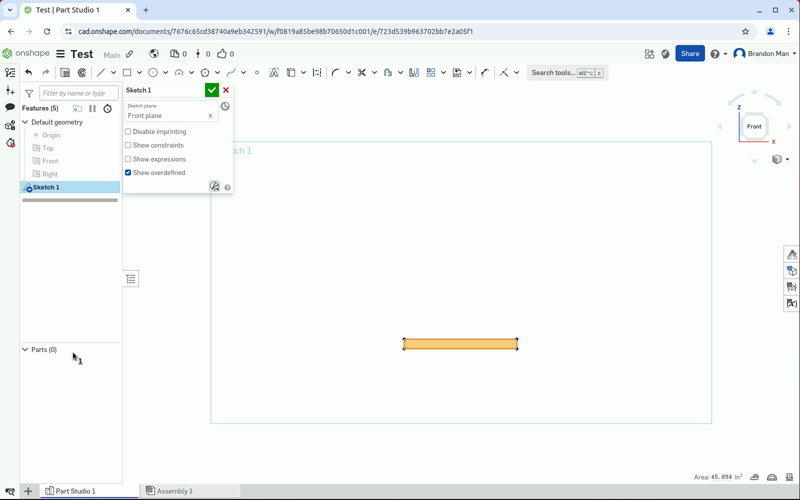
key(shift+y)
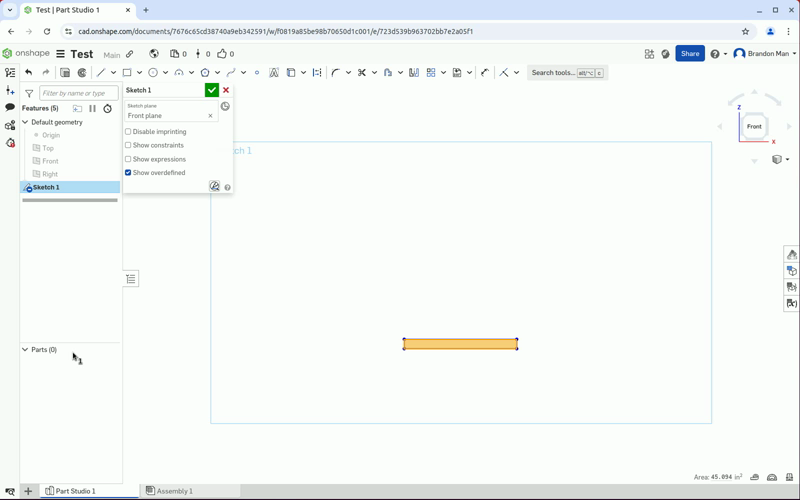
key(shift+e)
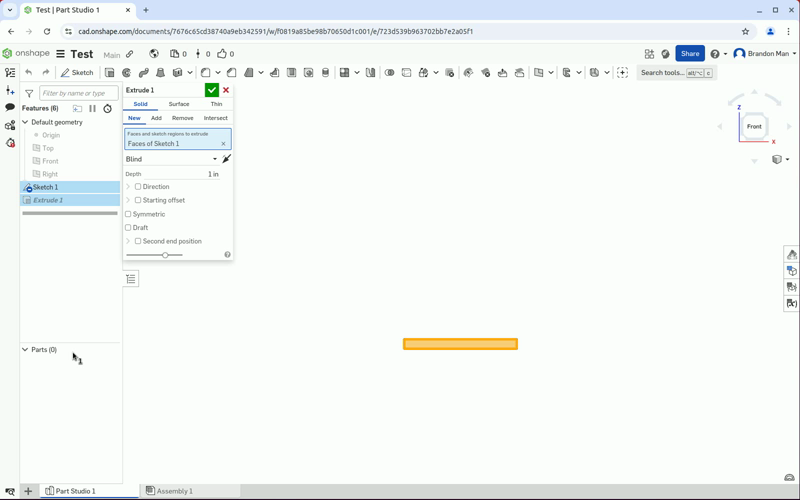
mouse_move(143, 106)
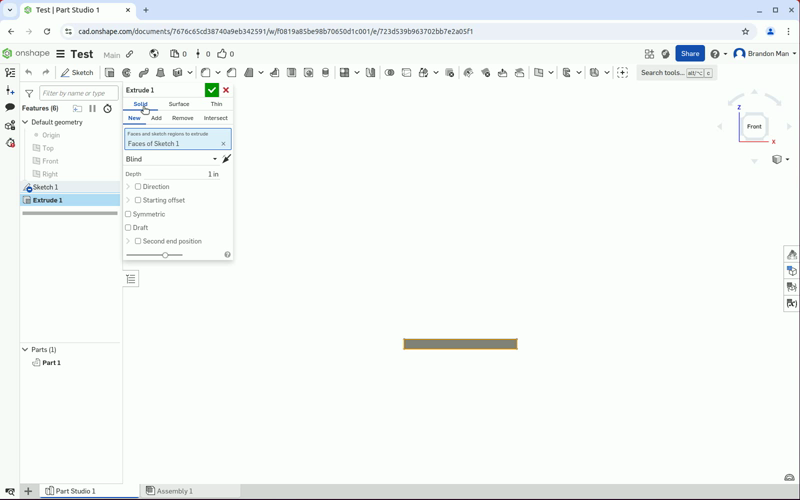
click(143, 106)
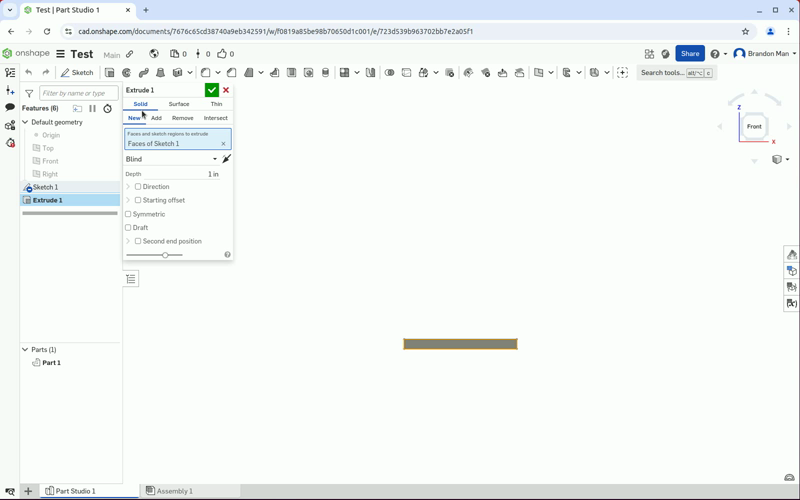
mouse_move(137, 120)
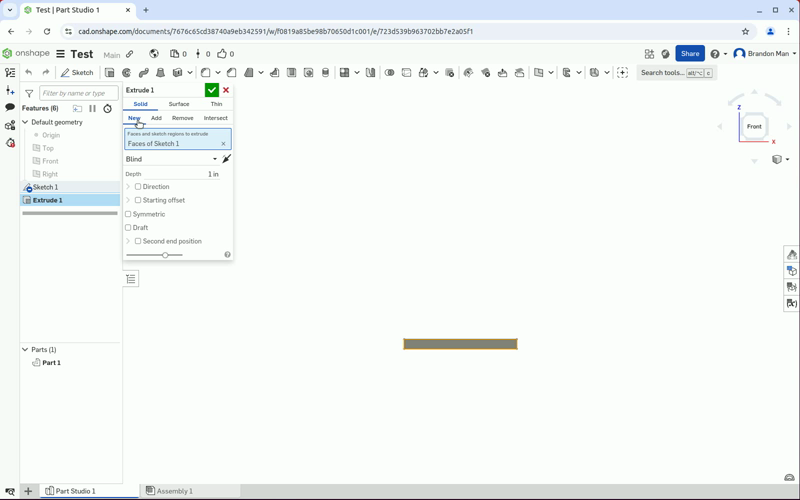
click(137, 120)
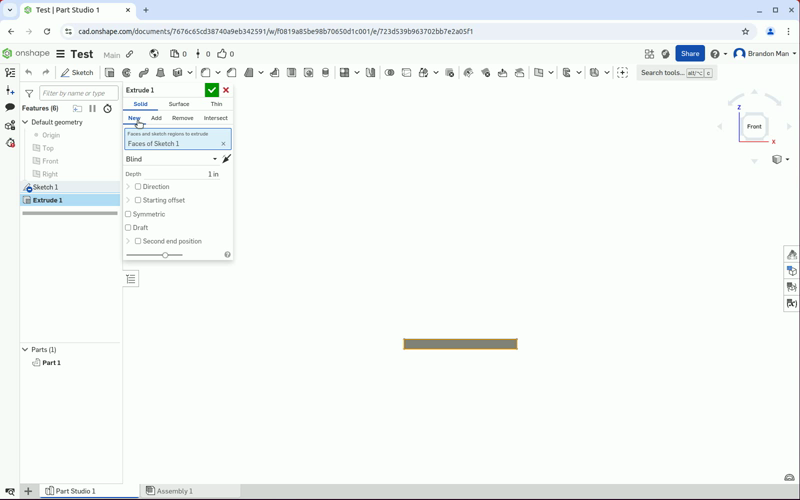
key(tab, 4)
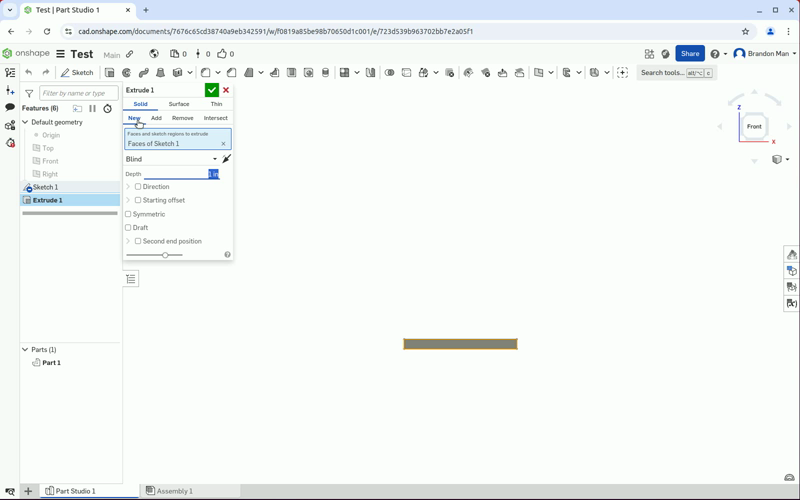
text(2.407)
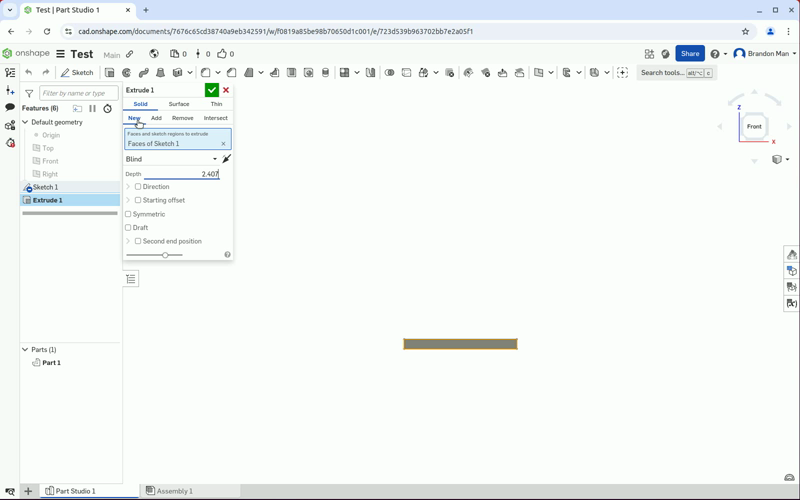
key(enter)
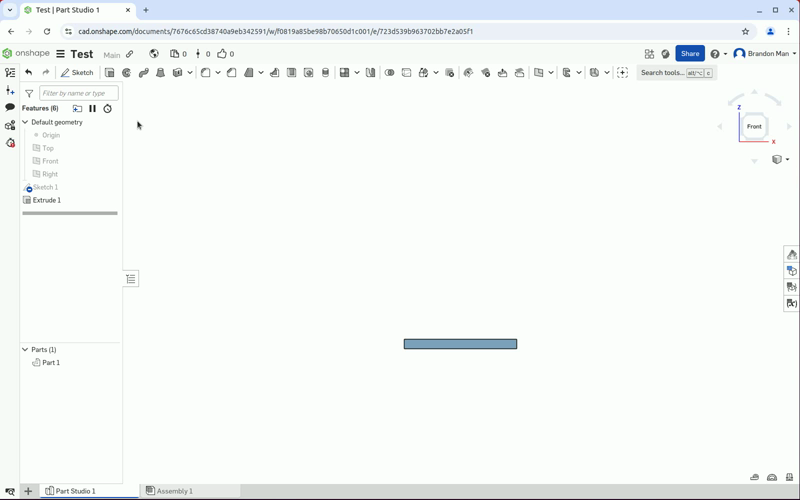
key(shift+h)
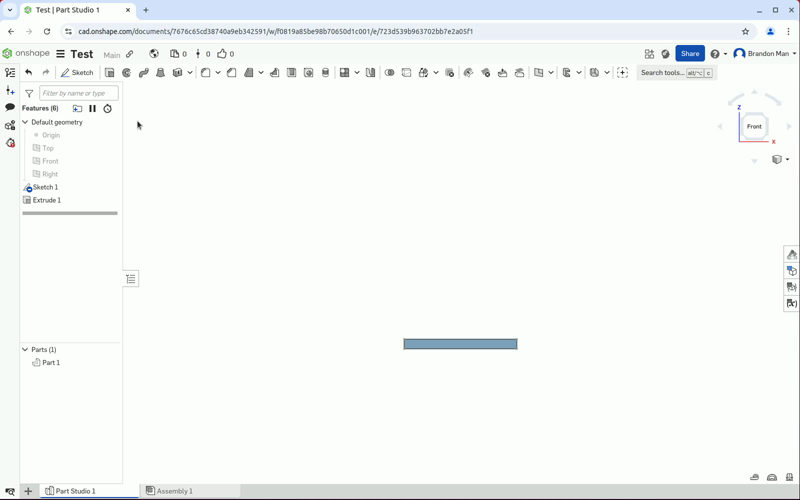
key(shift+h)
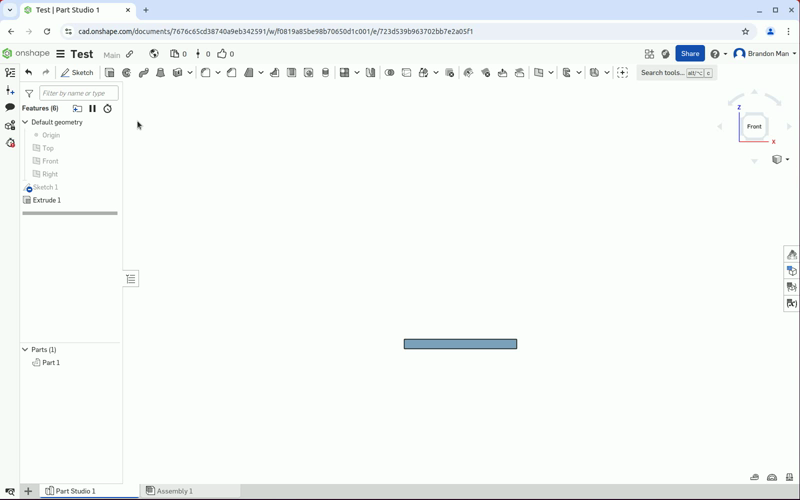
mouse_move(73, 189)
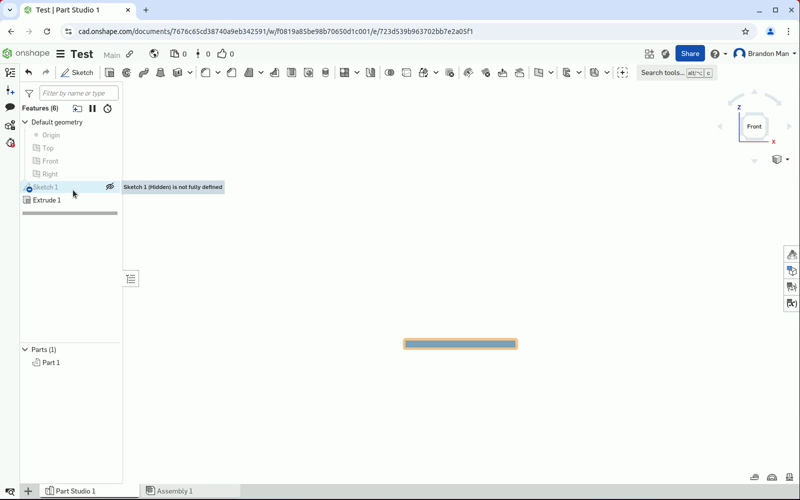
click(73, 189)
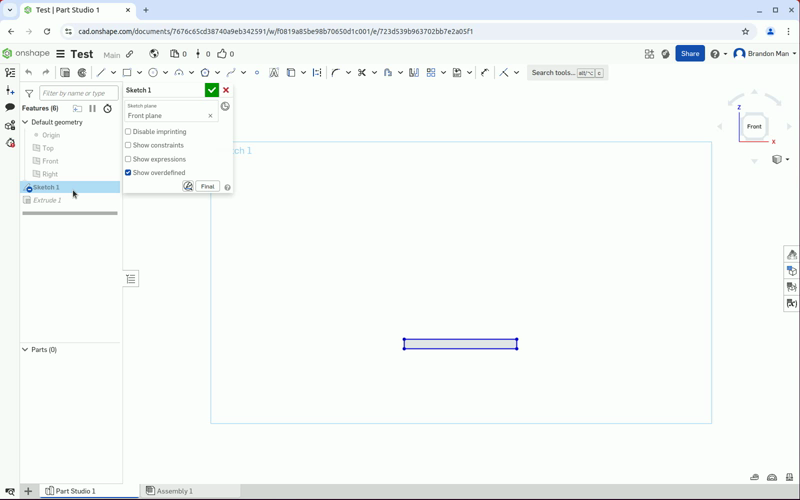
mouse_move(229, 92)
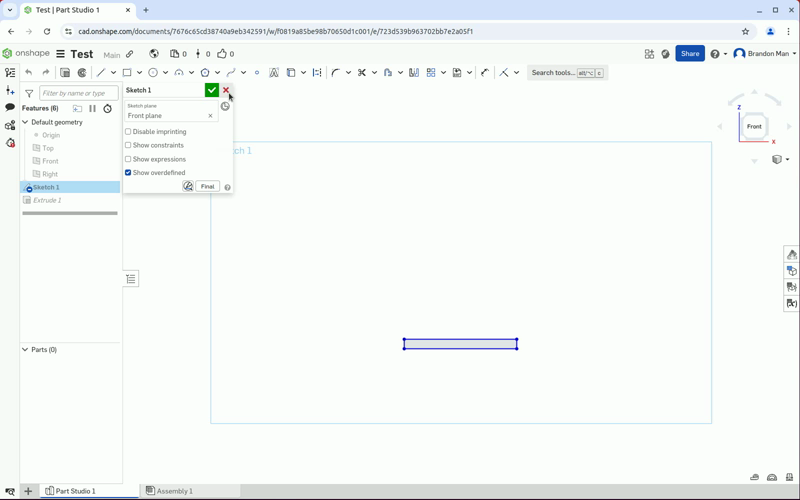
click(229, 92)
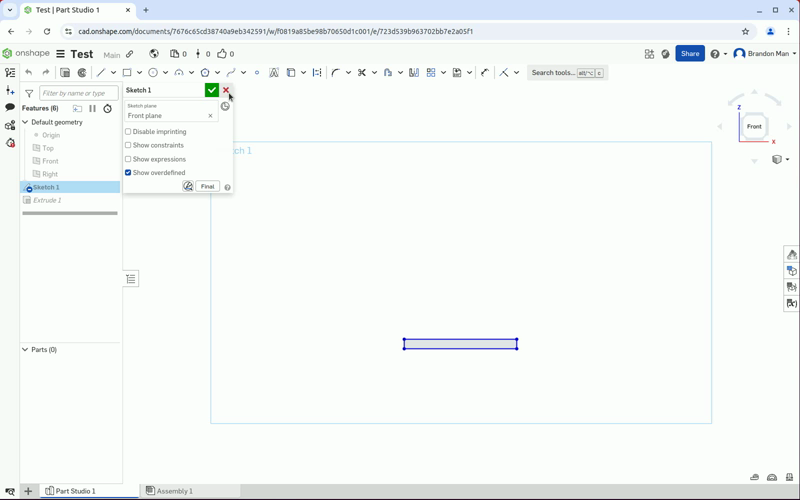
key(shift+s)
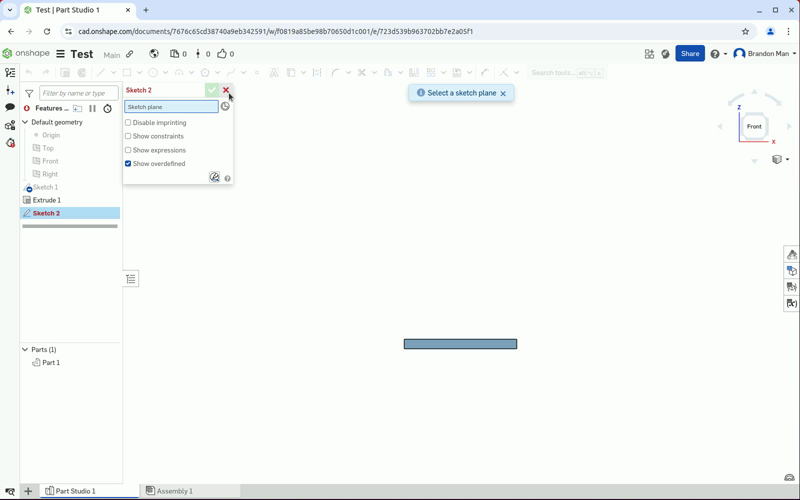
mouse_move(73, 163)
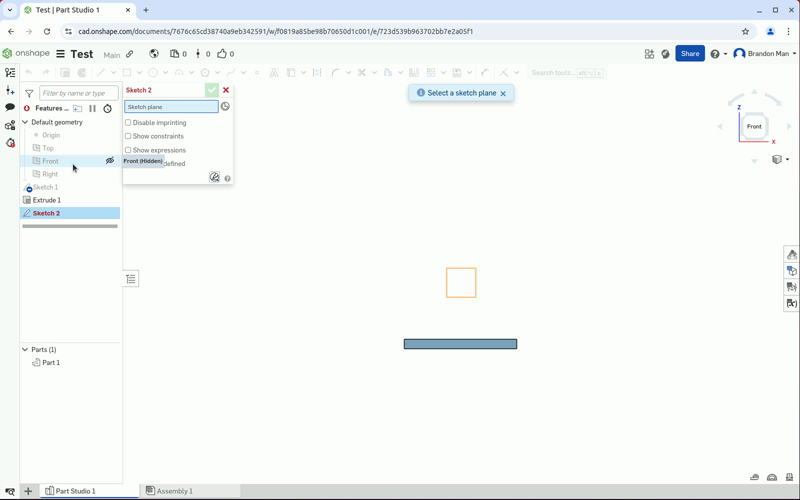
click(73, 163)
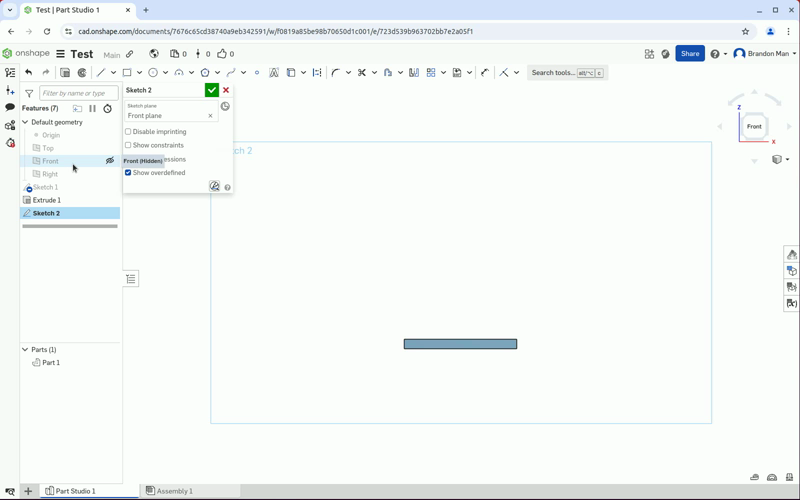
mouse_move(73, 352)
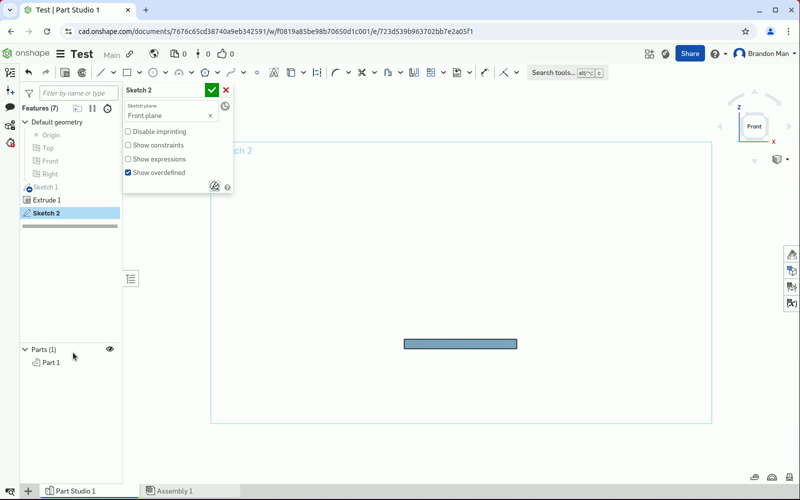
key(y)
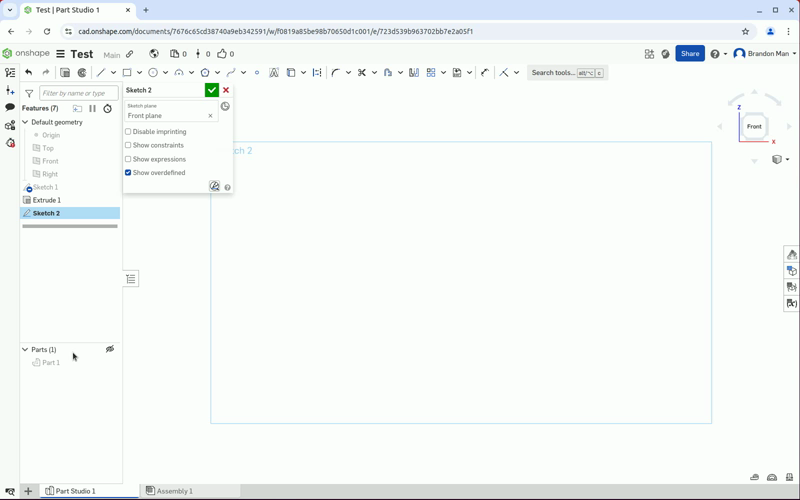
key(l)
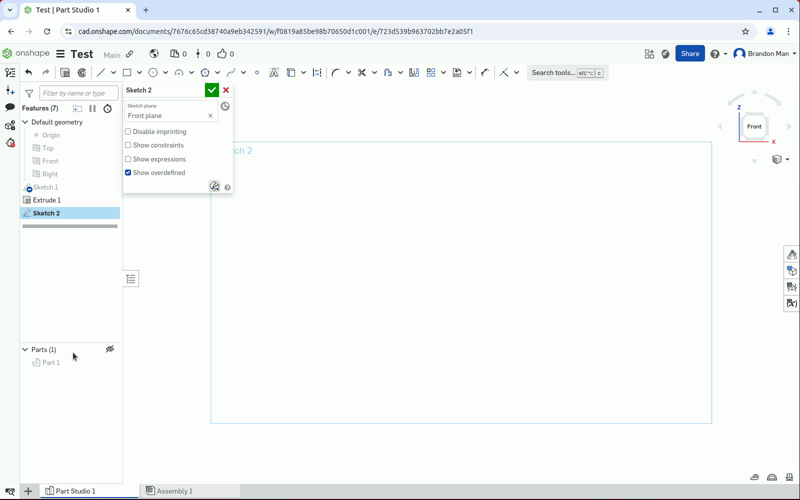
key_down(shift)
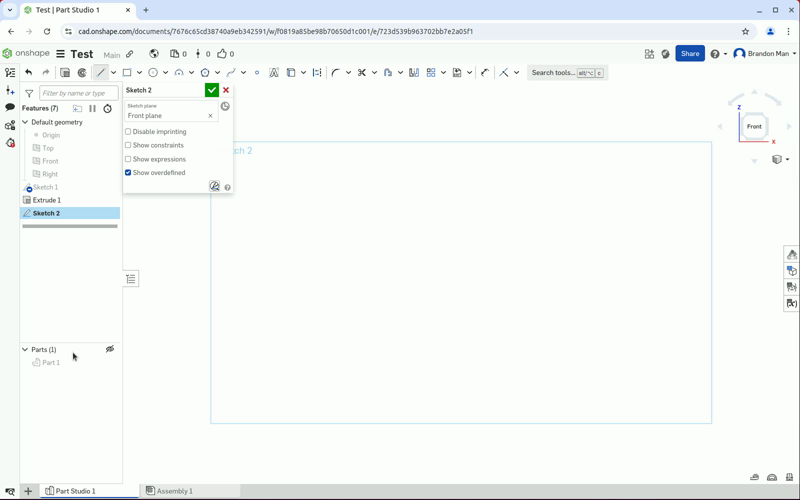
mouse_move(404, 339)
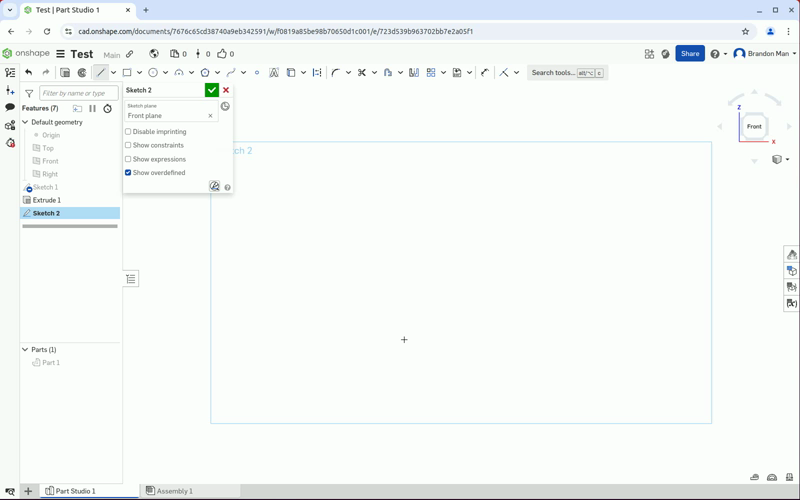
click(404, 339)
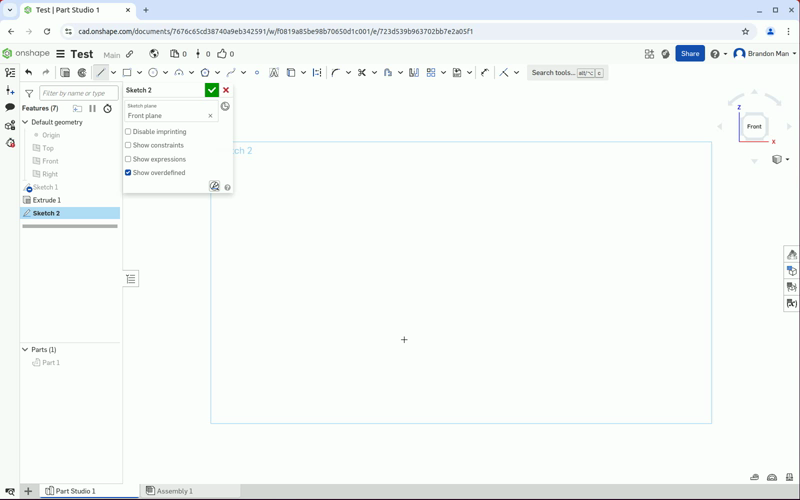
key_up(shift)
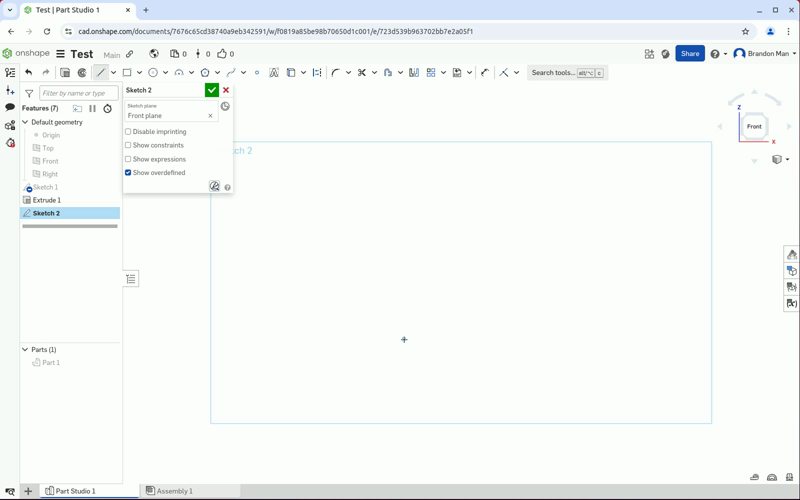
key_down(shift)
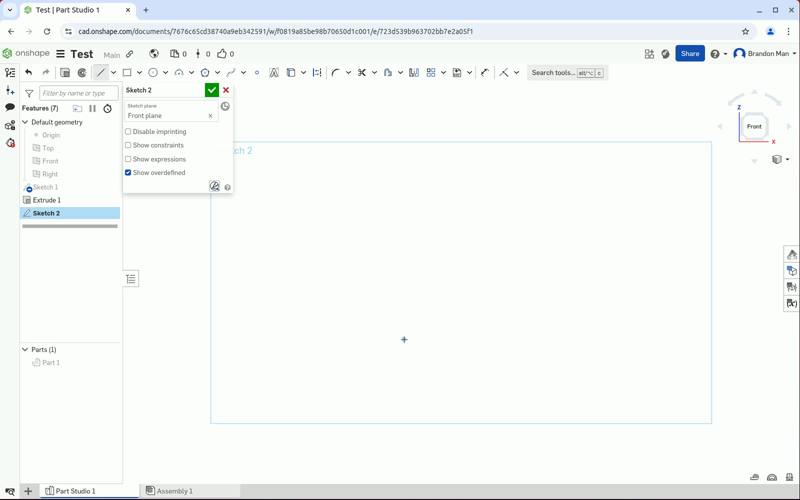
mouse_move(517, 339)
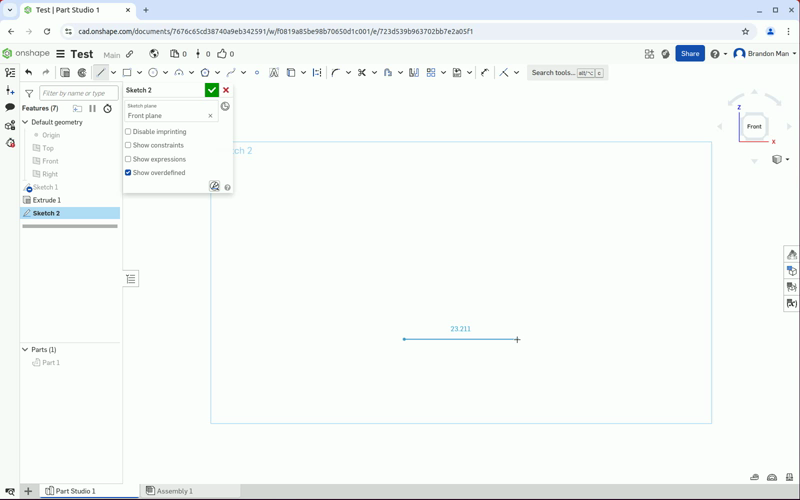
click(517, 339)
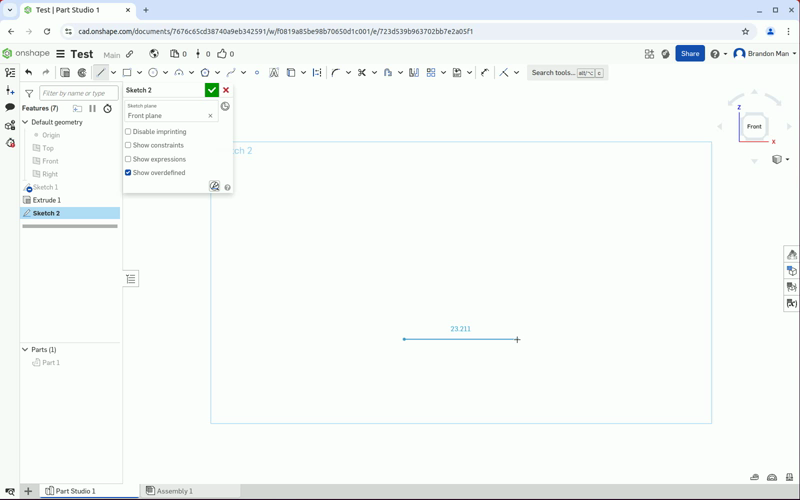
key_up(shift)
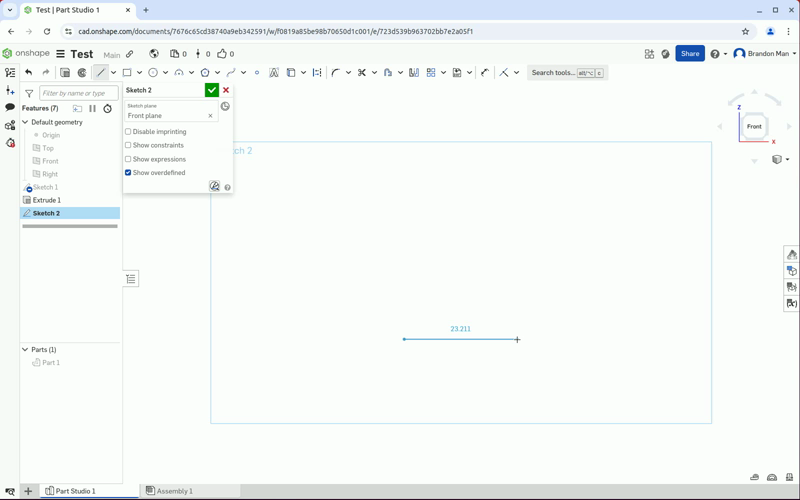
key_down(shift)
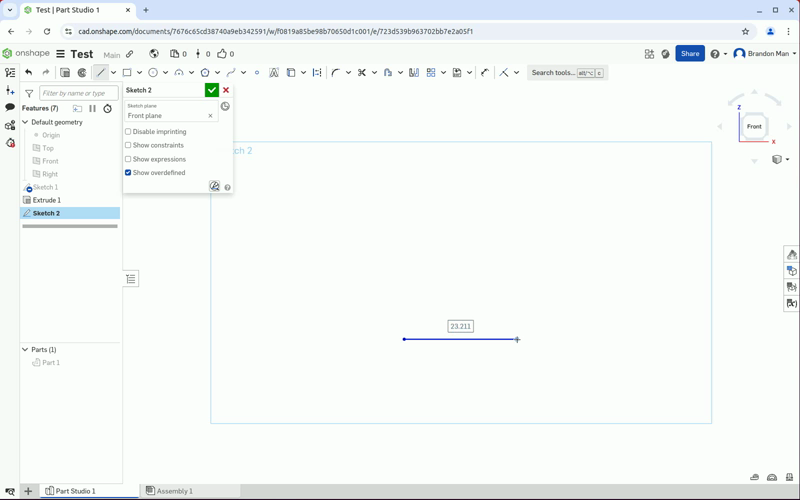
mouse_move(517, 217)
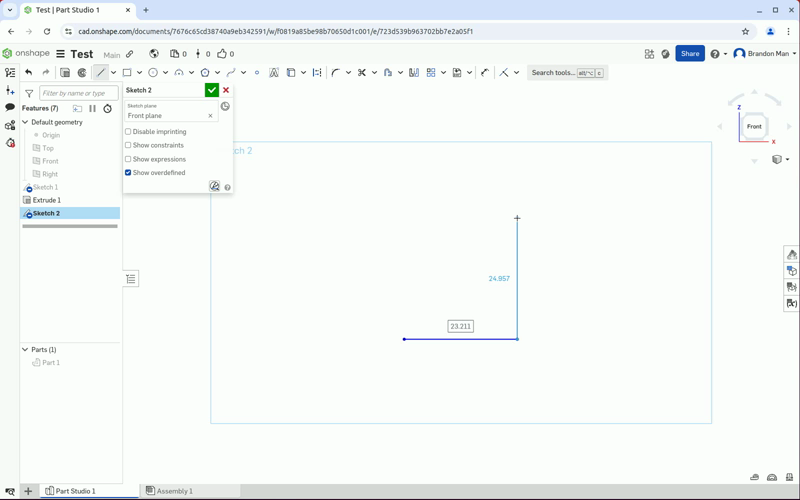
click(517, 217)
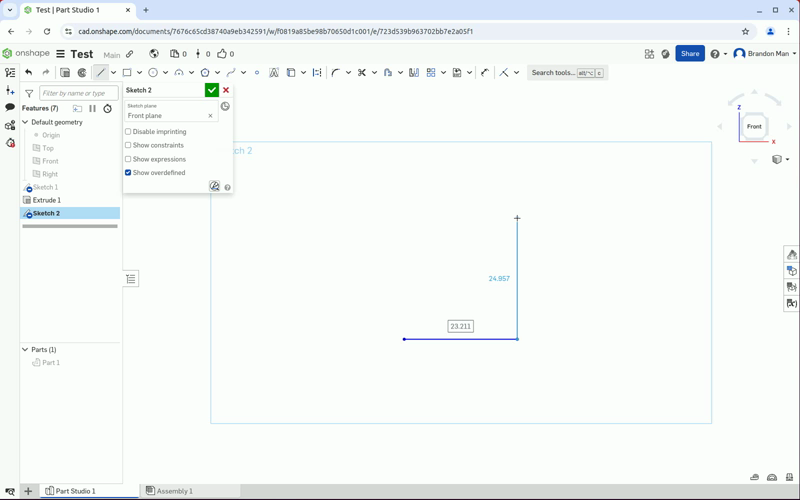
key_up(shift)
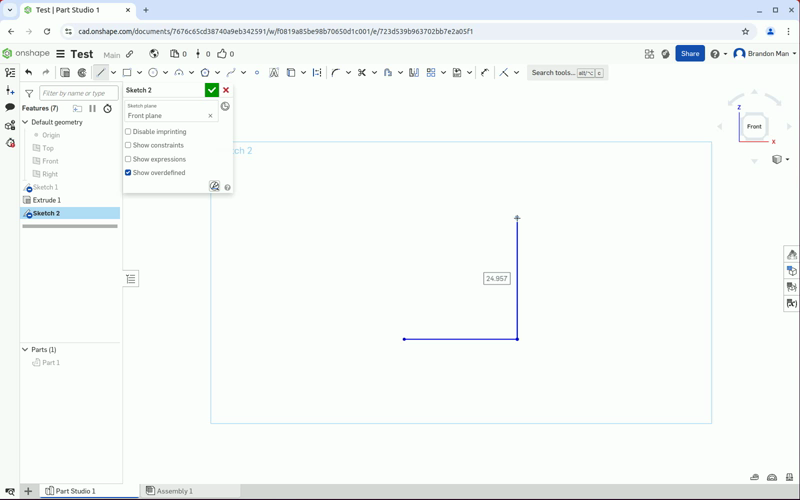
key_down(shift)
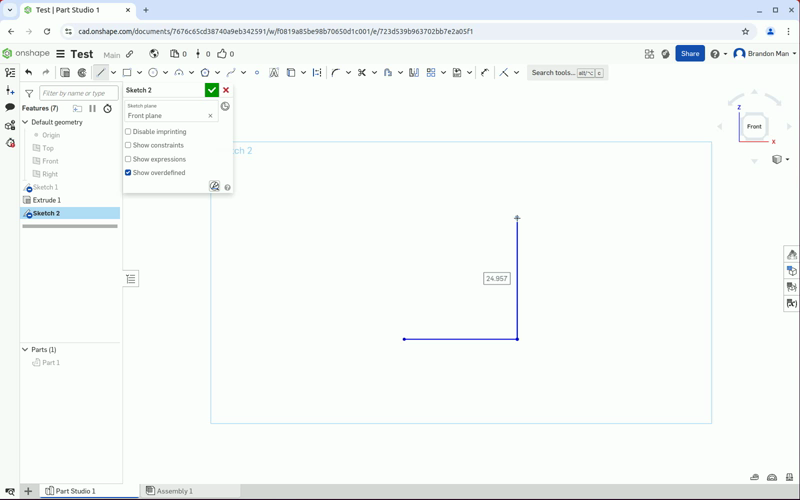
mouse_move(404, 217)
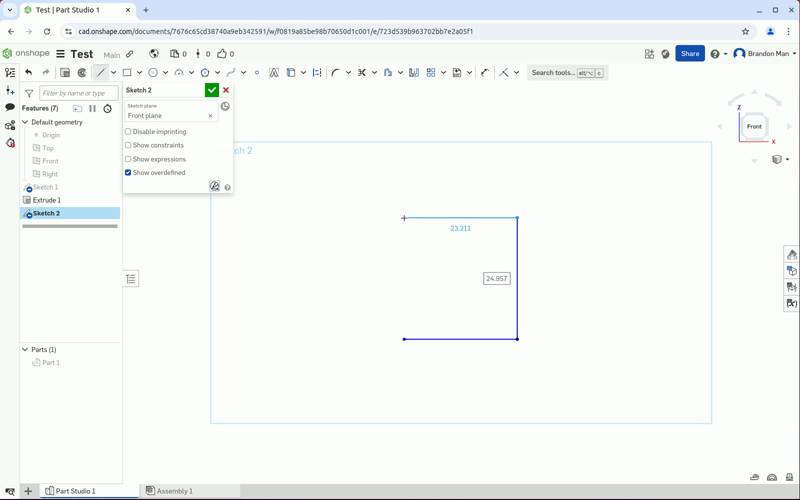
click(404, 217)
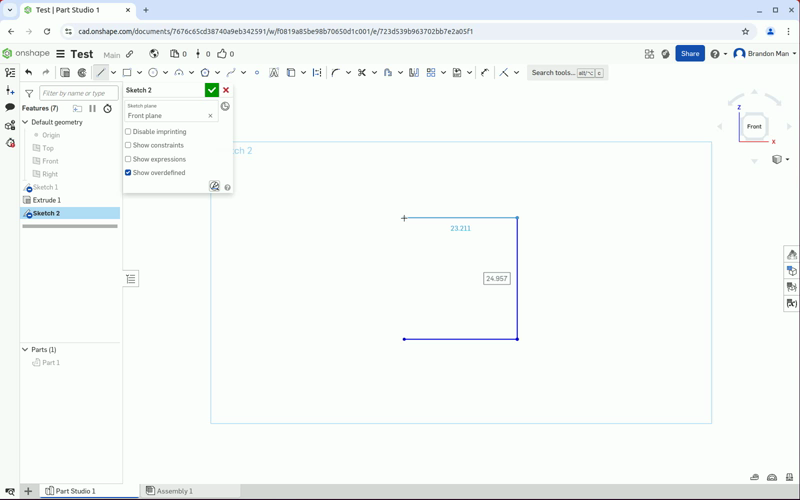
key_up(shift)
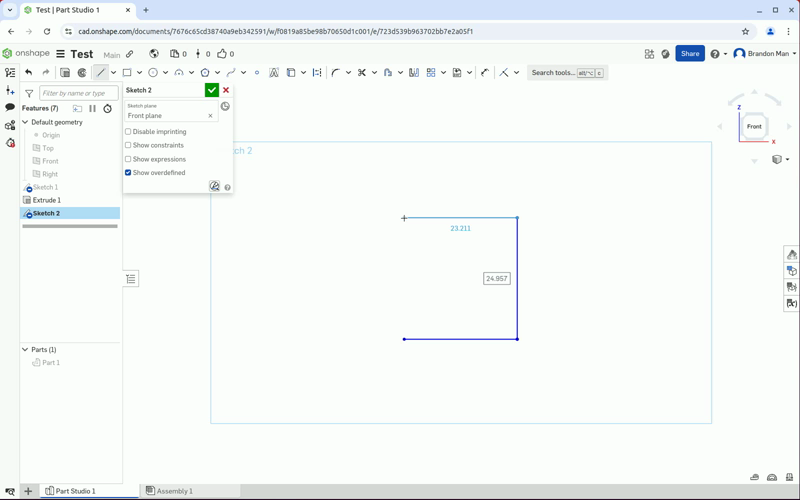
key_down(shift)
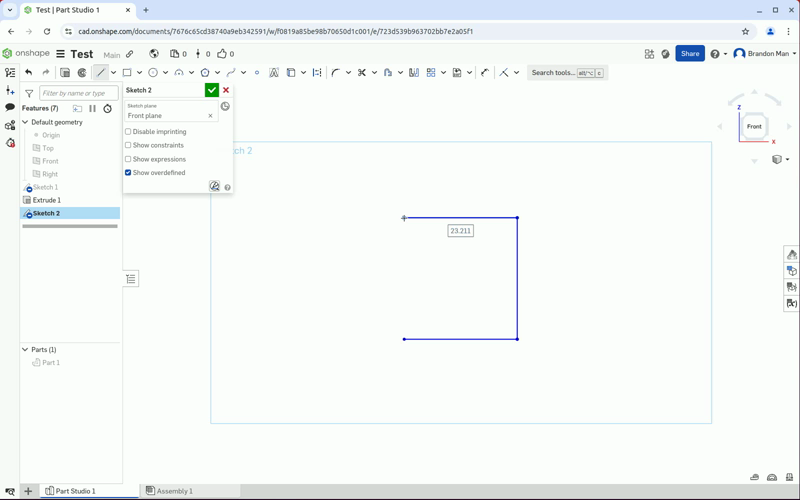
mouse_move(404, 339)
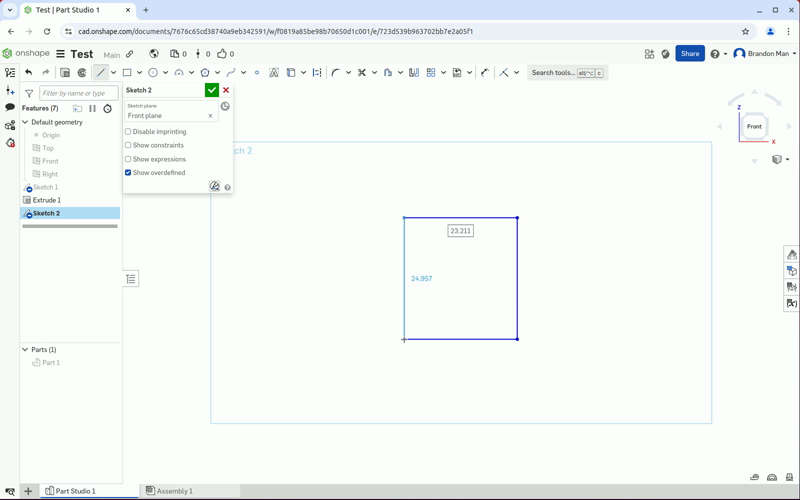
key_up(shift)
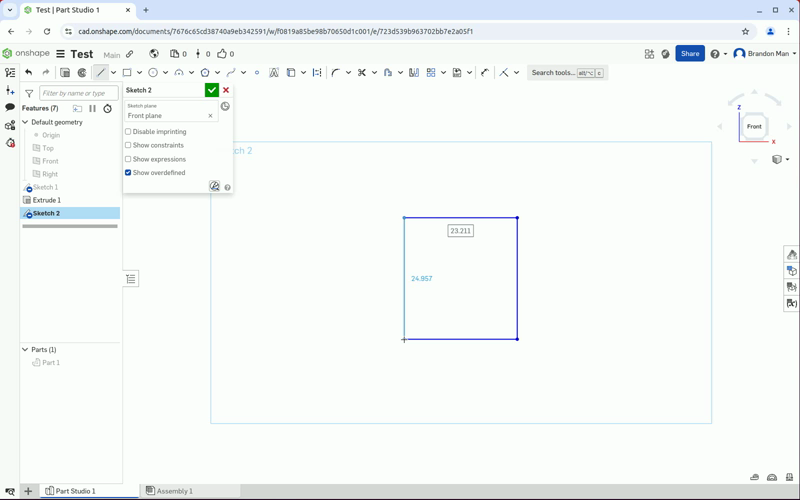
click(404, 339)
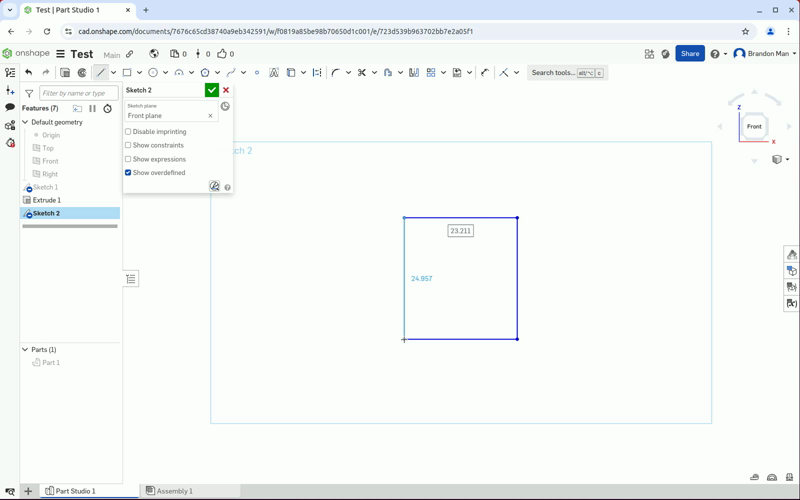
key(esc)
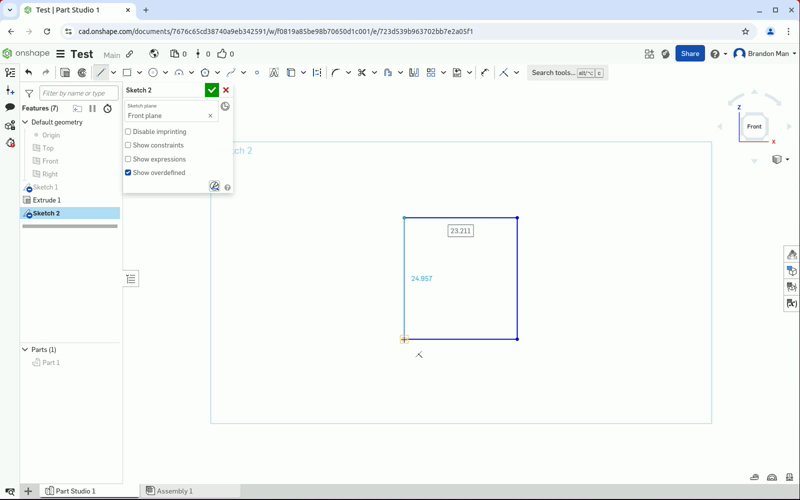
key(a)
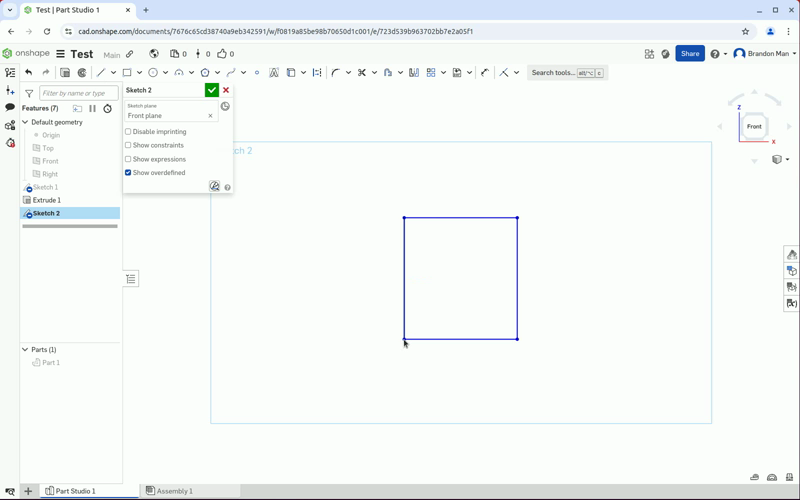
key_down(shift)
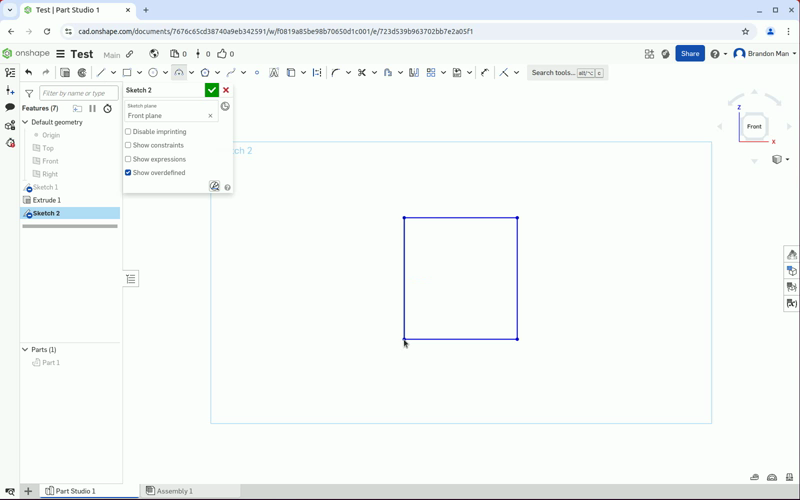
mouse_move(421, 302)
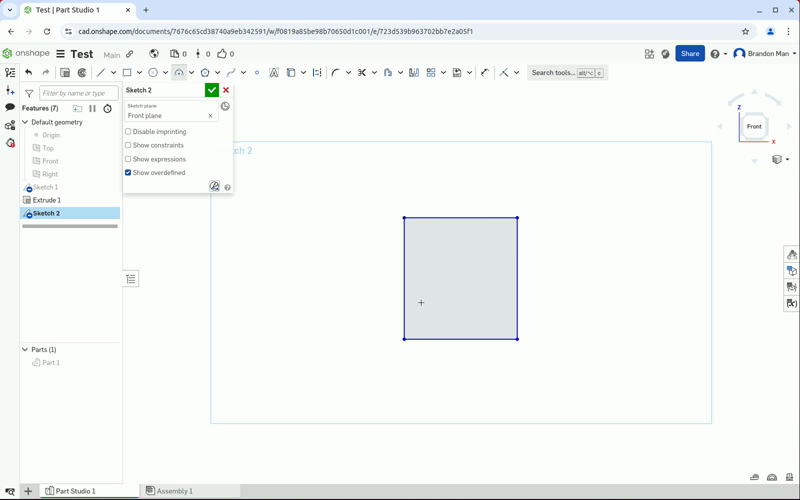
click(421, 302)
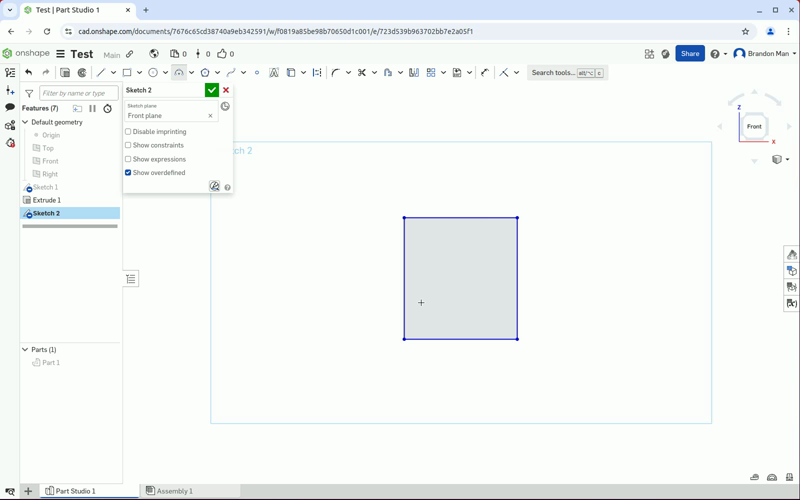
key_up(shift)
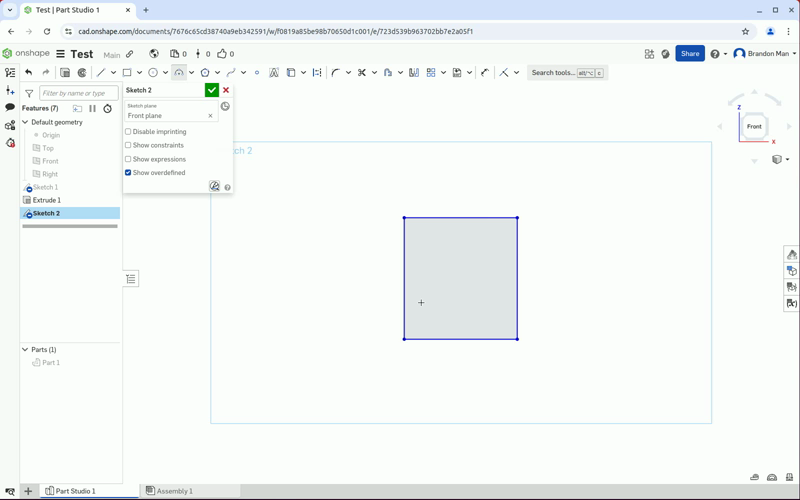
key_down(shift)
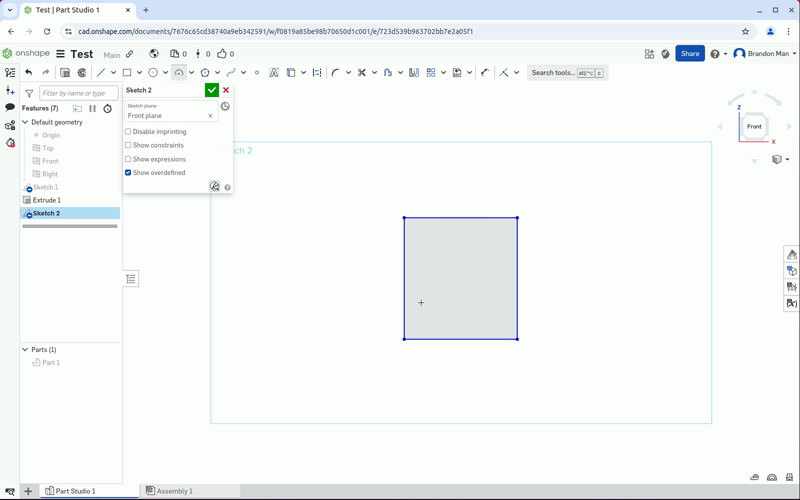
mouse_move(444, 302)
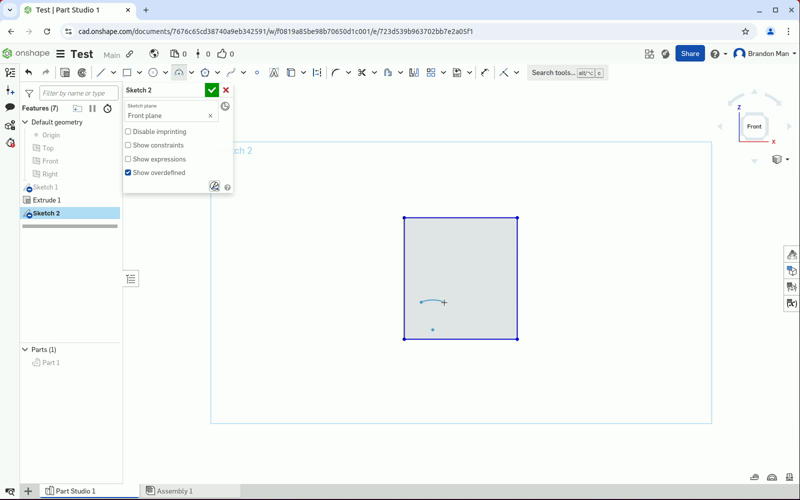
click(444, 302)
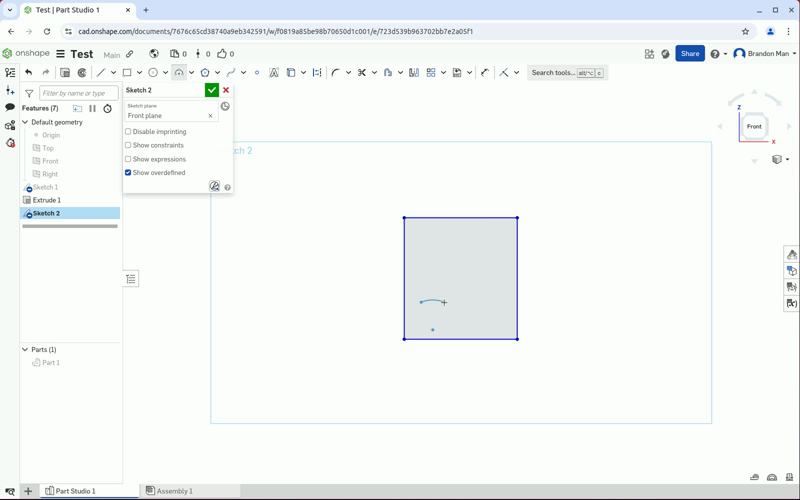
mouse_move(432, 313)
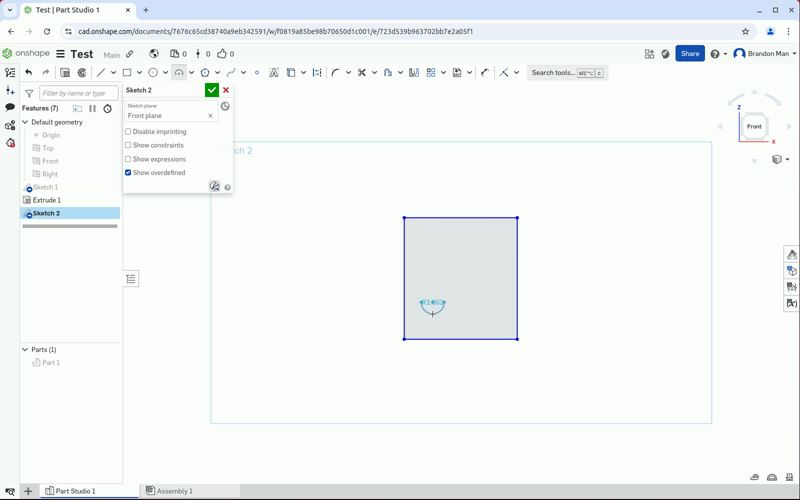
click(432, 313)
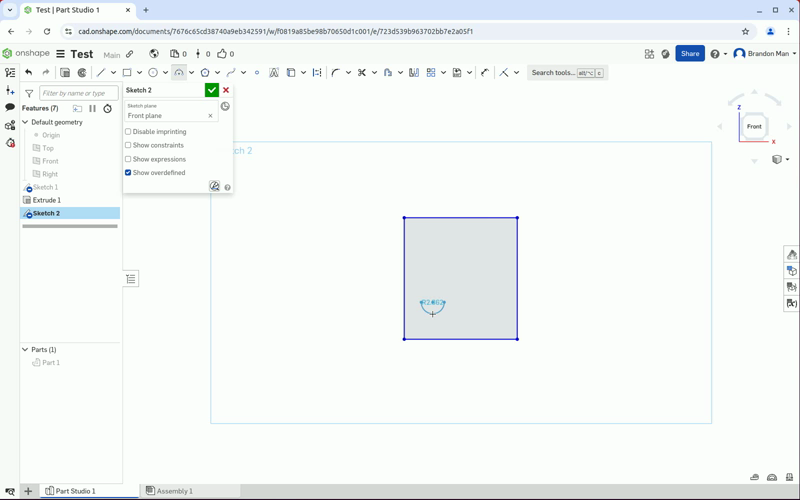
key_up(shift)
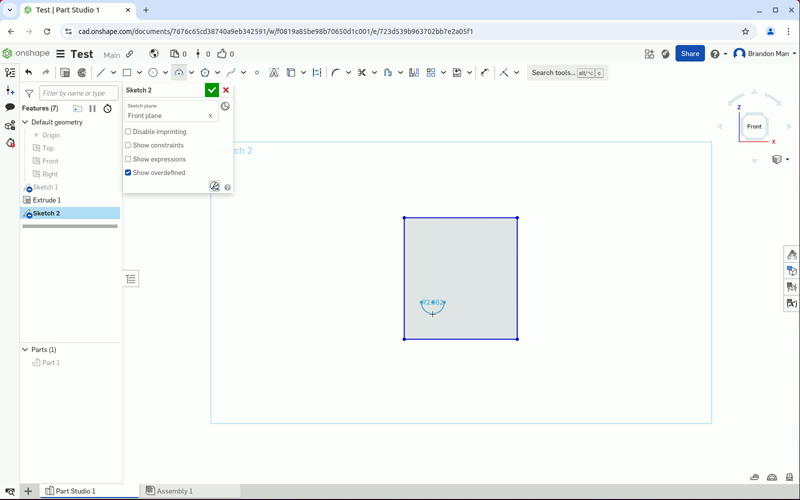
key(esc)
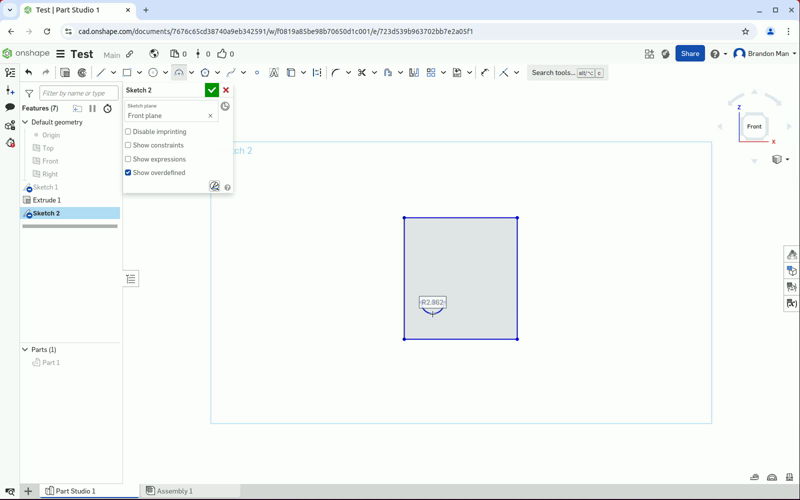
key(l)
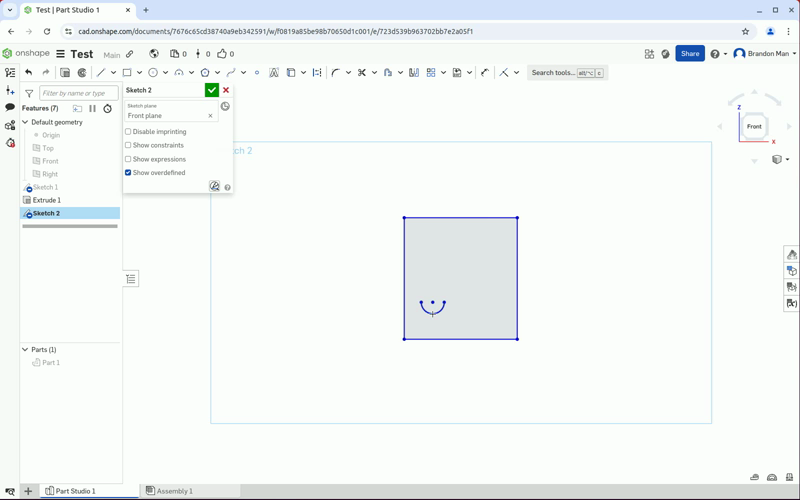
mouse_move(444, 302)
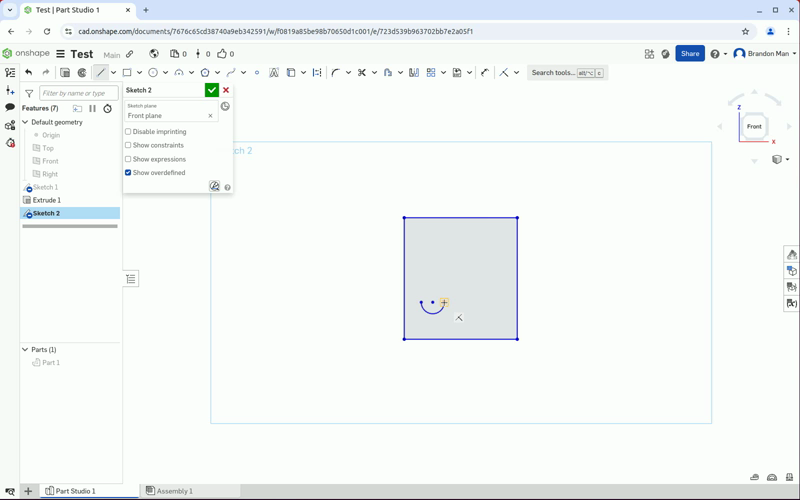
click(444, 302)
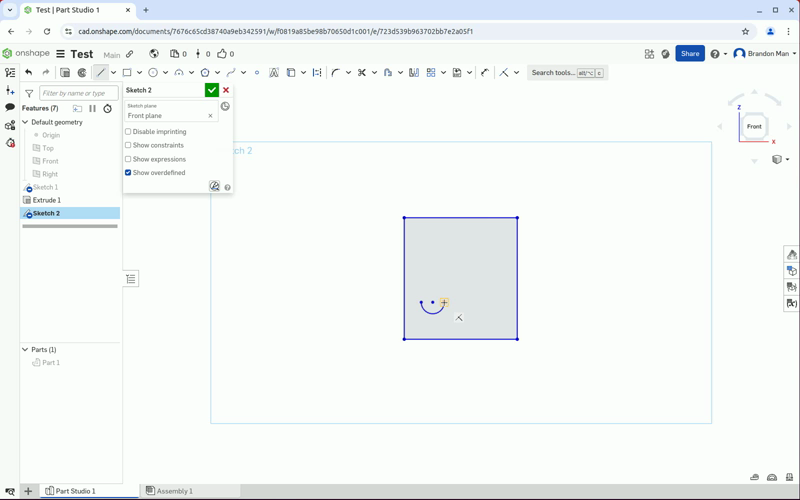
key_down(shift)
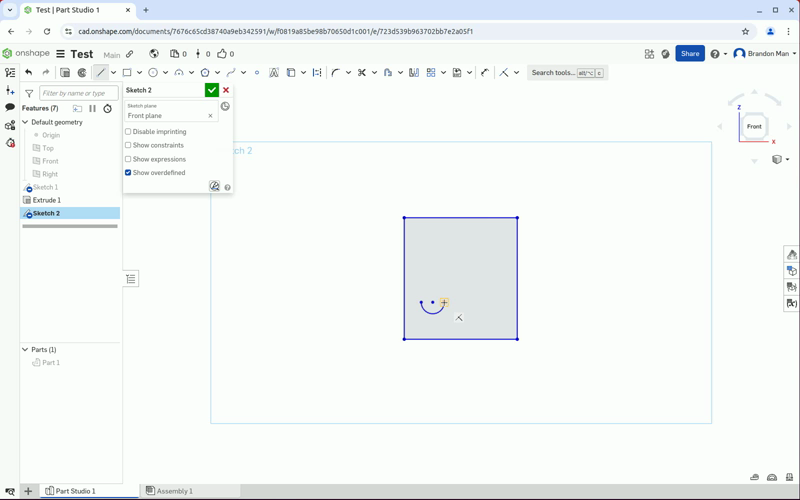
mouse_move(474, 302)
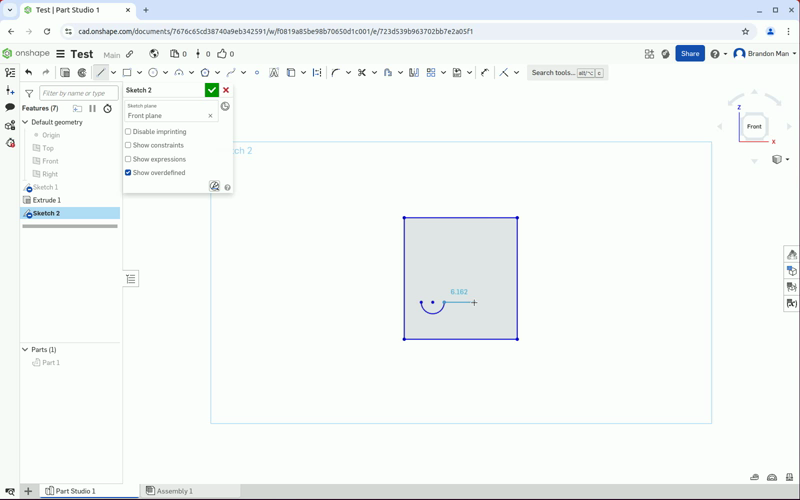
mouse_move(444, 282)
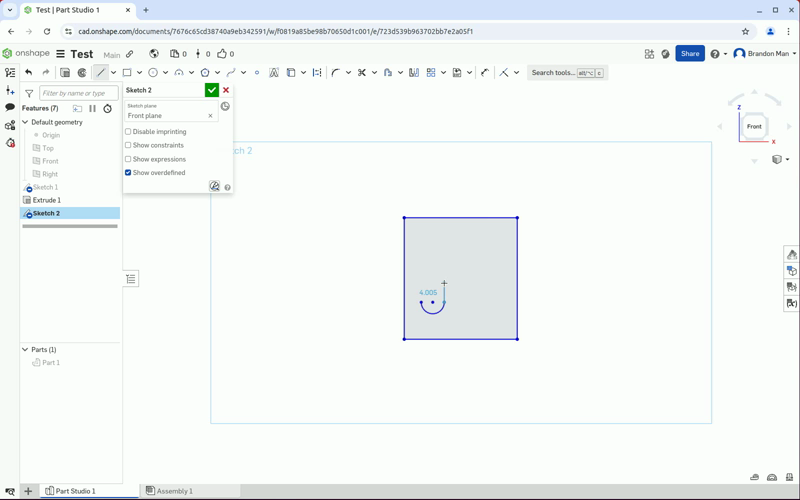
click(444, 282)
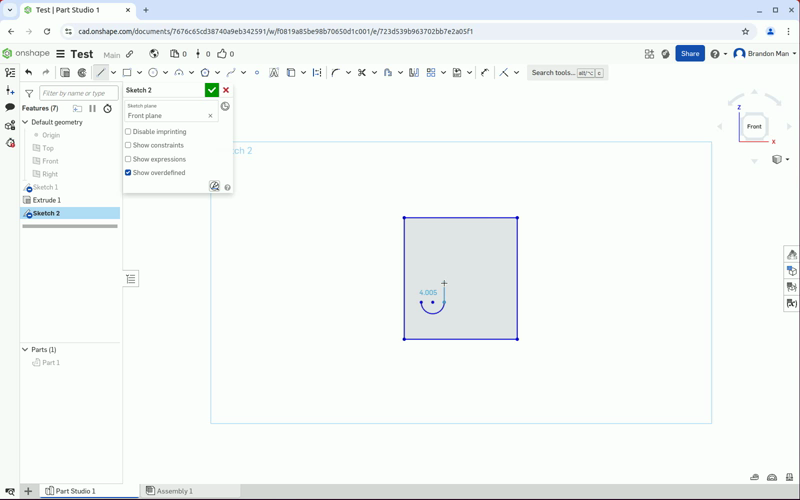
key_up(shift)
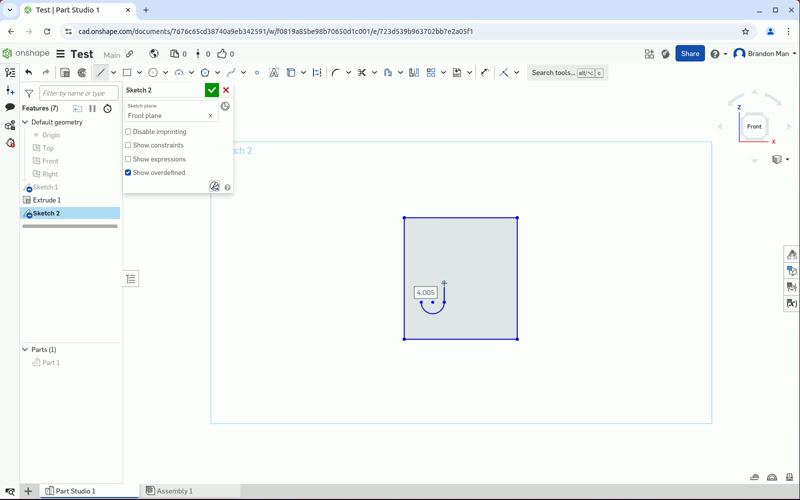
key_down(shift)
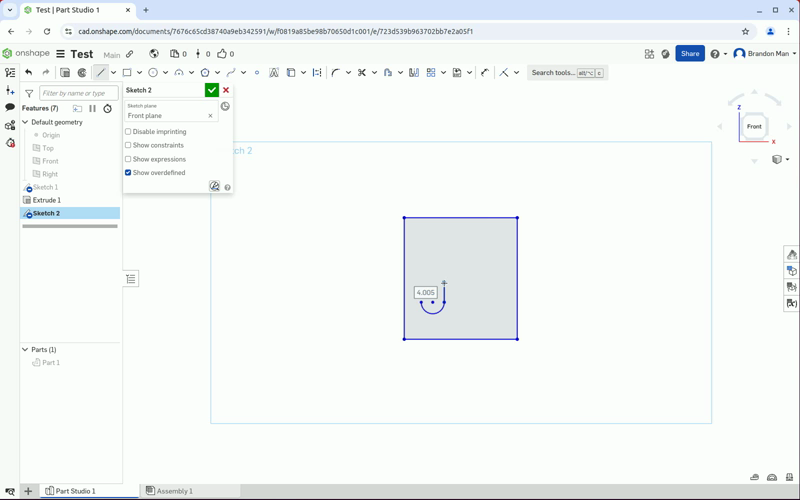
mouse_move(474, 282)
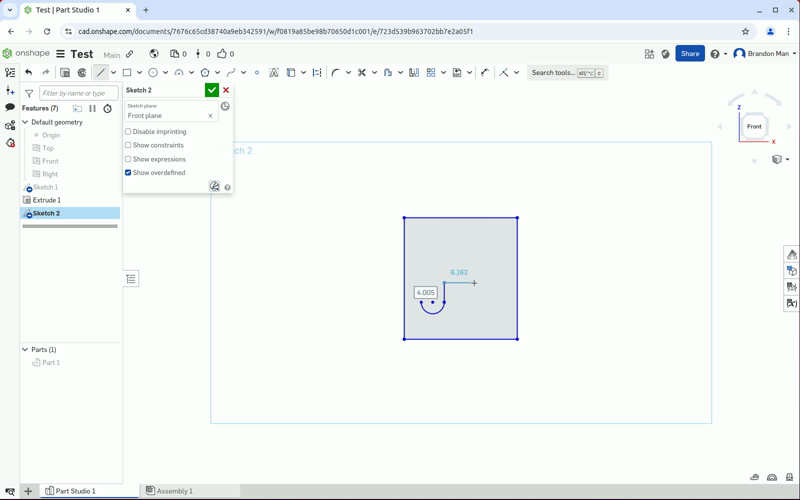
mouse_move(444, 264)
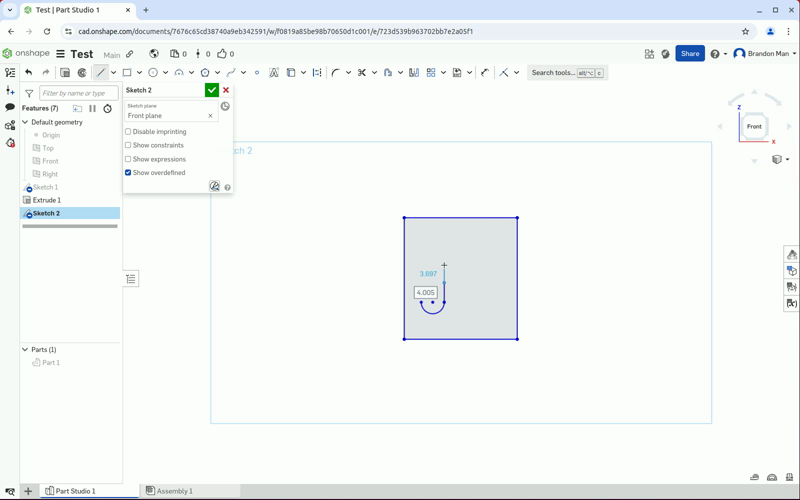
click(444, 264)
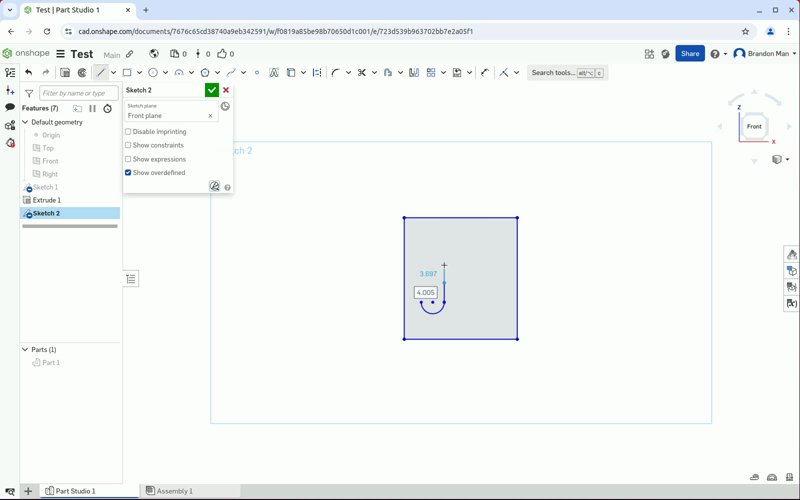
key_up(shift)
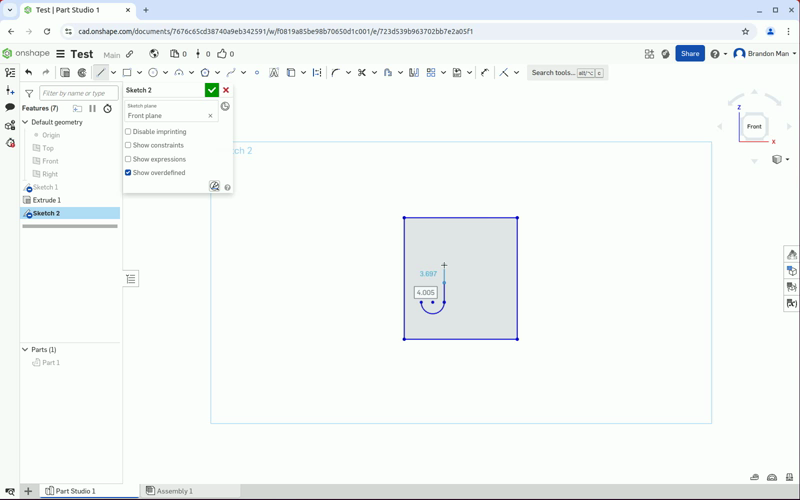
key(esc)
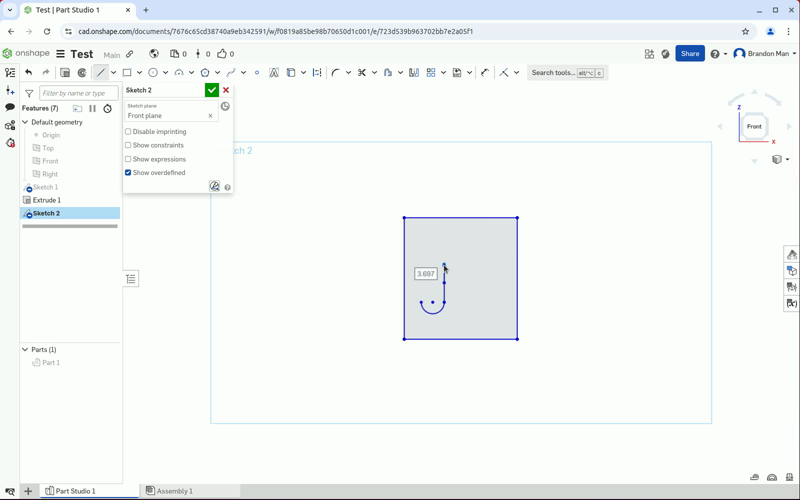
key(a)
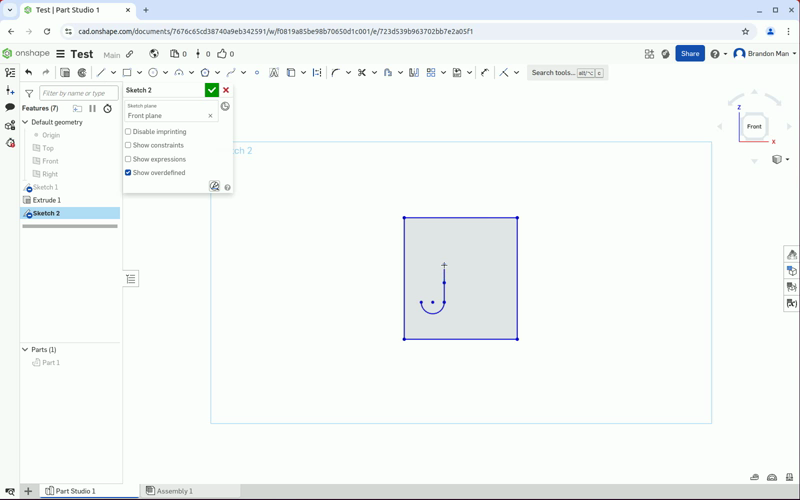
mouse_move(444, 264)
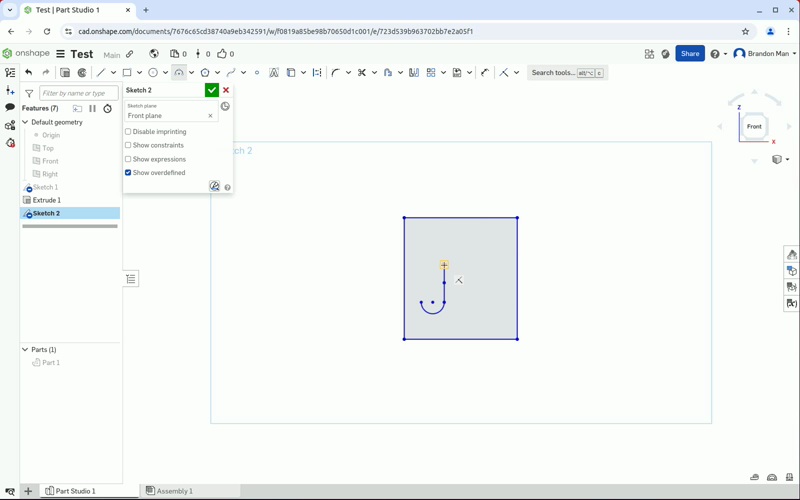
click(444, 264)
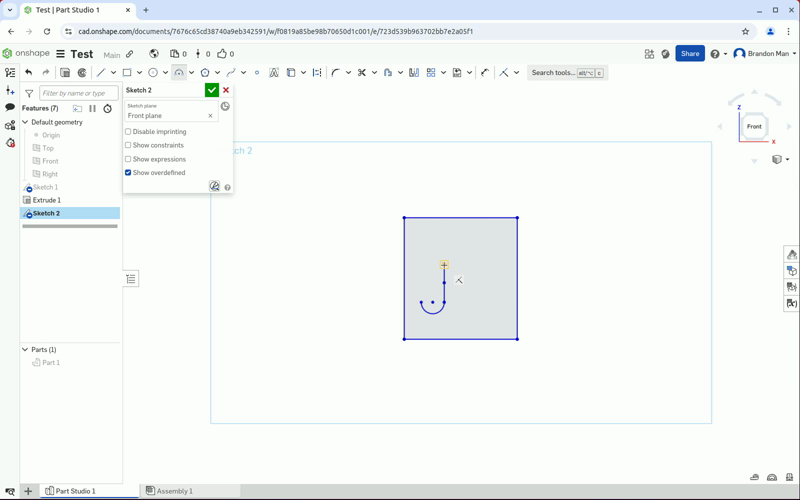
key_down(shift)
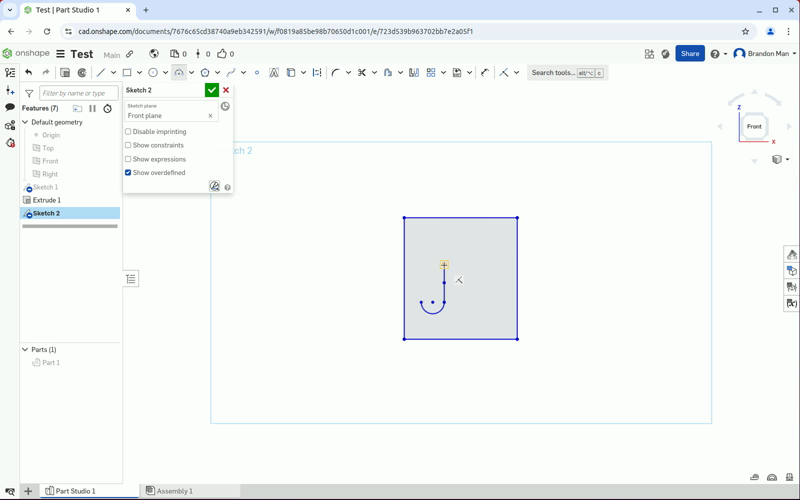
mouse_move(421, 264)
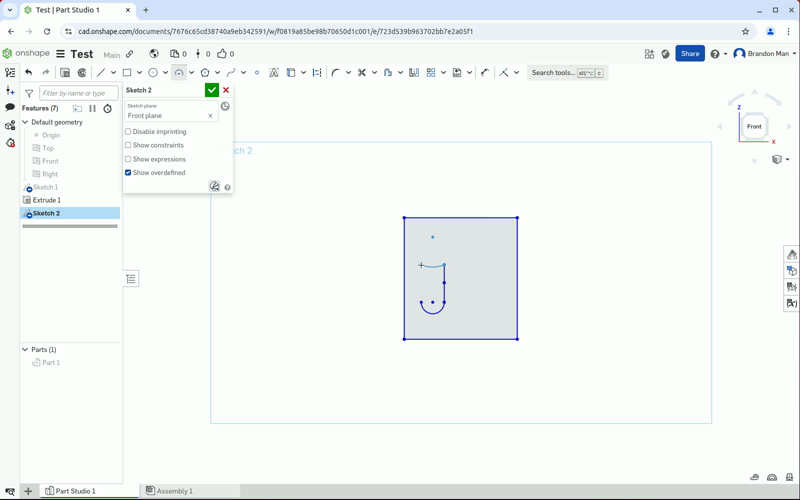
click(421, 264)
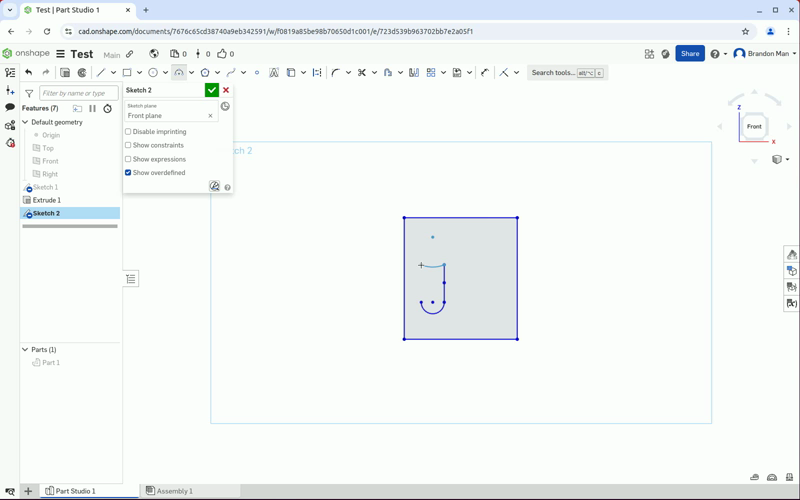
mouse_move(432, 253)
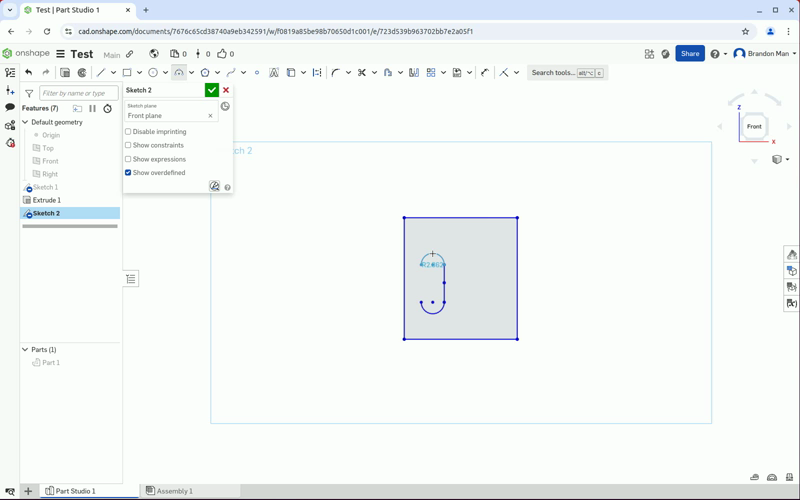
click(432, 253)
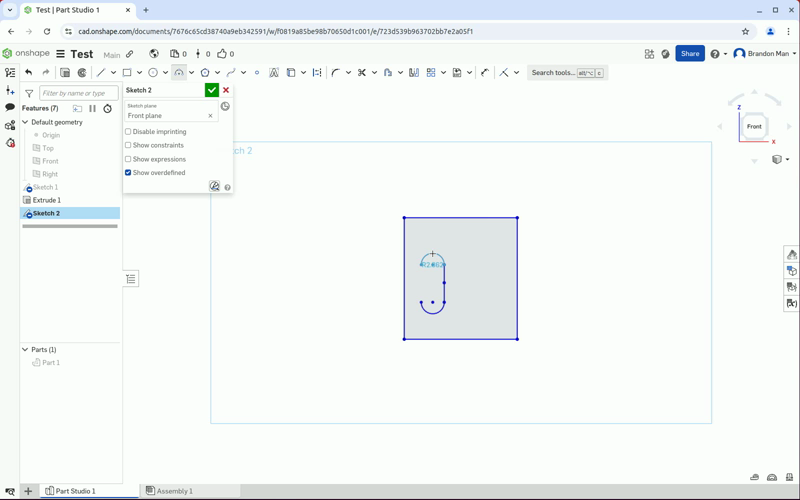
key_up(shift)
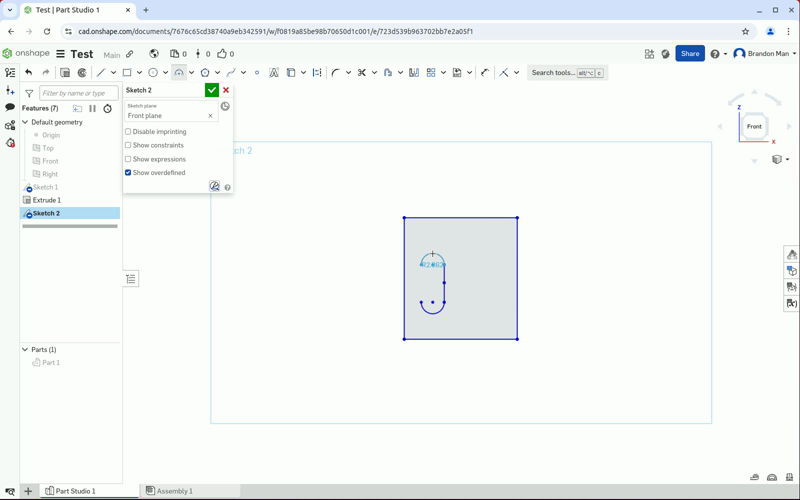
key(esc)
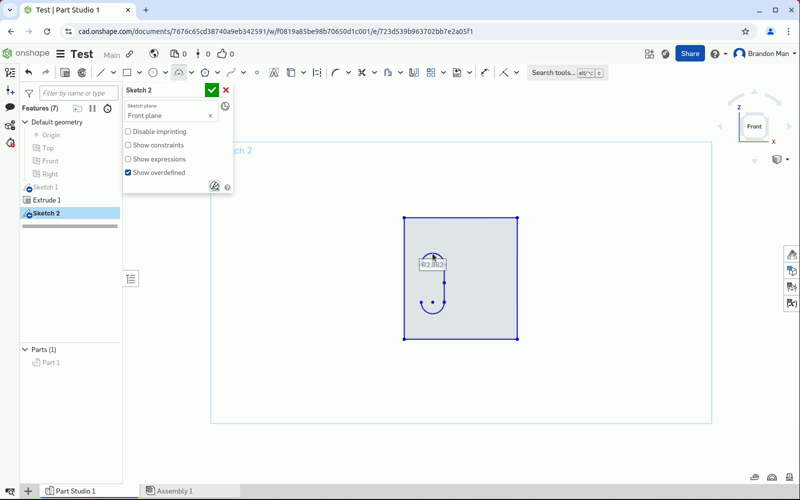
key(l)
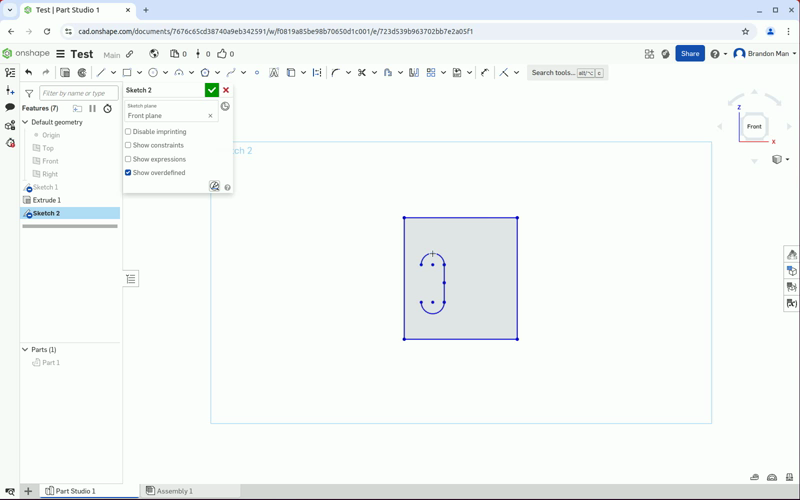
mouse_move(421, 264)
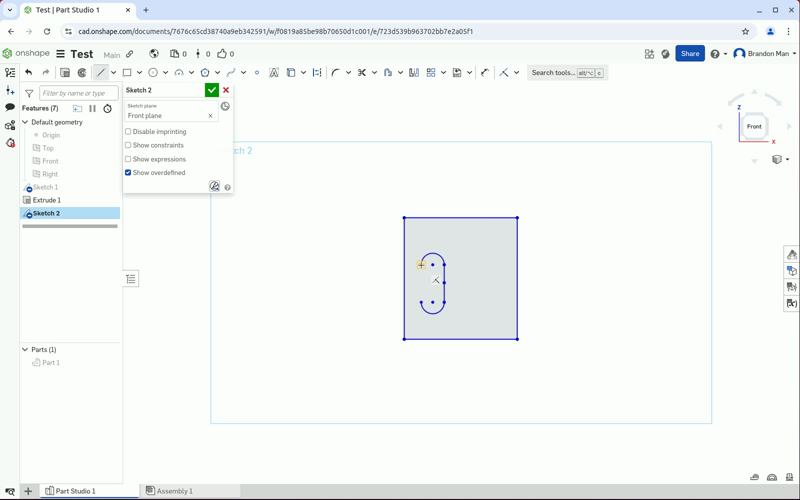
click(421, 264)
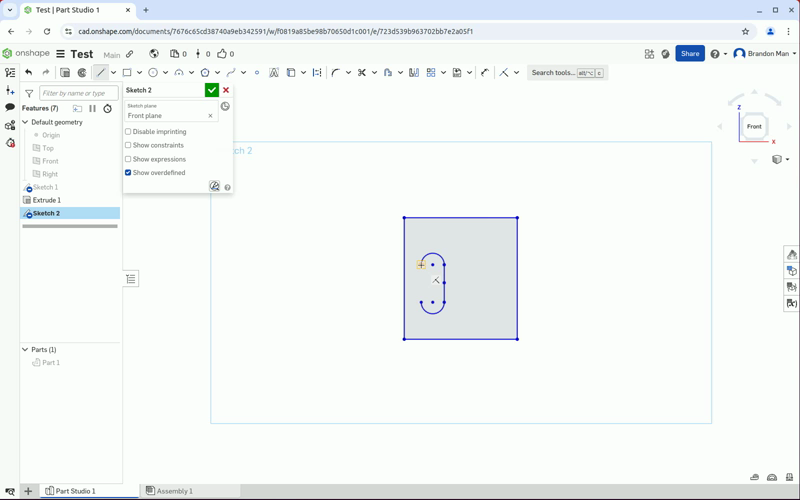
key_down(shift)
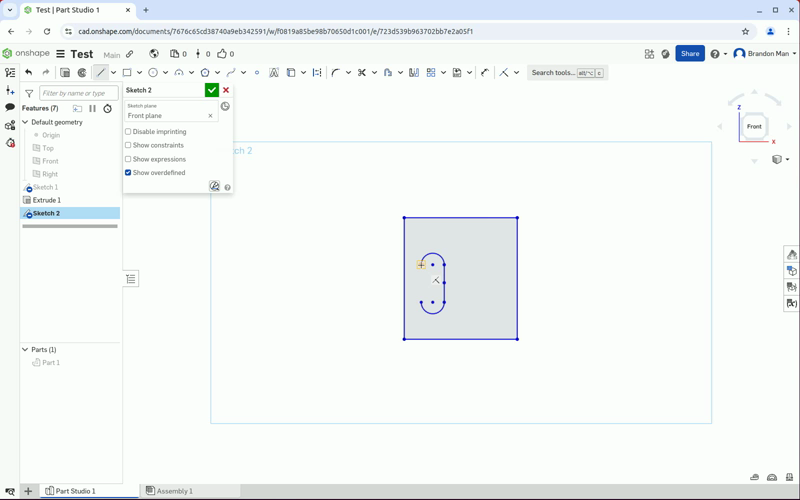
mouse_move(451, 264)
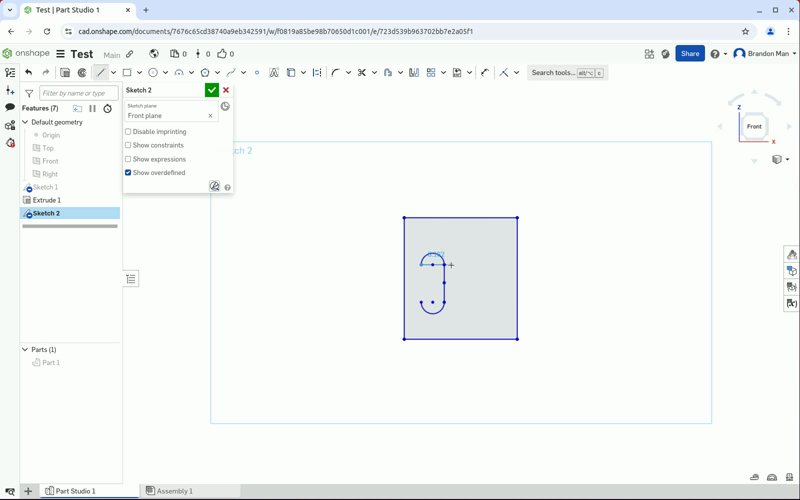
mouse_move(421, 282)
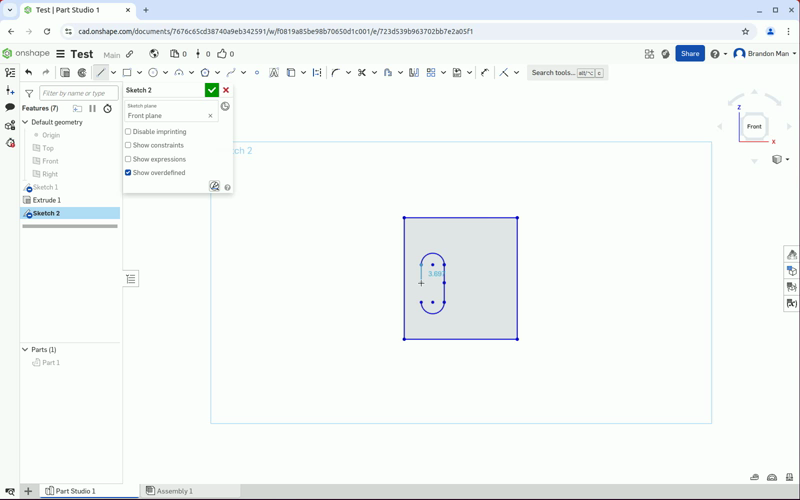
click(421, 282)
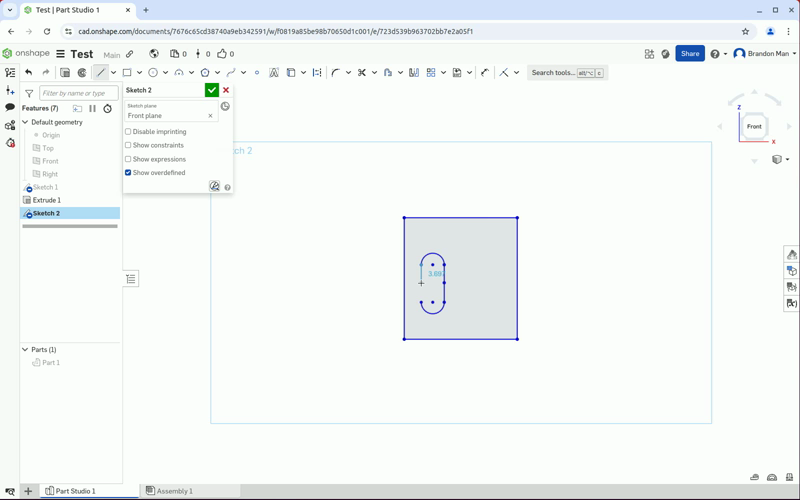
key_up(shift)
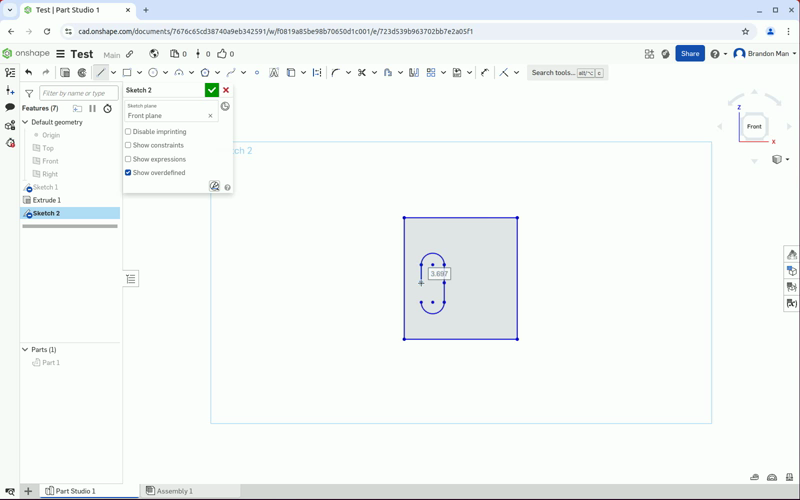
mouse_move(451, 282)
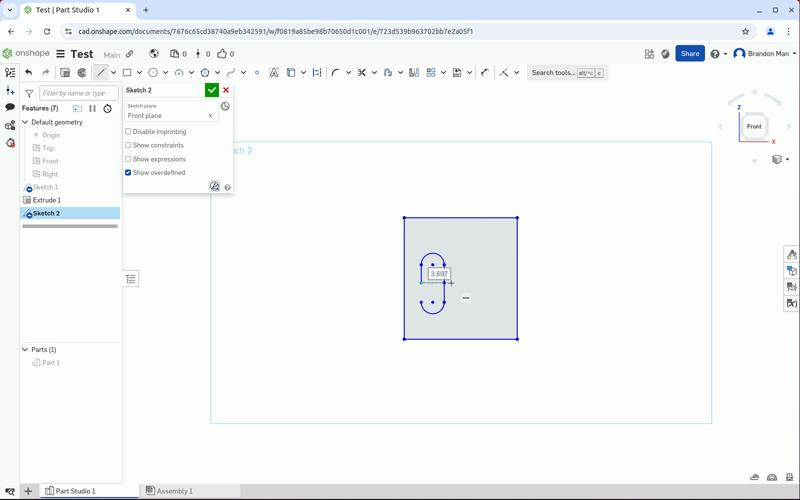
key_down(shift)
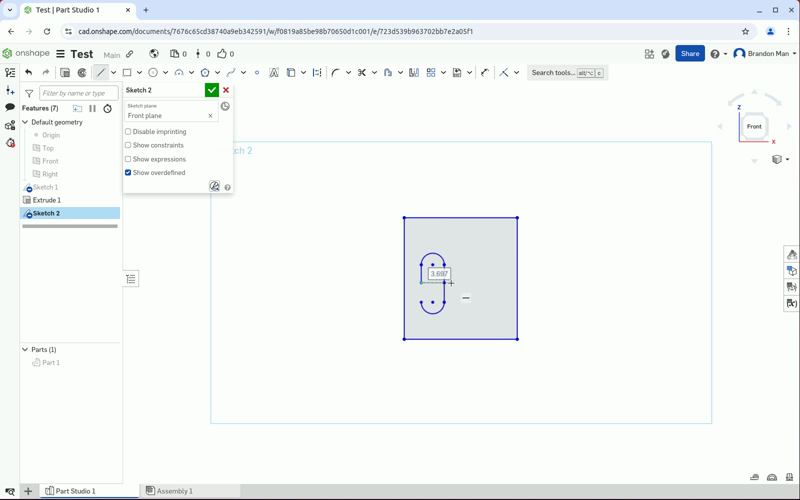
mouse_move(421, 302)
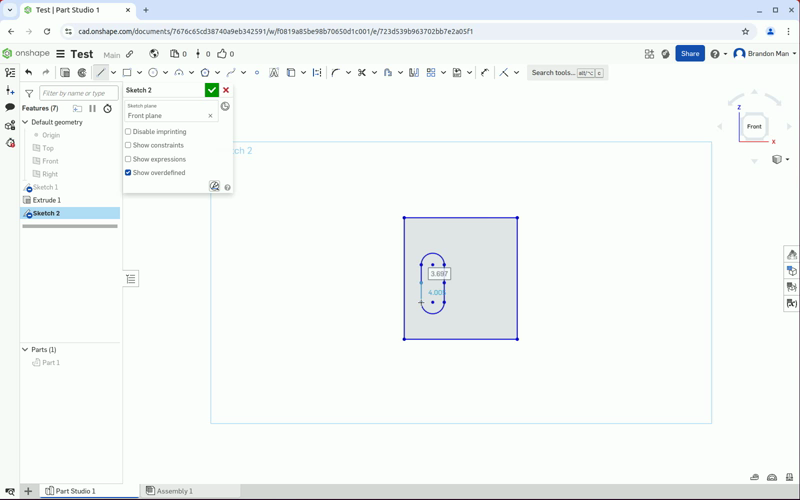
key_up(shift)
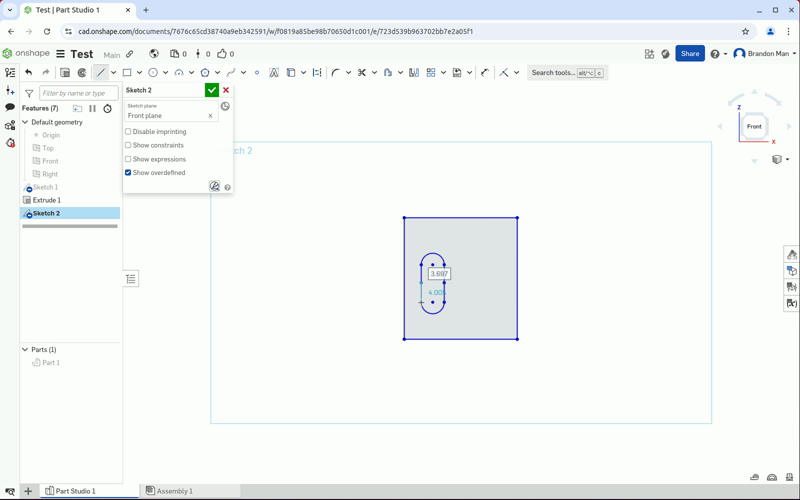
click(421, 302)
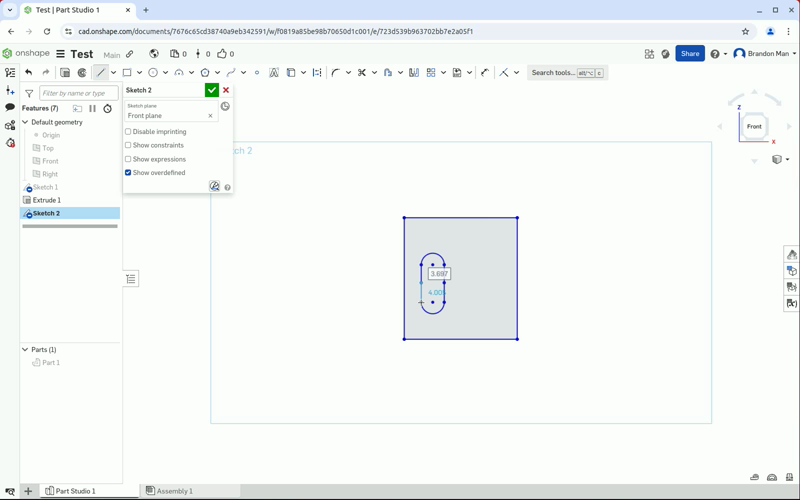
key(esc)
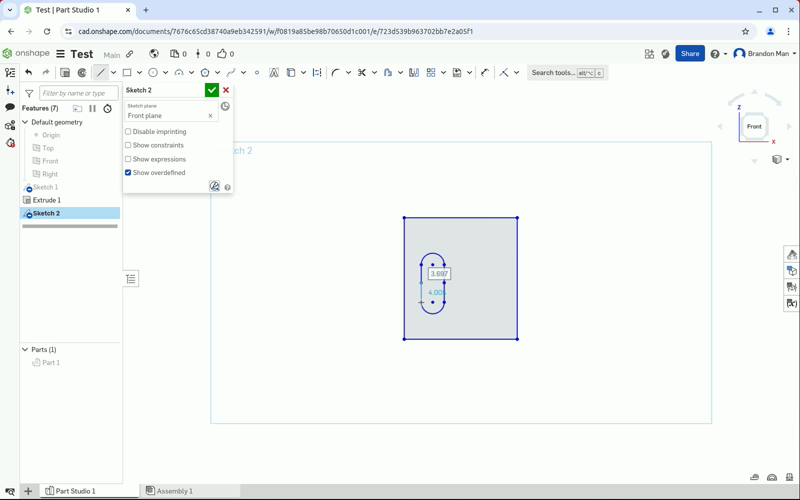
key(a)
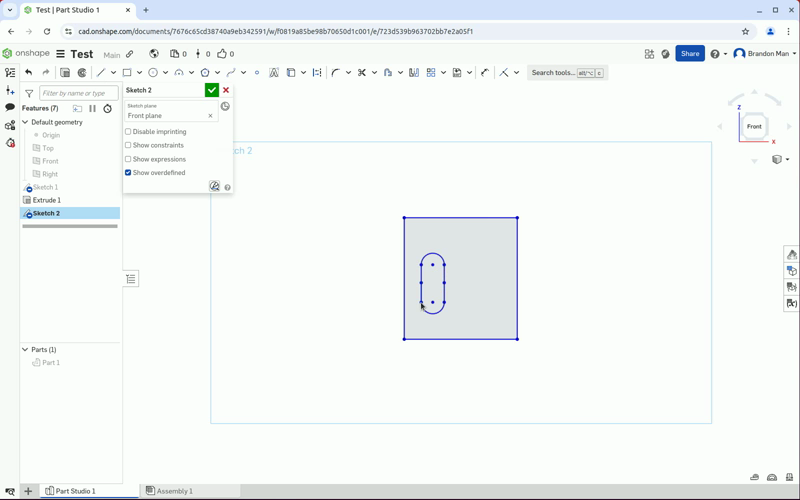
key_down(shift)
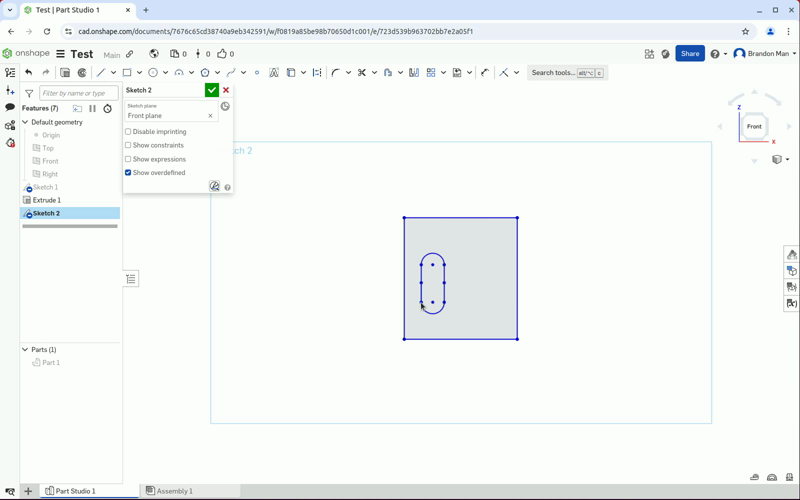
mouse_move(477, 302)
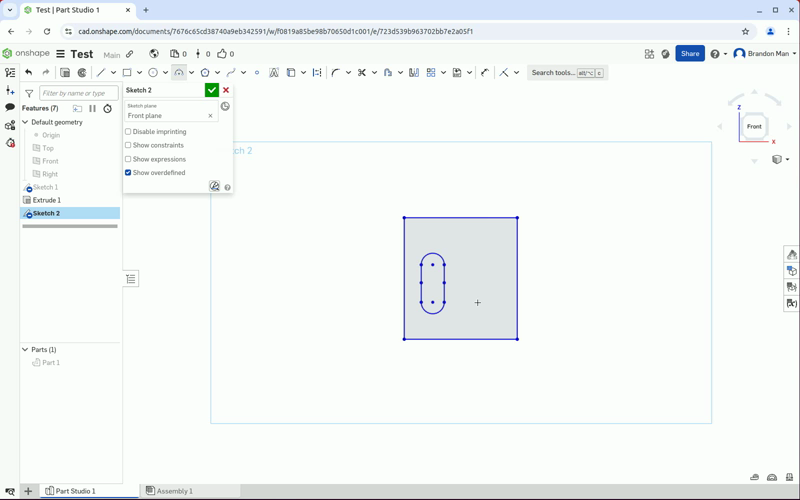
click(477, 302)
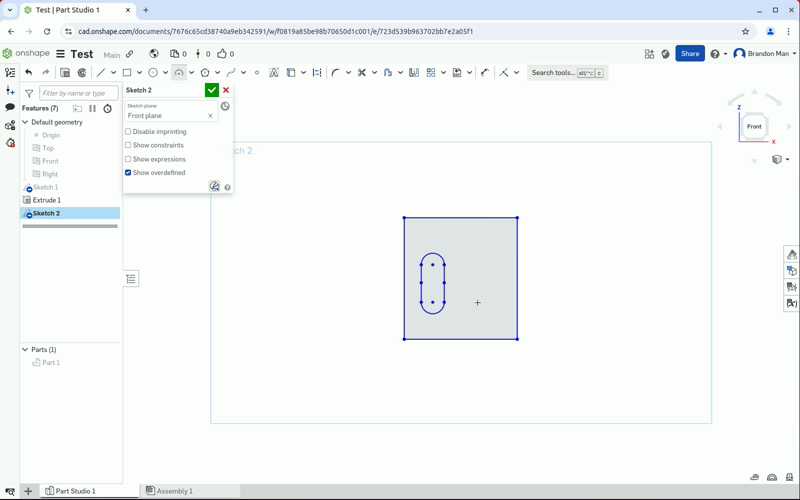
key_up(shift)
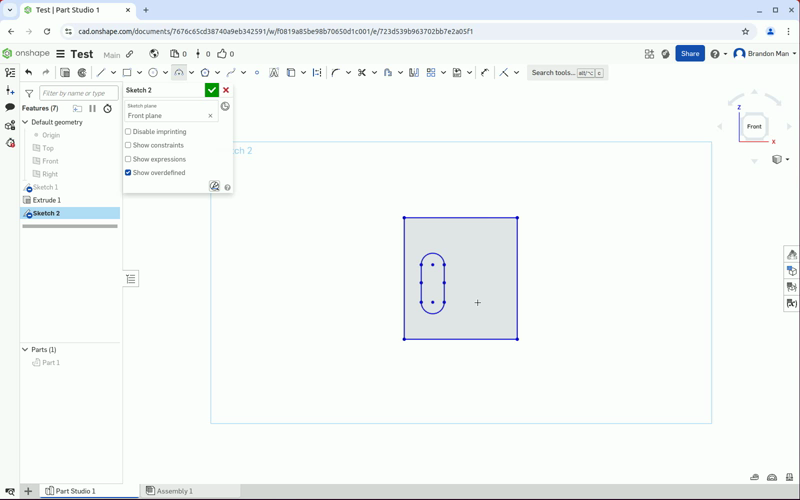
key_down(shift)
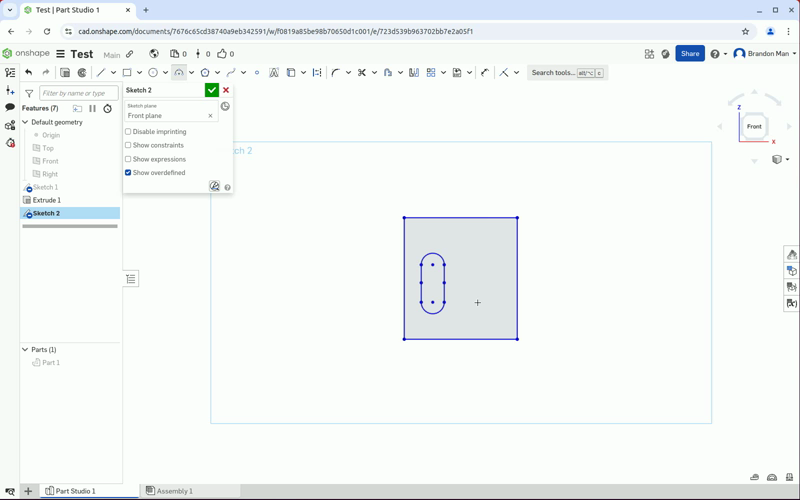
mouse_move(500, 302)
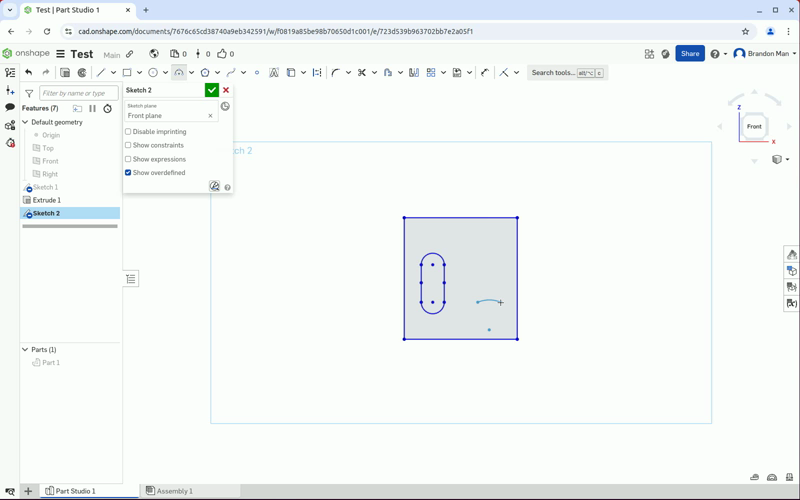
click(500, 302)
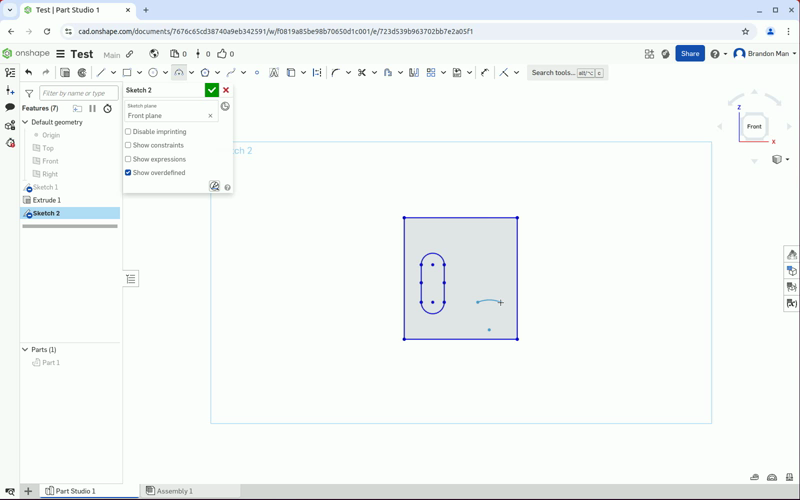
mouse_move(489, 313)
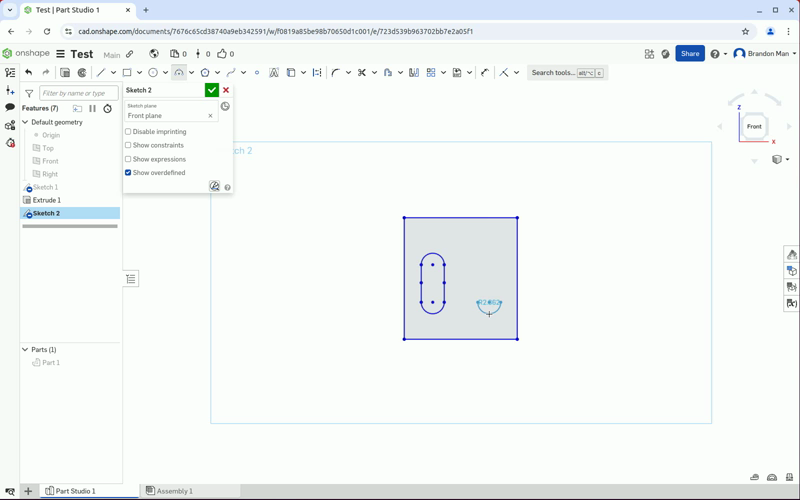
click(489, 313)
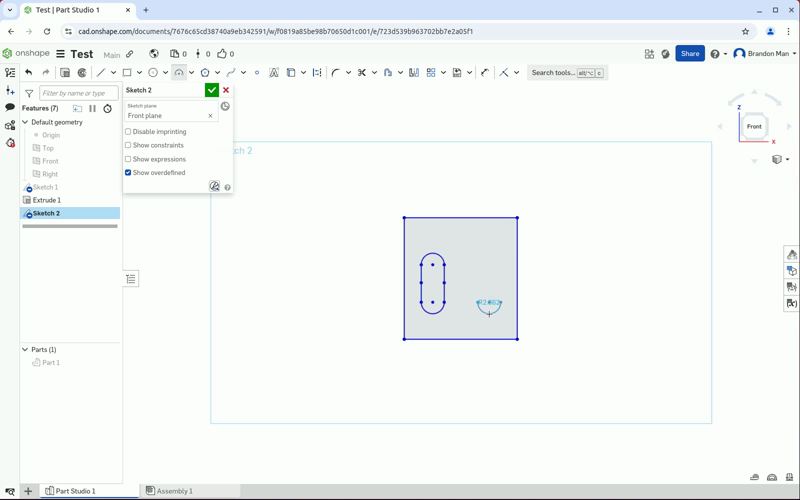
key_up(shift)
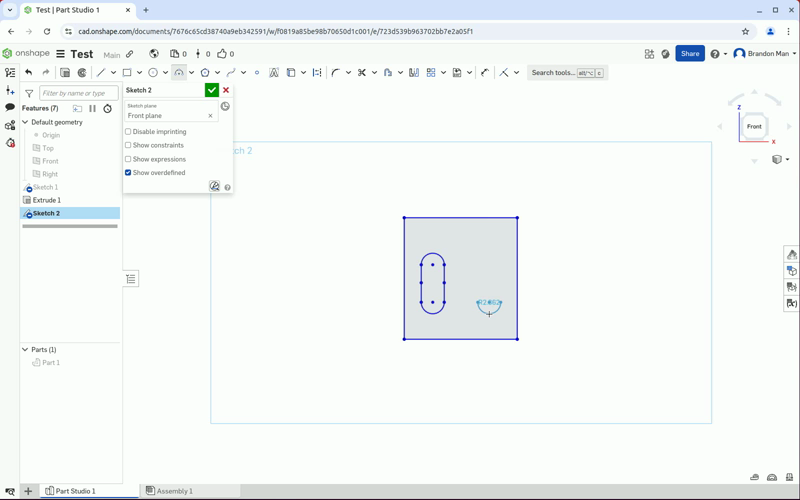
key(esc)
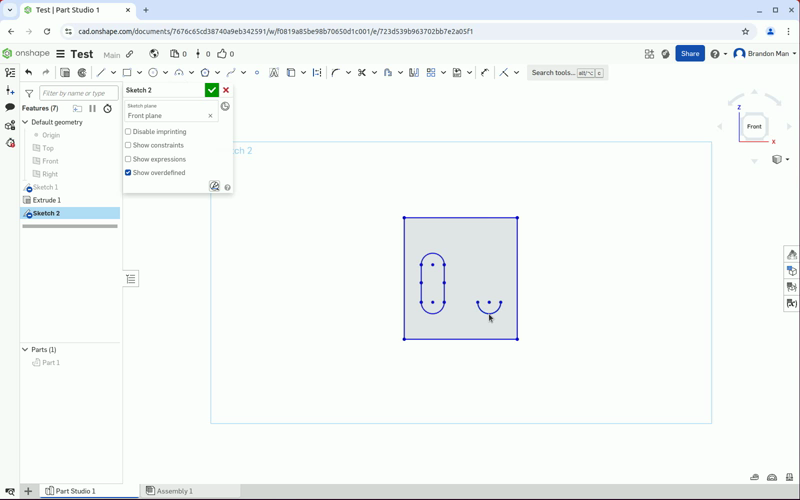
key(l)
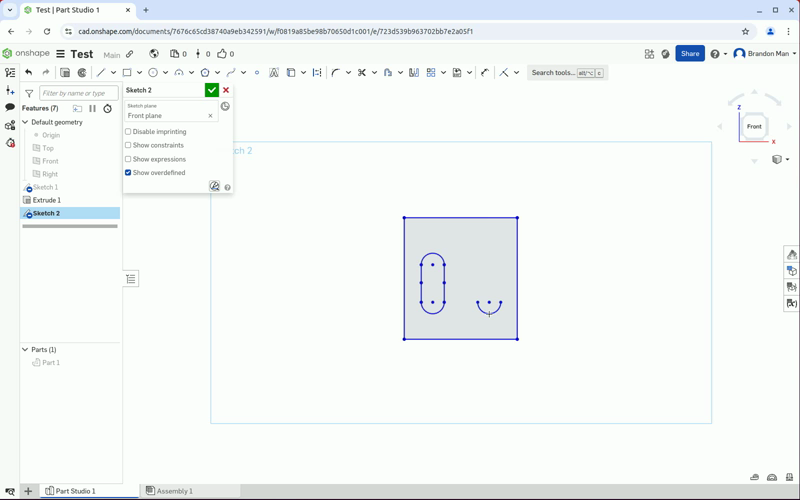
mouse_move(500, 302)
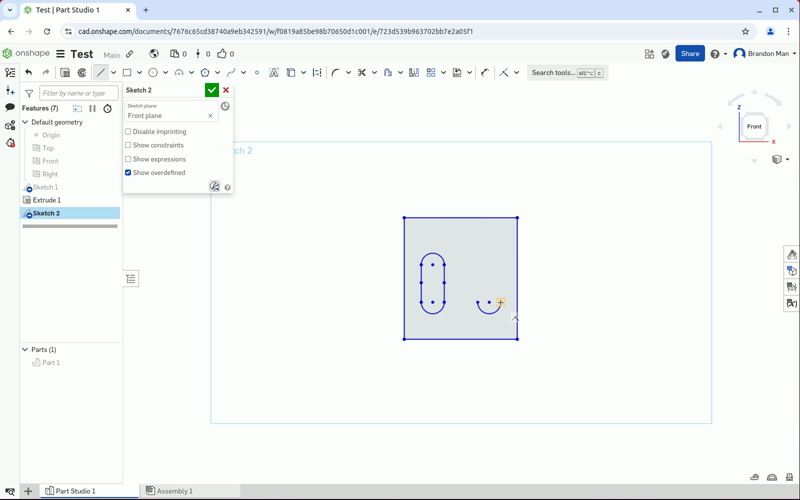
click(500, 302)
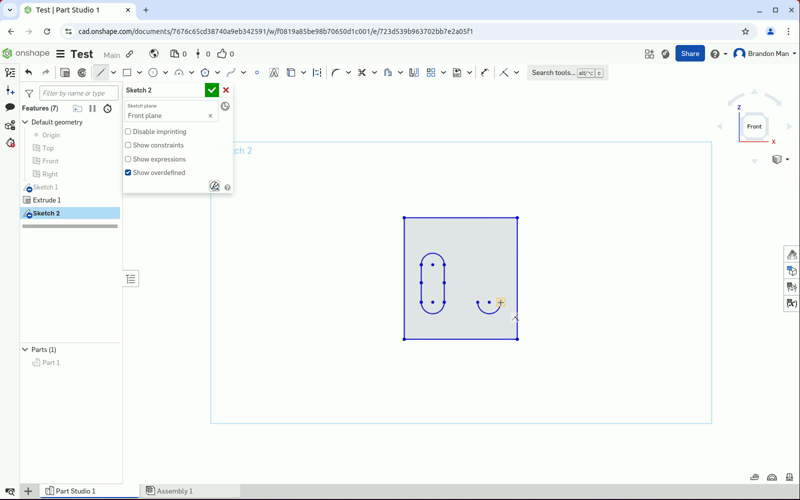
key_down(shift)
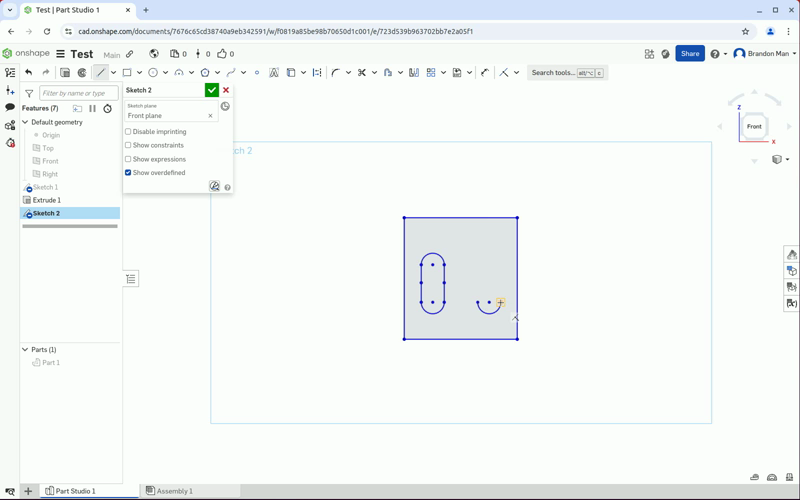
mouse_move(530, 302)
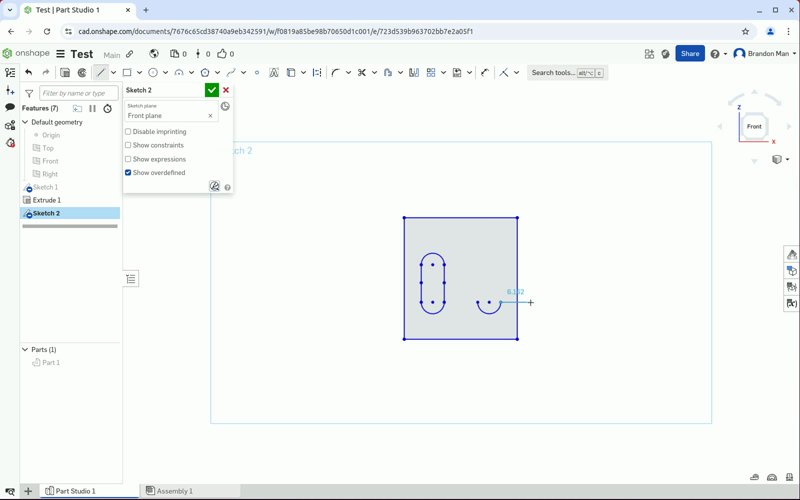
mouse_move(500, 282)
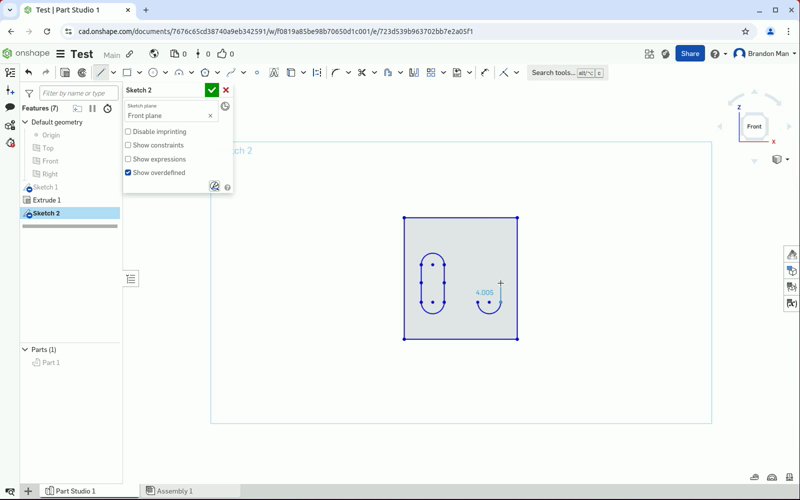
click(500, 282)
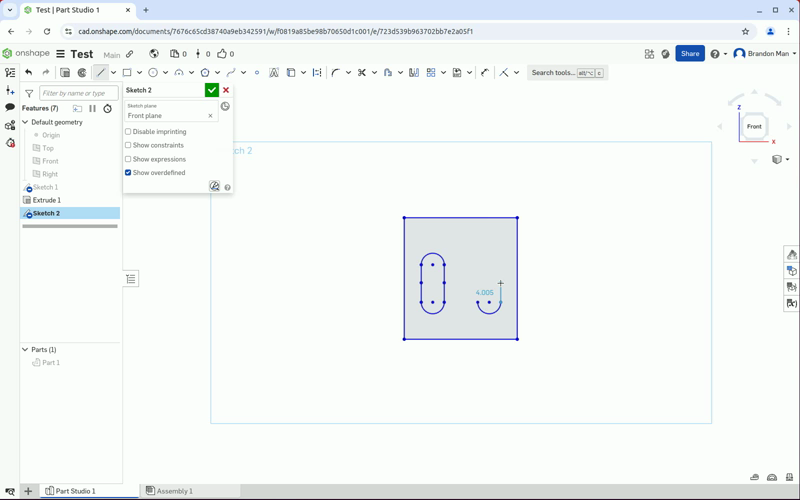
key_up(shift)
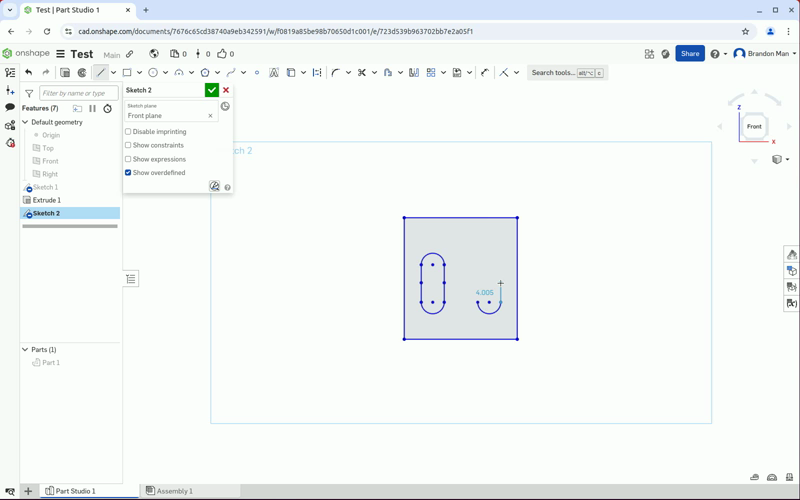
key_down(shift)
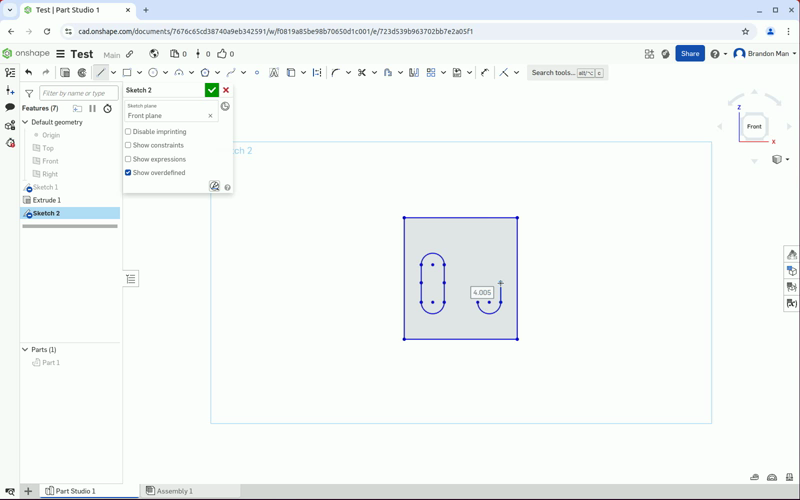
mouse_move(530, 282)
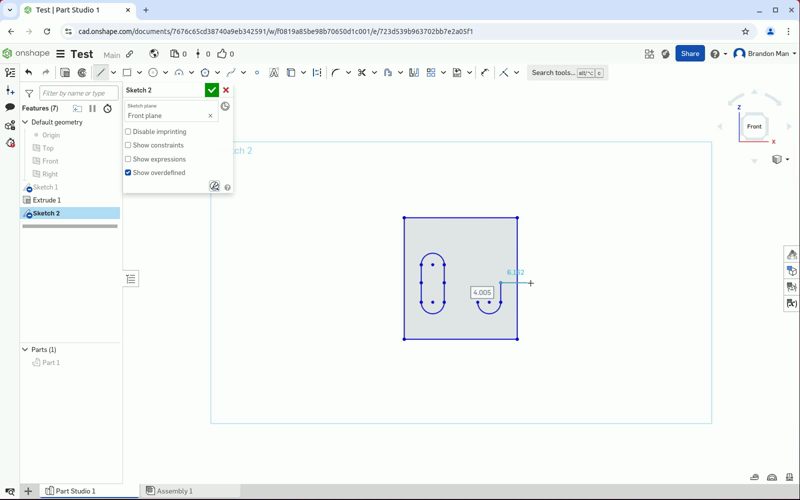
mouse_move(500, 264)
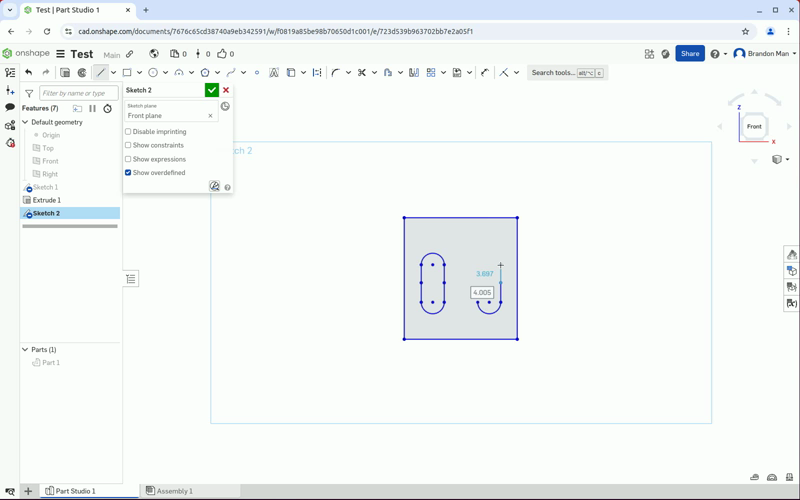
click(500, 264)
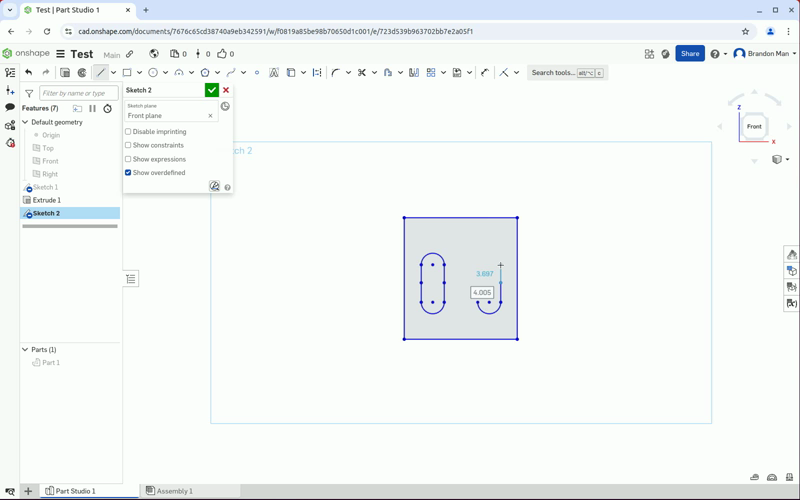
key_up(shift)
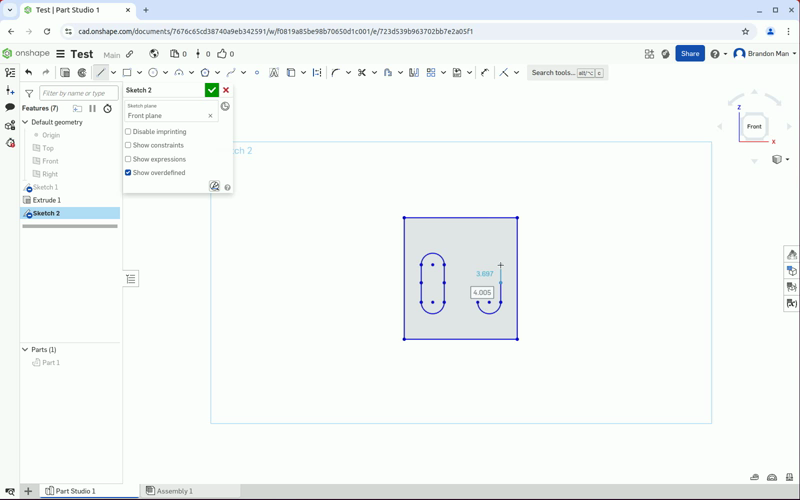
key(esc)
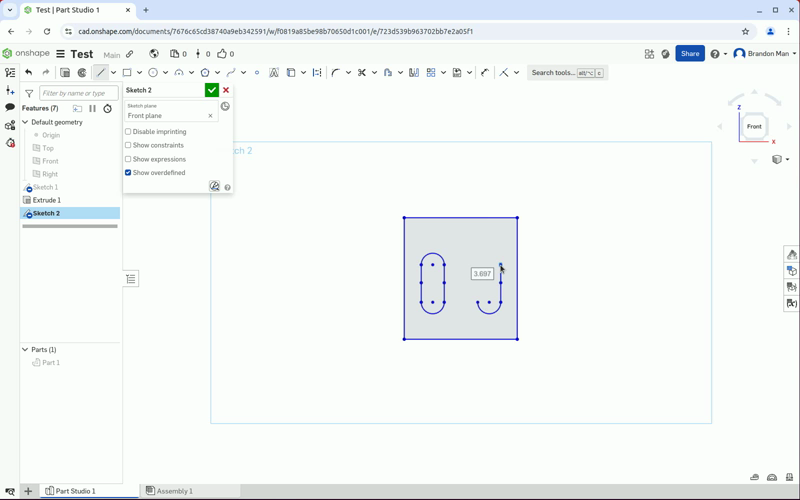
key(a)
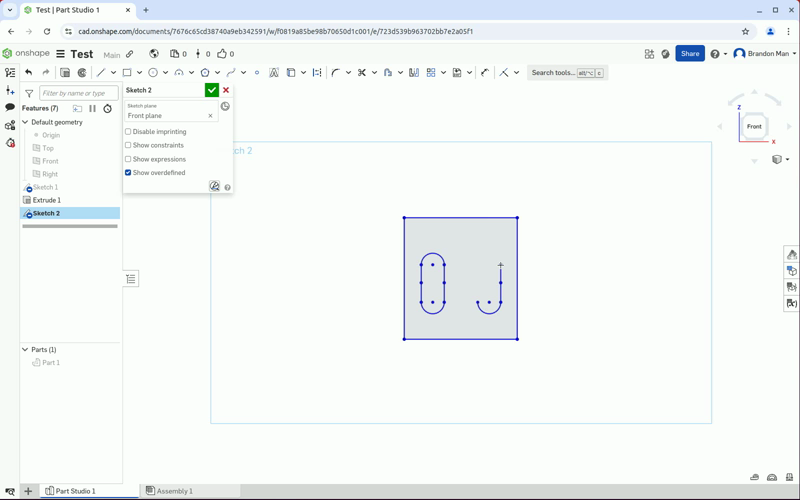
mouse_move(500, 264)
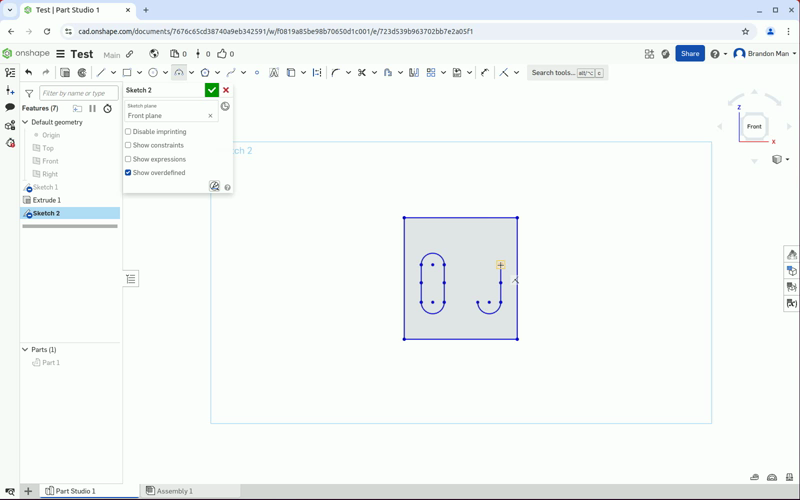
click(500, 264)
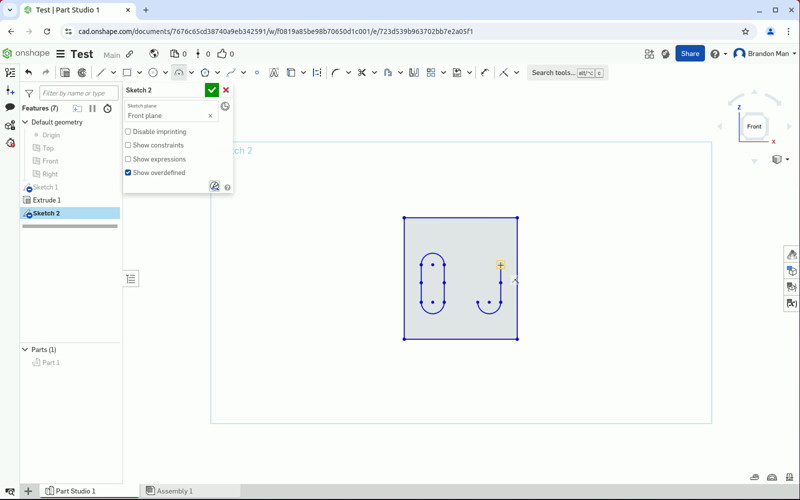
key_down(shift)
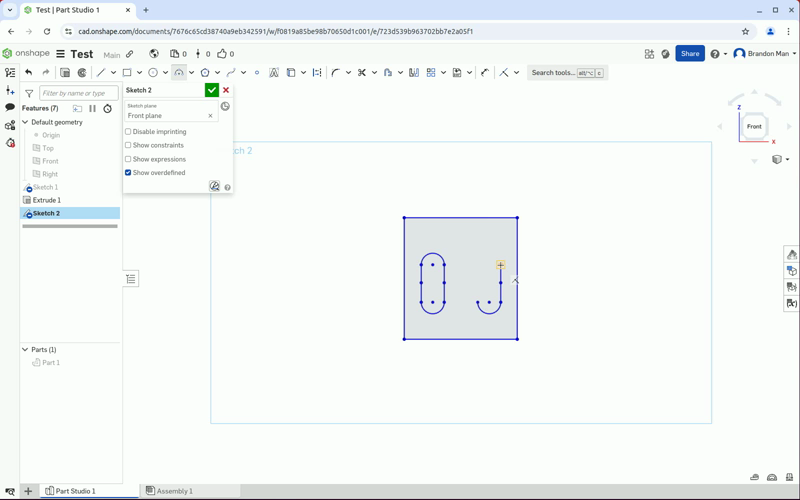
mouse_move(477, 264)
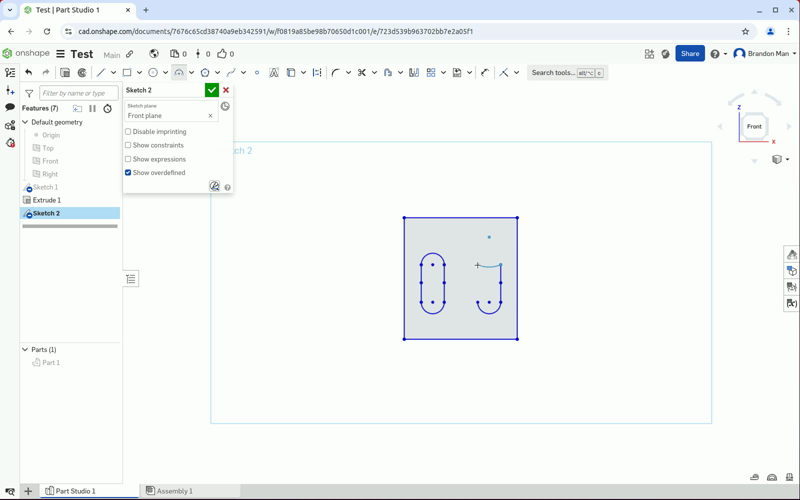
click(477, 264)
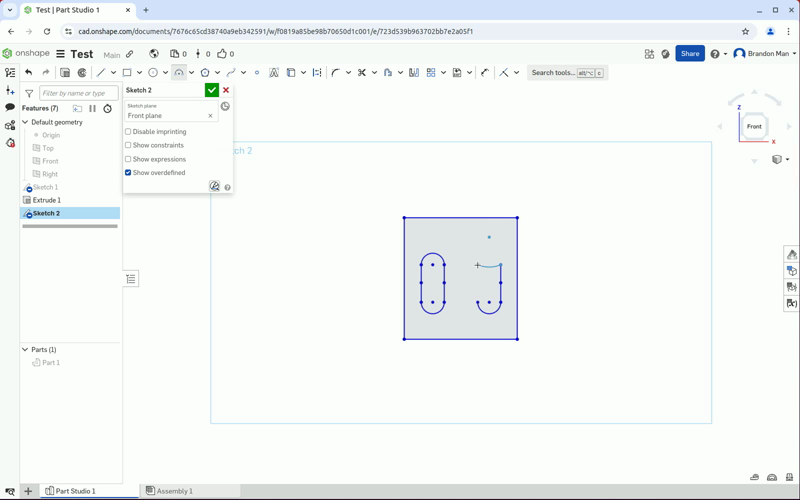
mouse_move(489, 253)
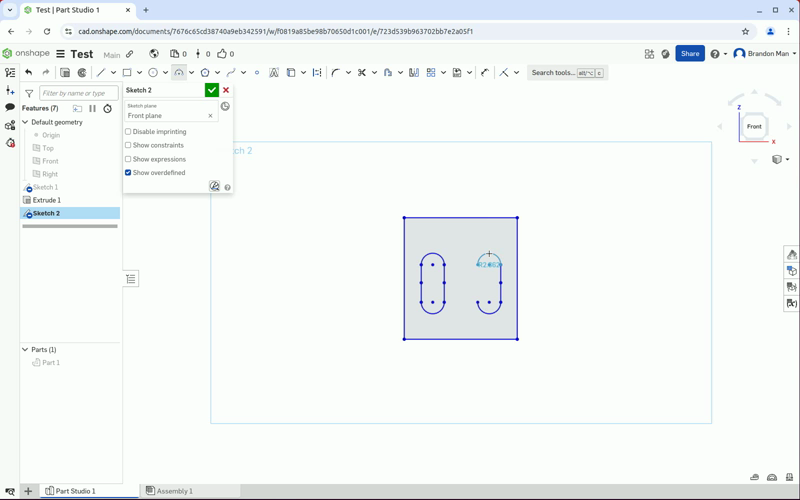
click(489, 253)
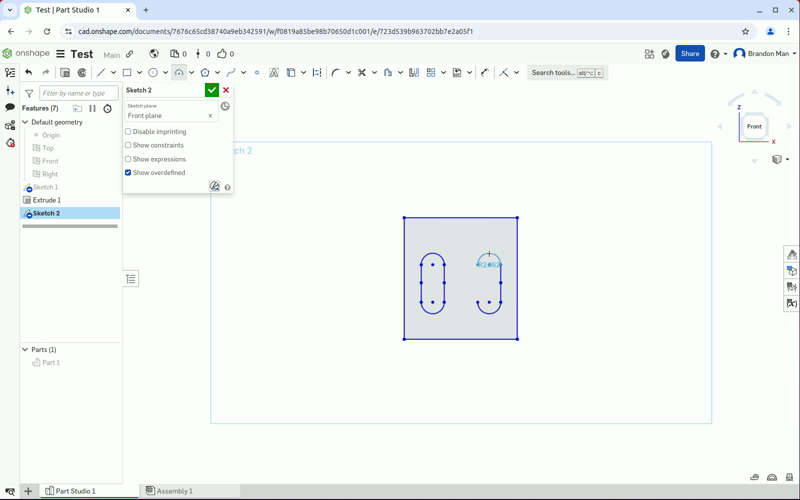
key_up(shift)
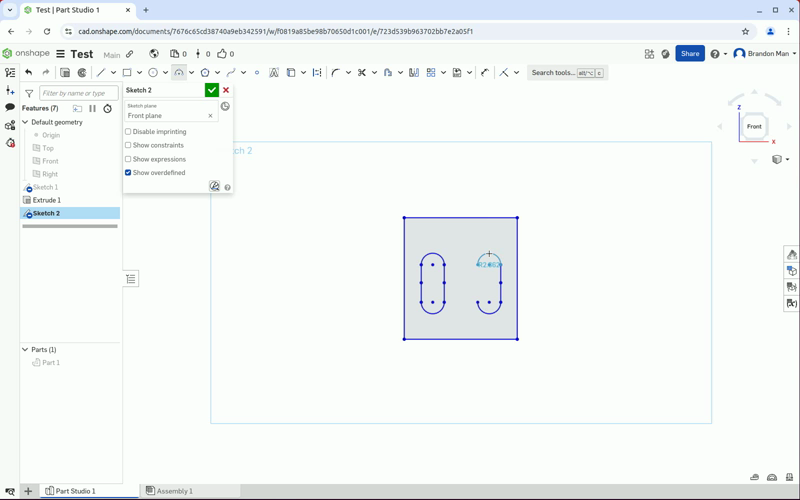
key(esc)
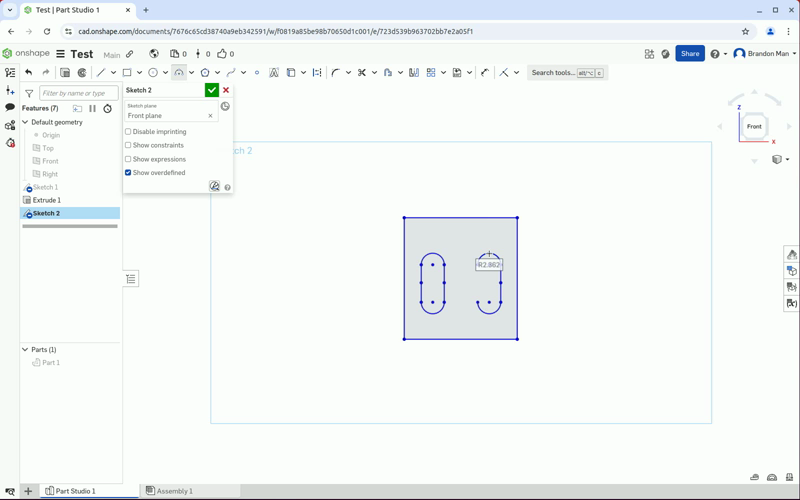
key(l)
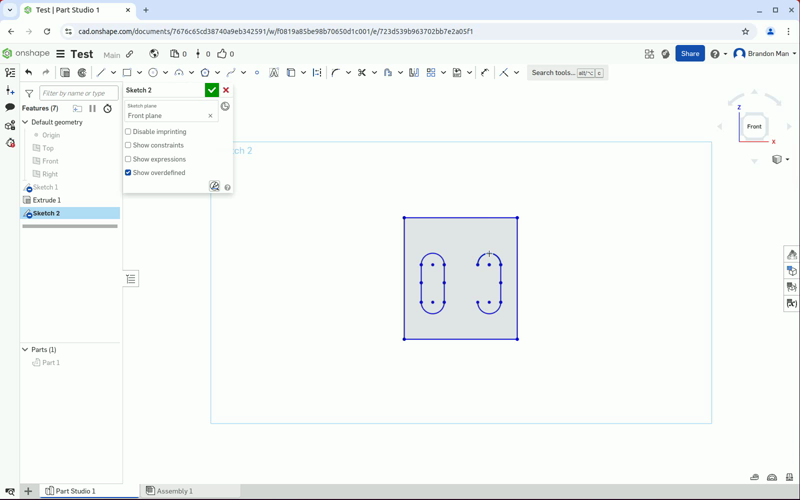
mouse_move(477, 264)
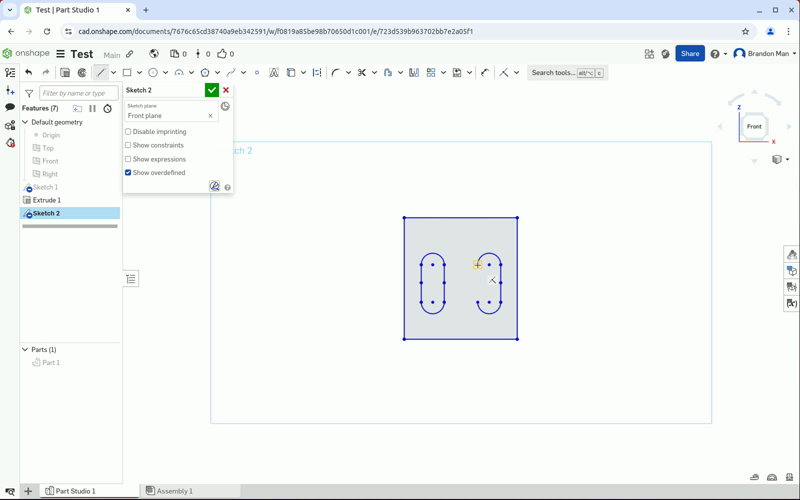
click(477, 264)
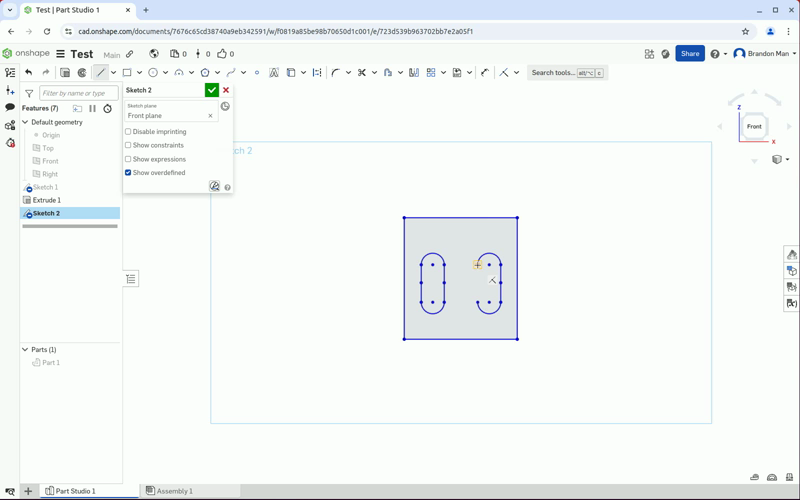
key_down(shift)
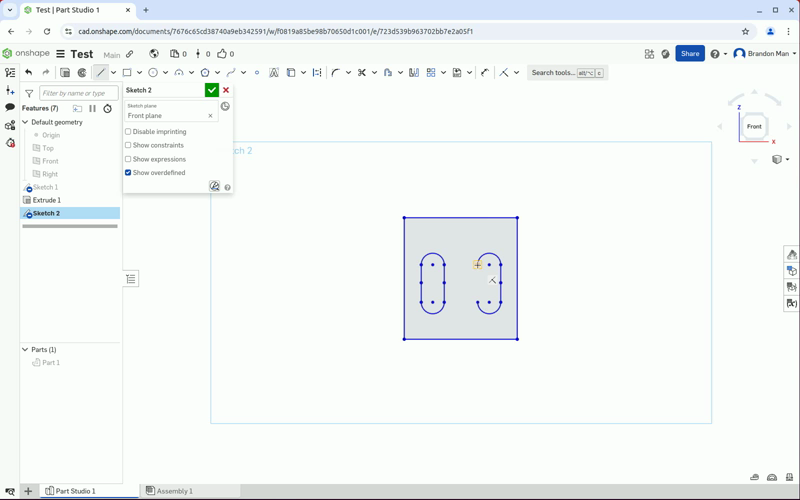
mouse_move(507, 264)
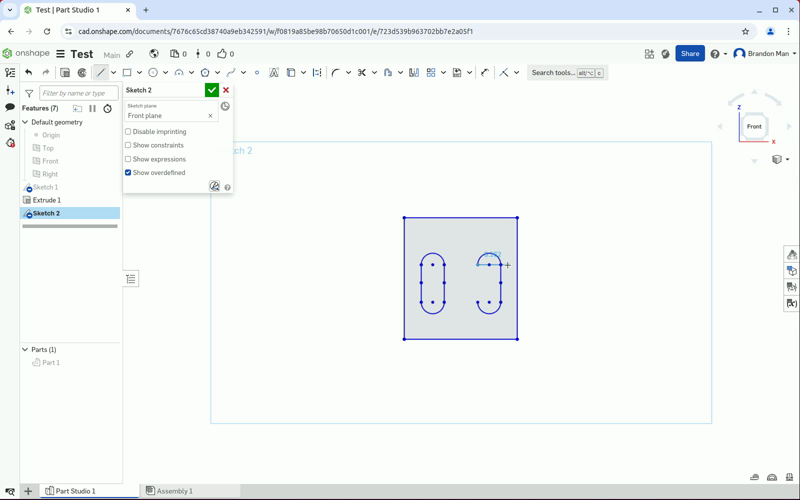
mouse_move(477, 282)
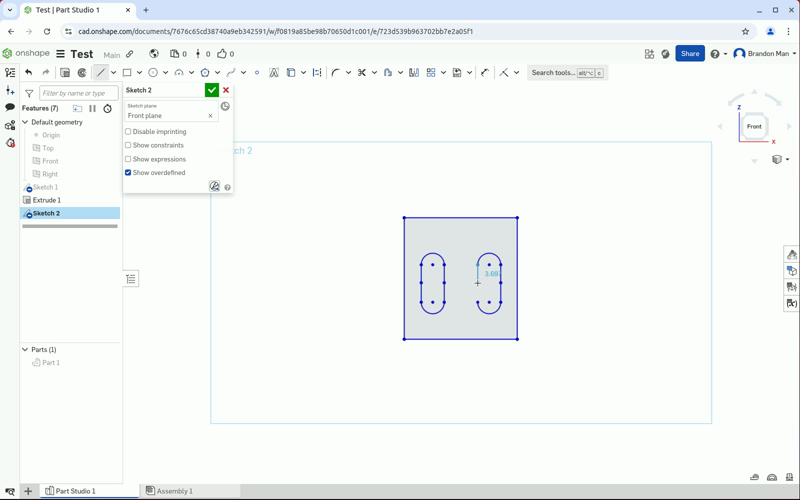
click(477, 282)
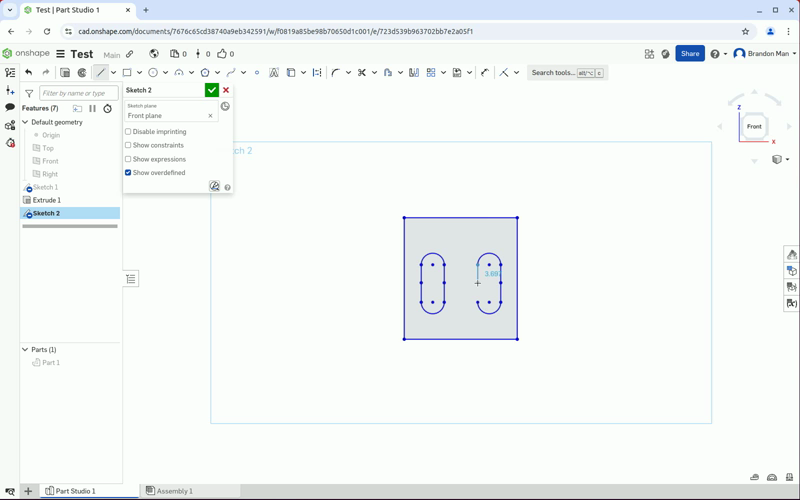
key_up(shift)
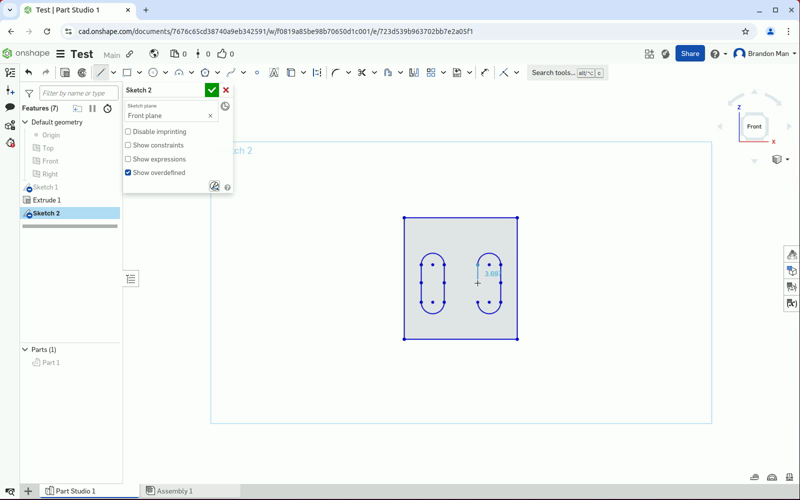
mouse_move(507, 282)
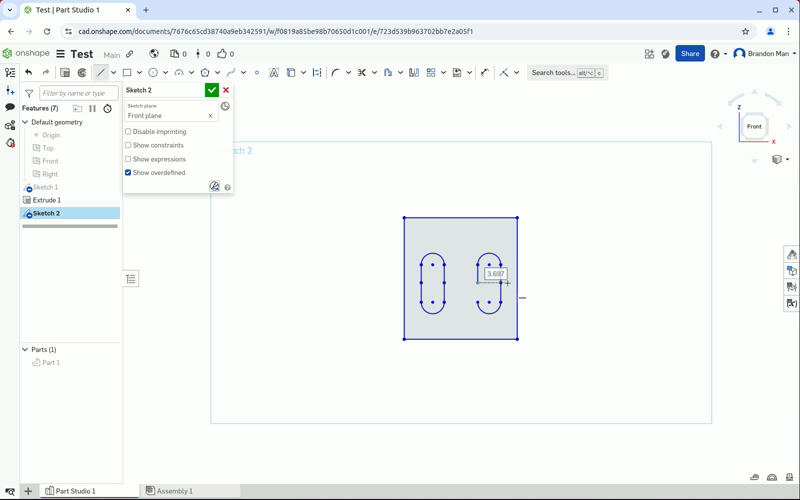
key_down(shift)
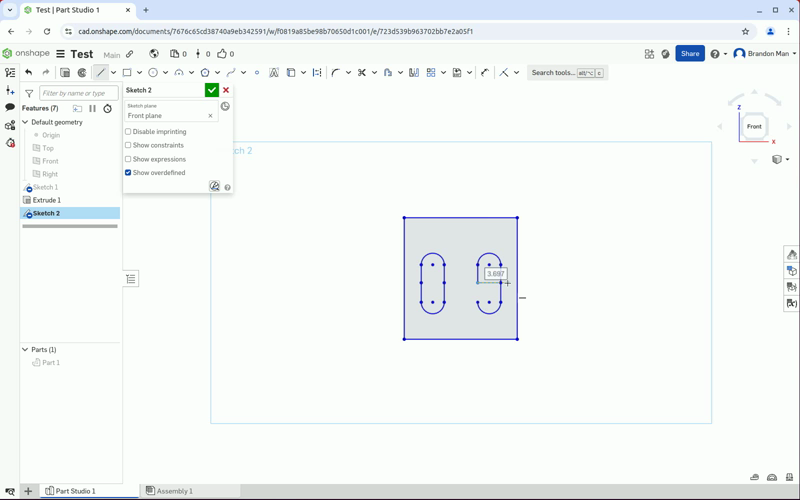
mouse_move(477, 302)
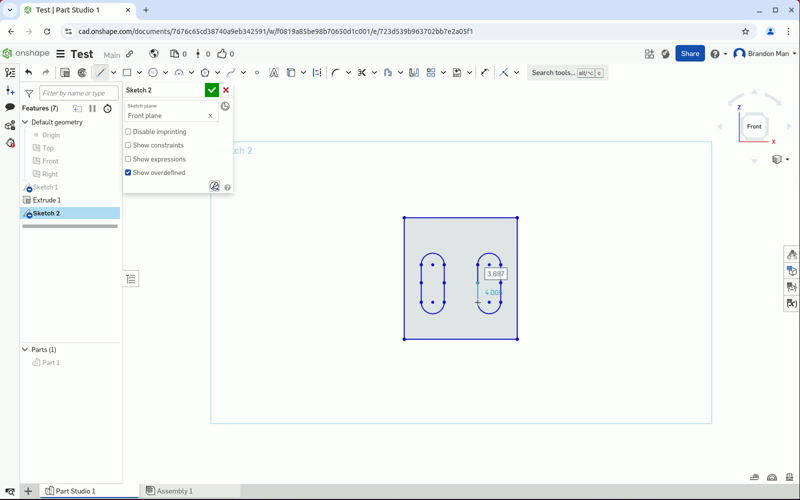
key_up(shift)
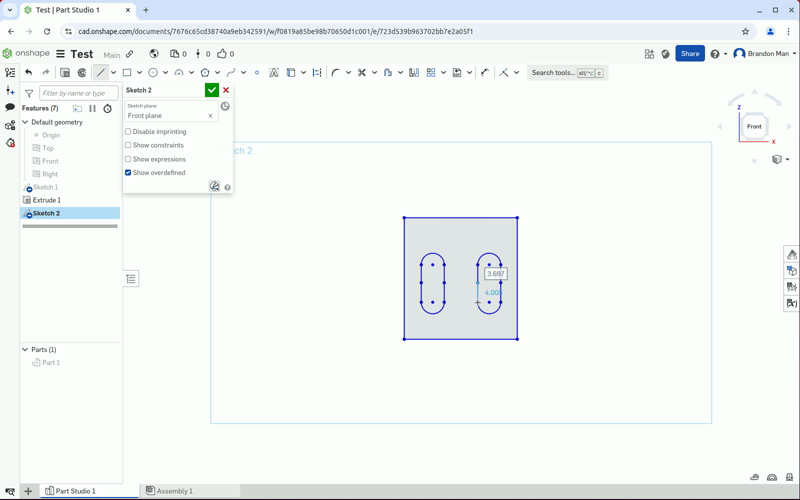
click(477, 302)
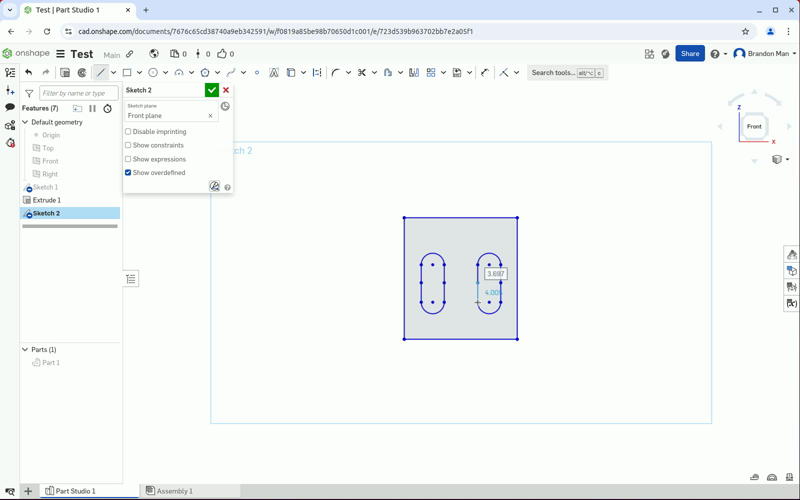
key(esc)
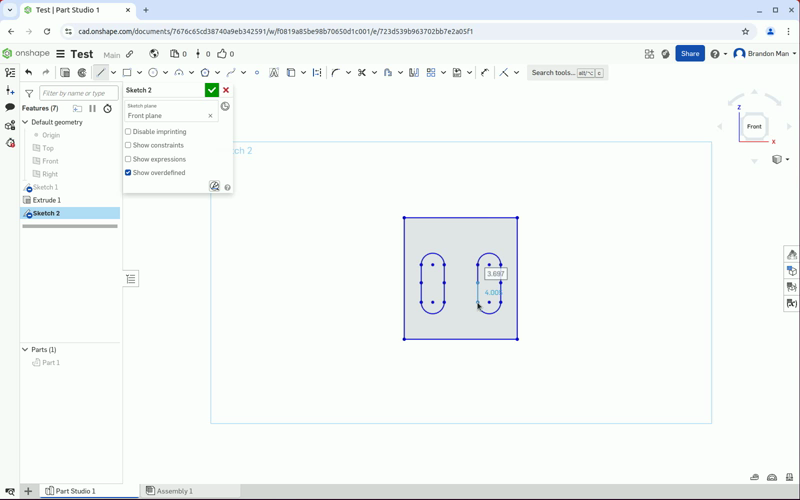
mouse_move(502, 317)
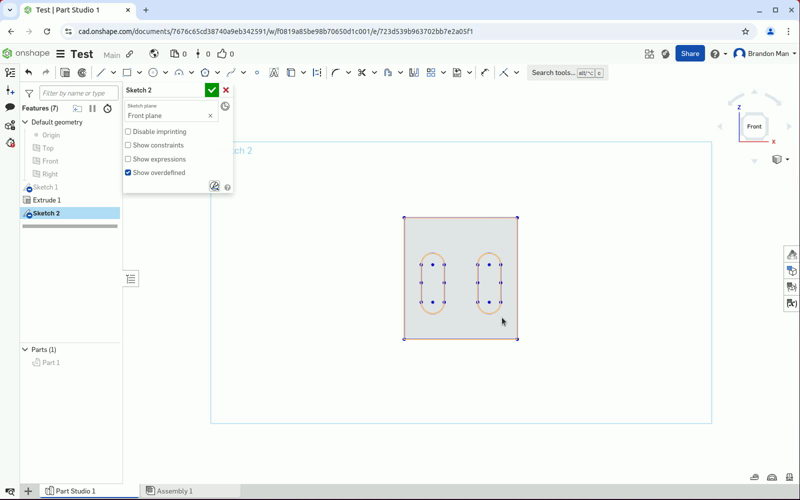
click(502, 317)
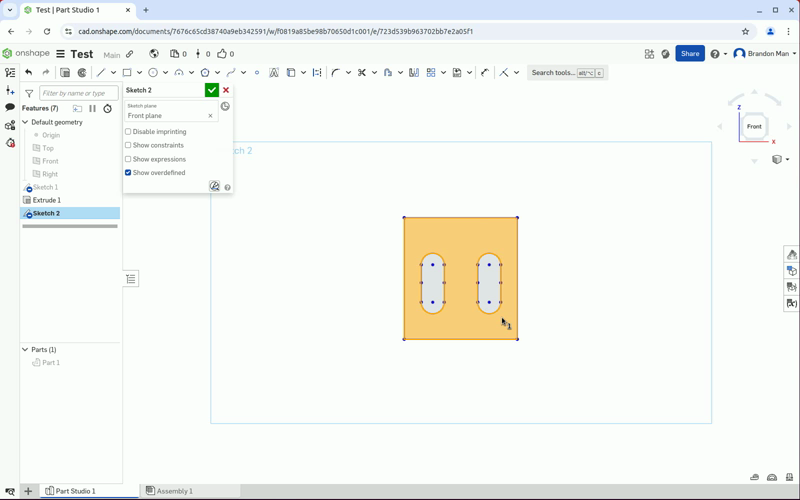
mouse_move(73, 352)
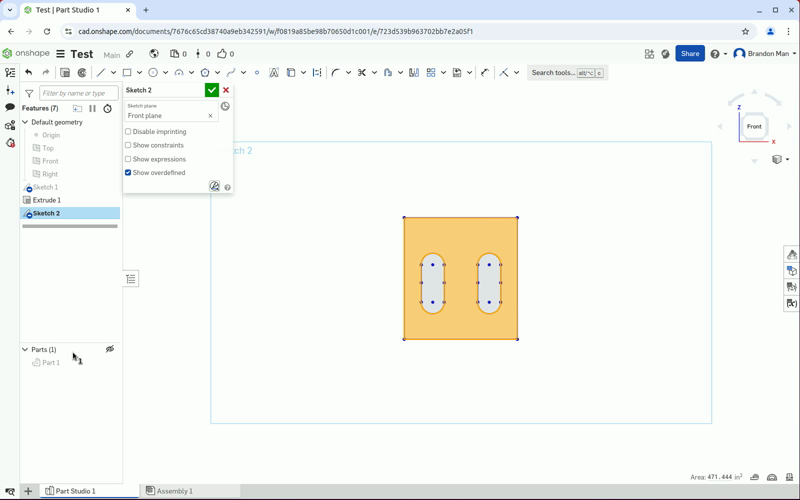
key(shift+y)
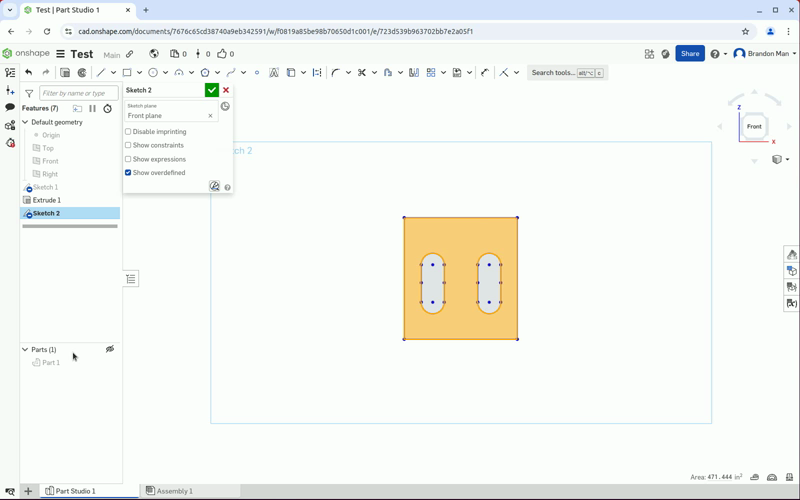
key(shift+e)
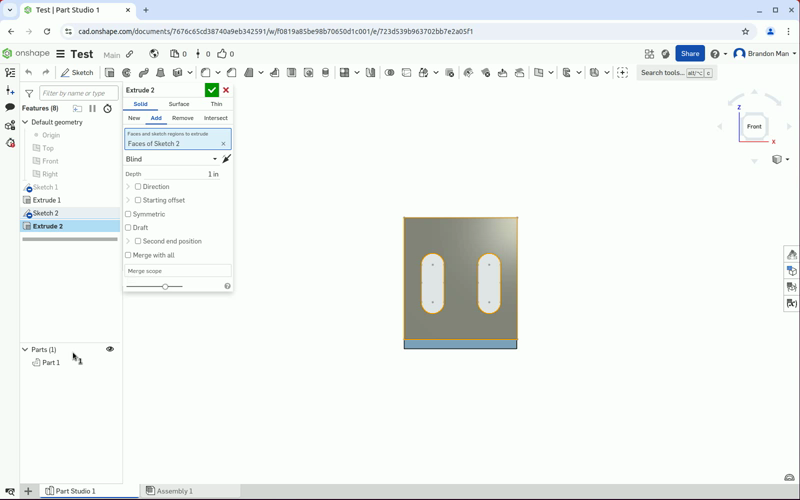
mouse_move(143, 106)
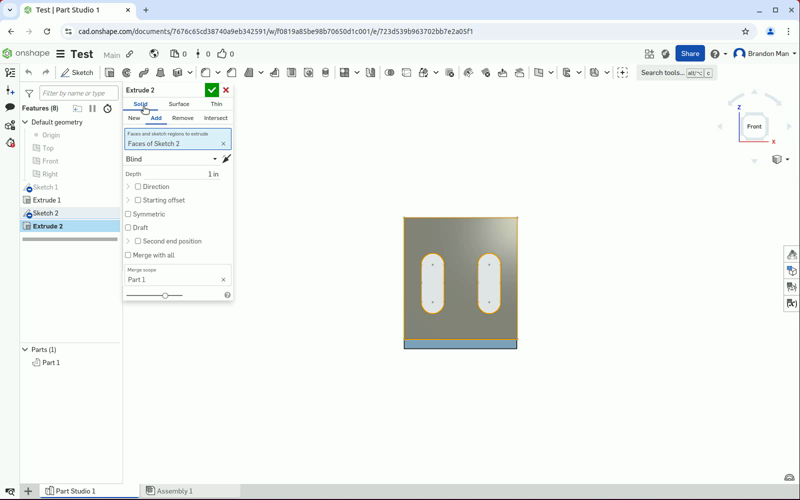
click(143, 106)
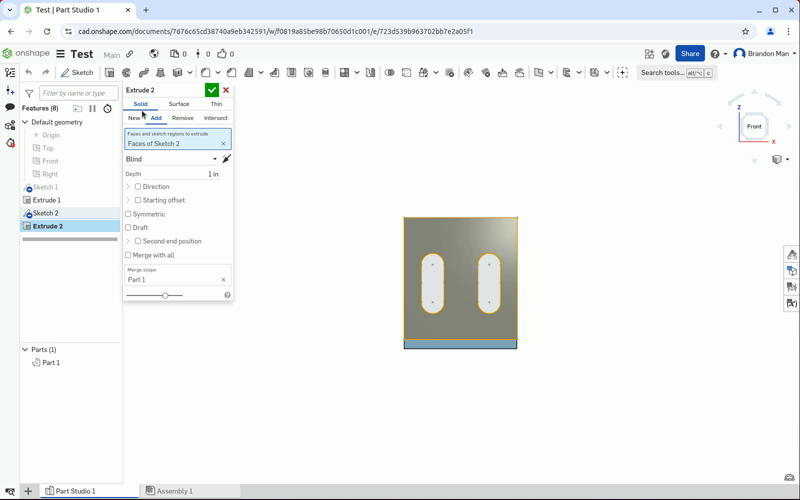
mouse_move(137, 120)
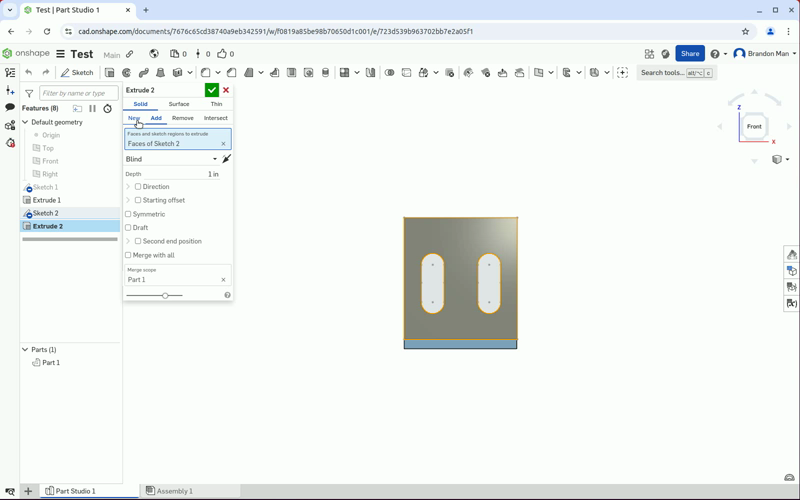
click(137, 120)
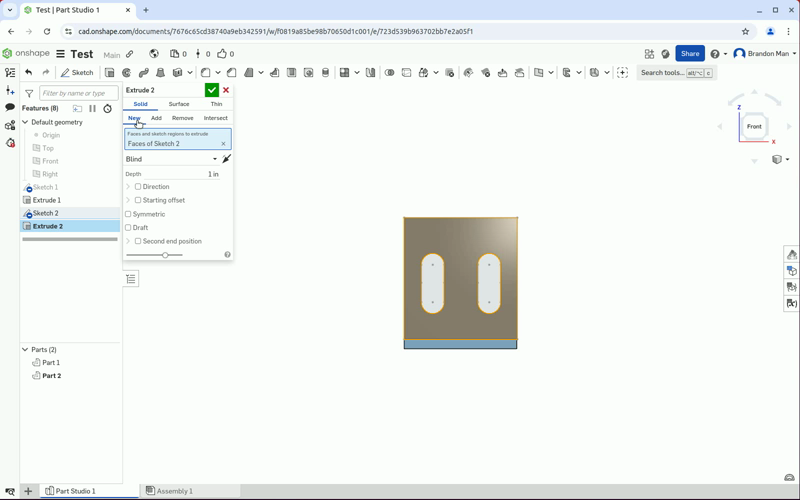
key(tab, 4)
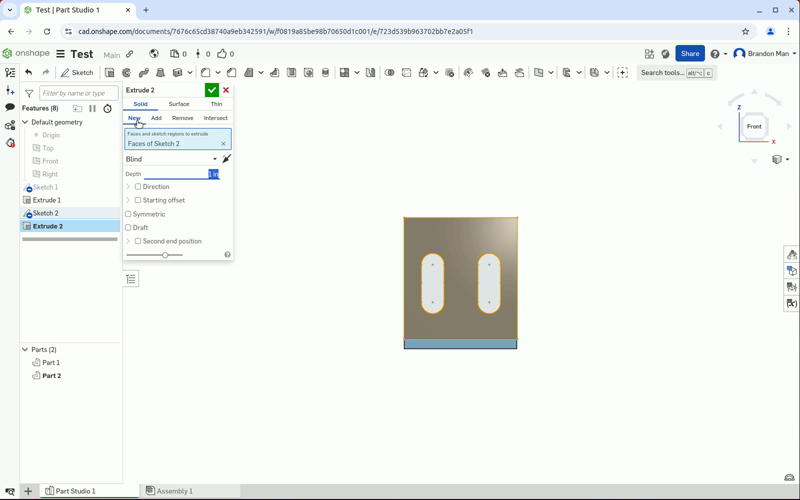
text(2.407)
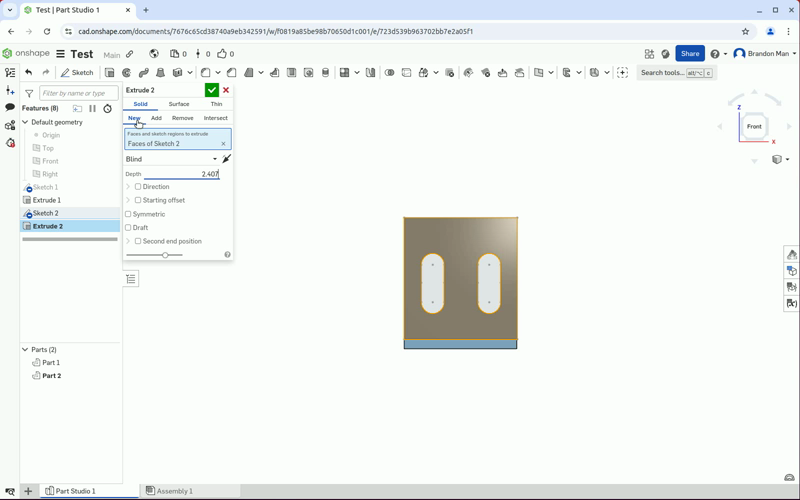
key(enter)
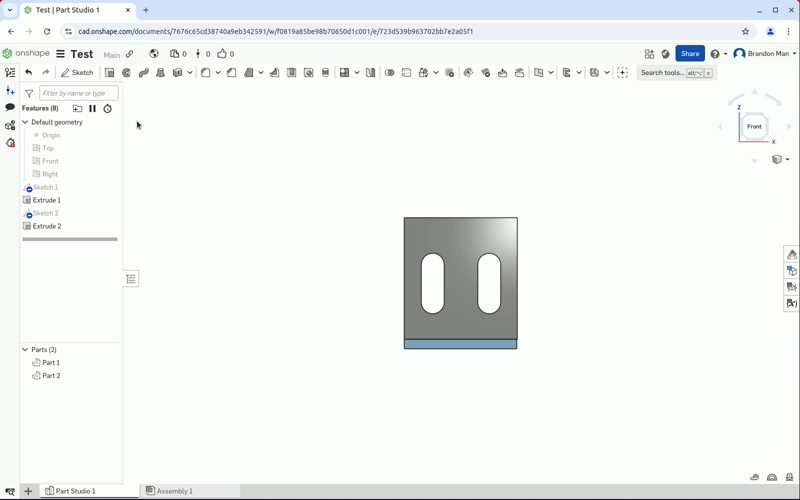
key(shift+h)
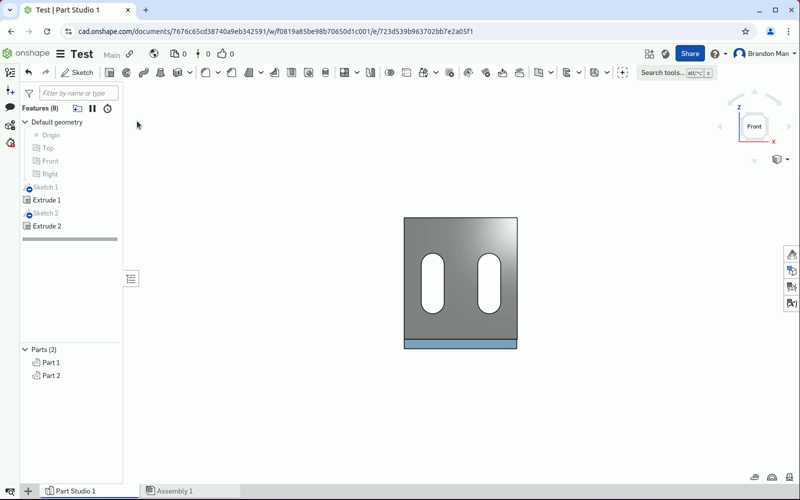
key(shift+h)
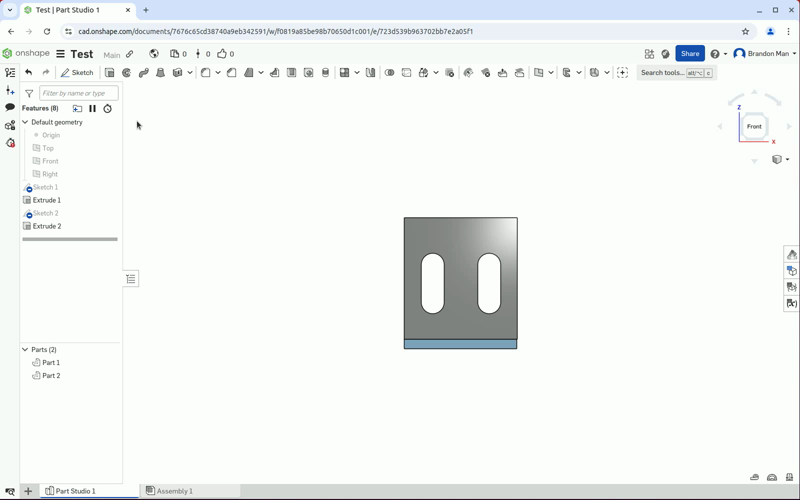
mouse_move(73, 189)
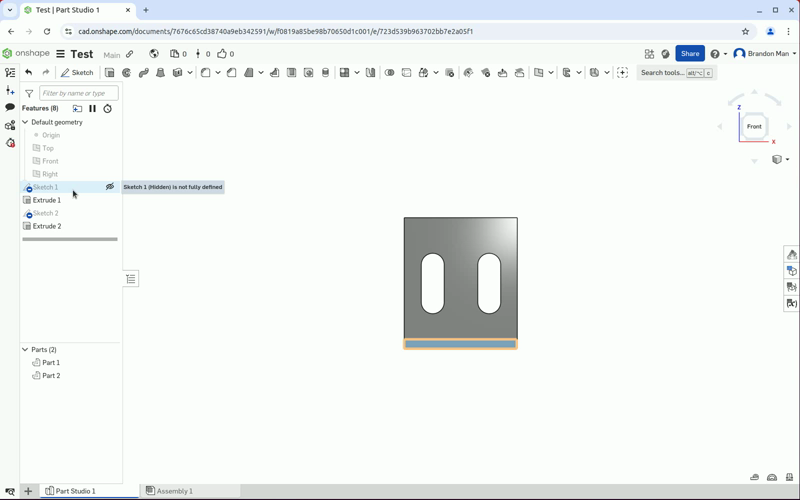
click(73, 189)
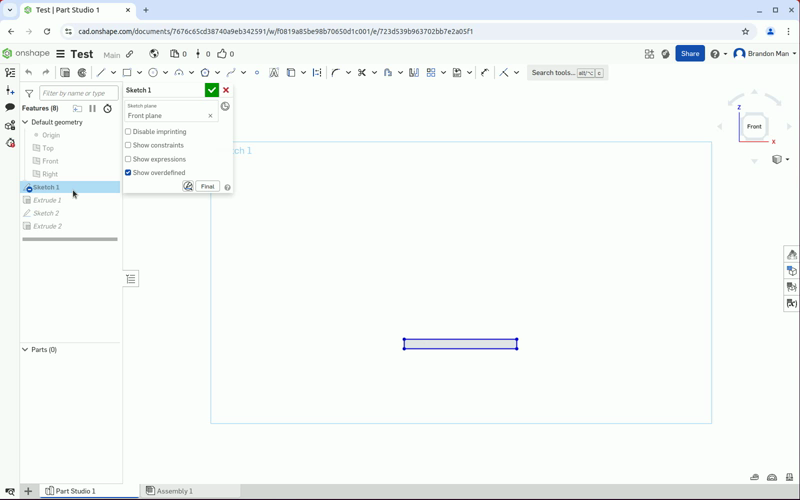
mouse_move(229, 92)
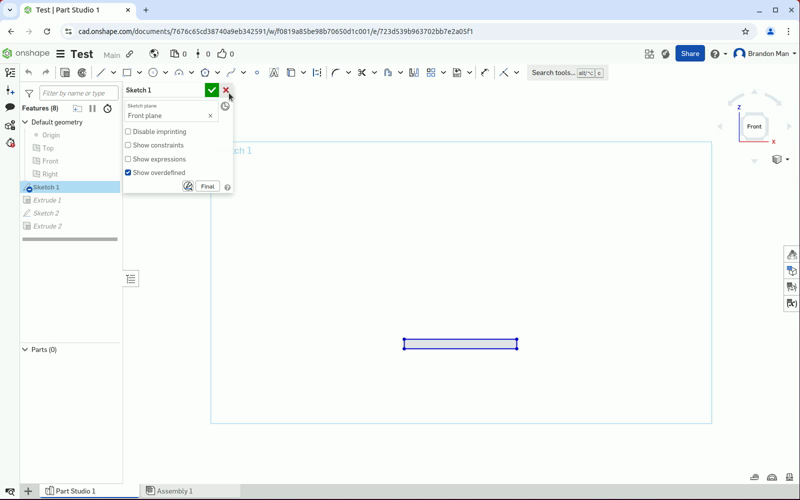
click(229, 92)
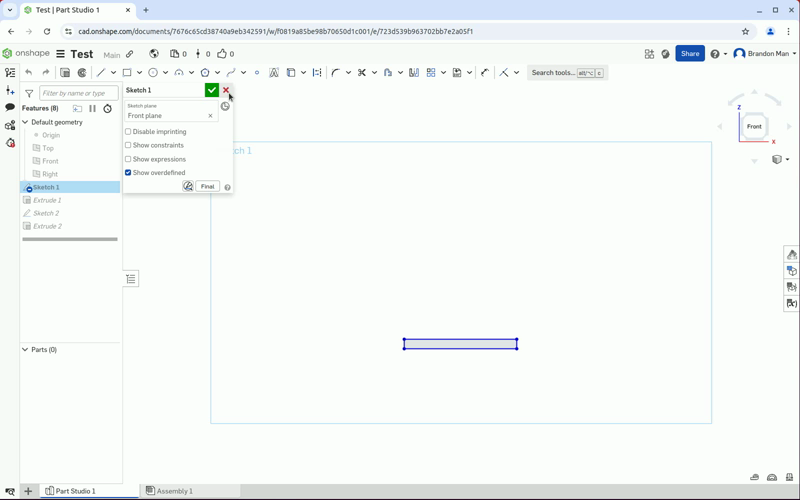
key(shift+s)
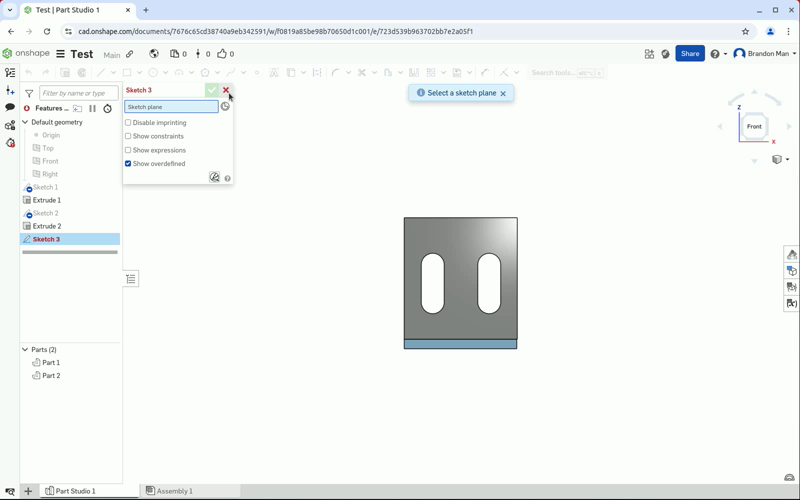
mouse_move(73, 163)
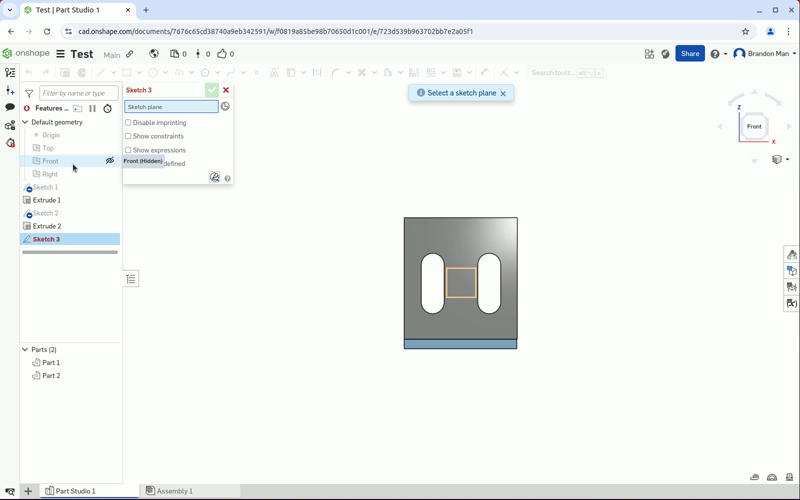
click(73, 163)
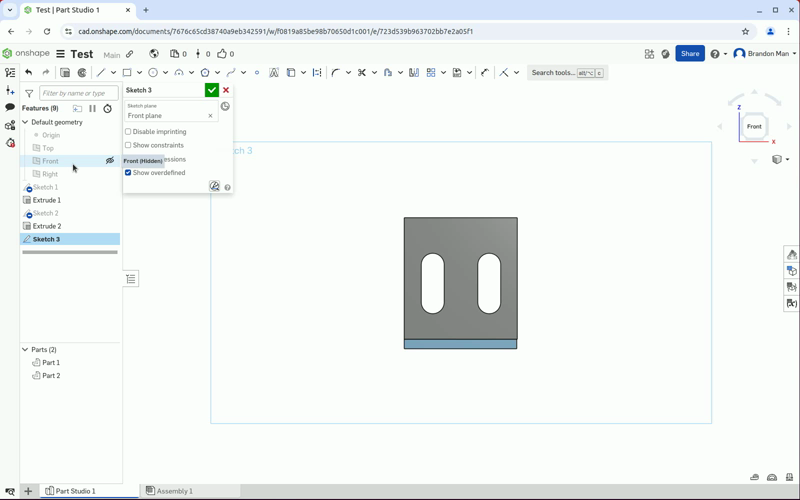
mouse_move(73, 352)
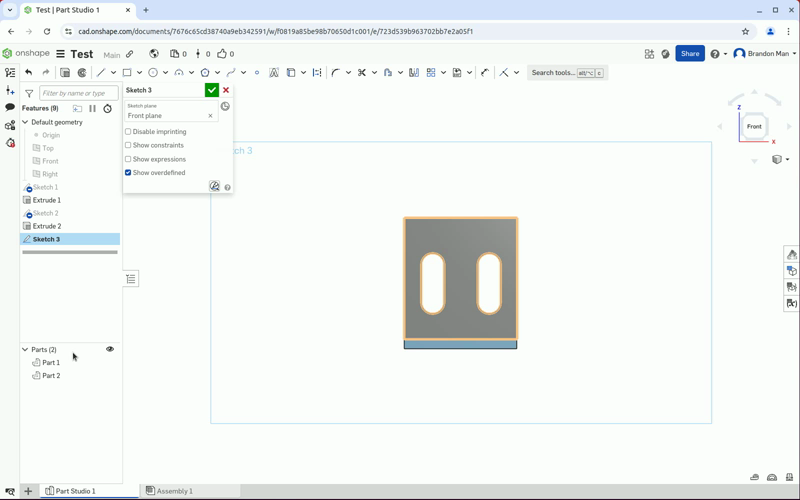
key(y)
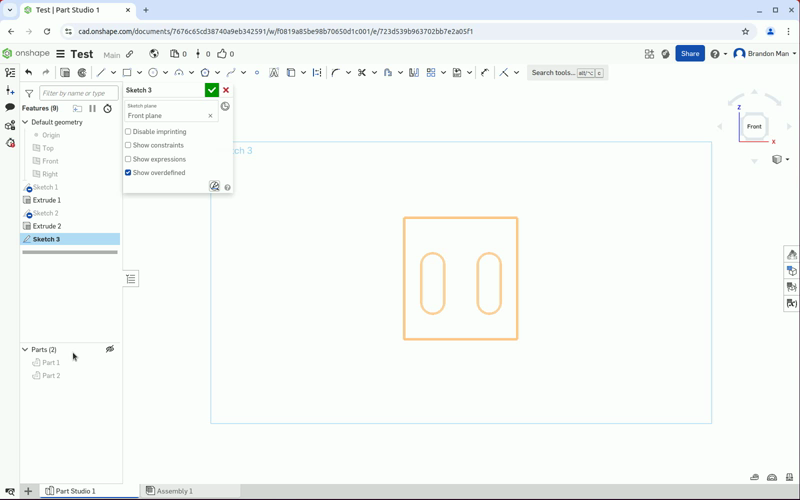
key(l)
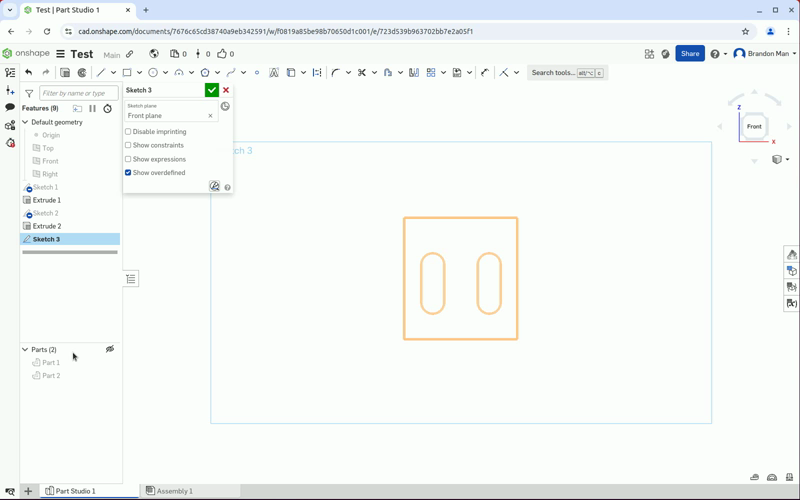
key_down(shift)
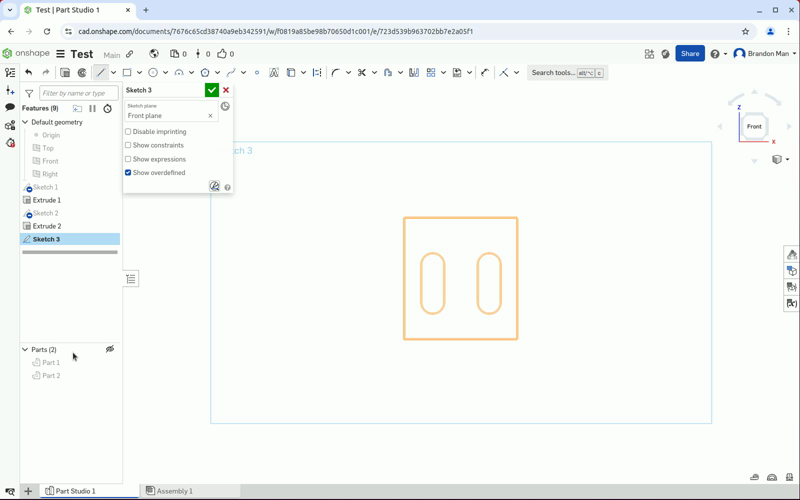
mouse_move(404, 348)
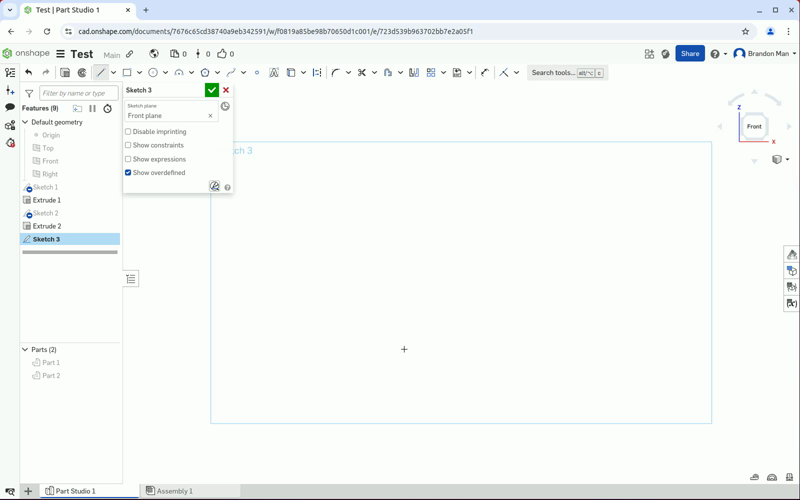
click(404, 348)
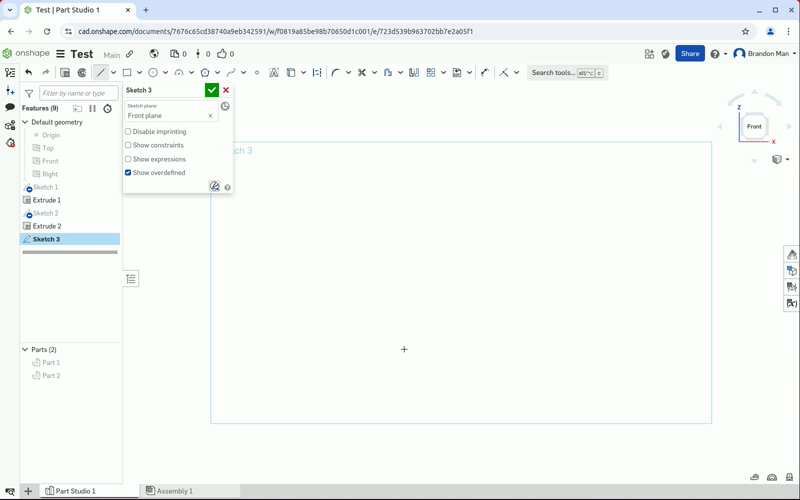
key_up(shift)
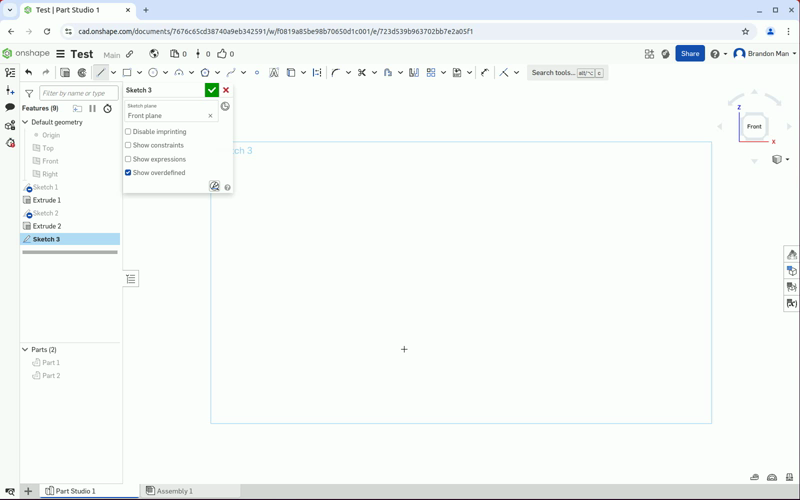
key_down(shift)
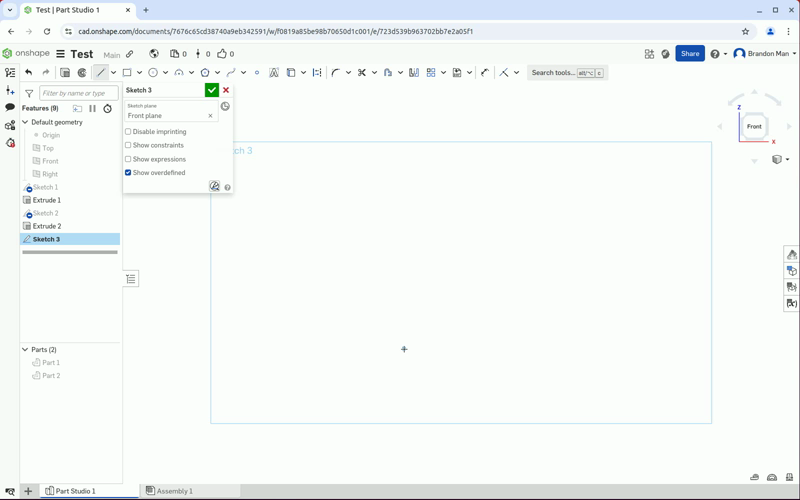
mouse_move(516, 348)
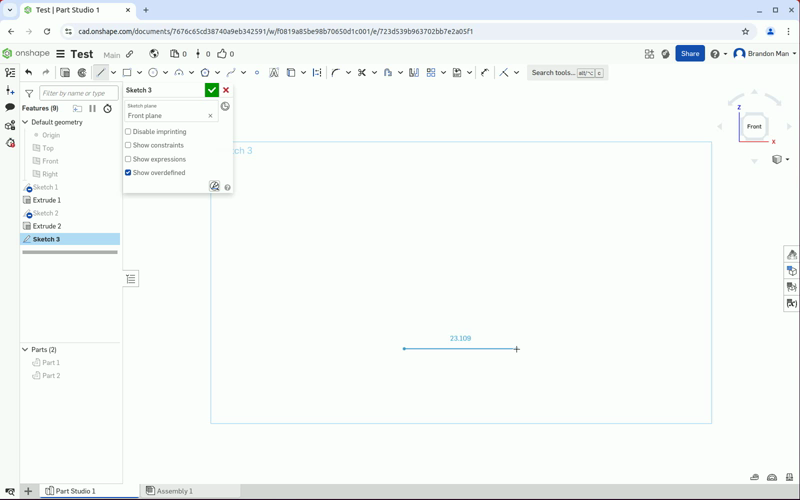
click(516, 348)
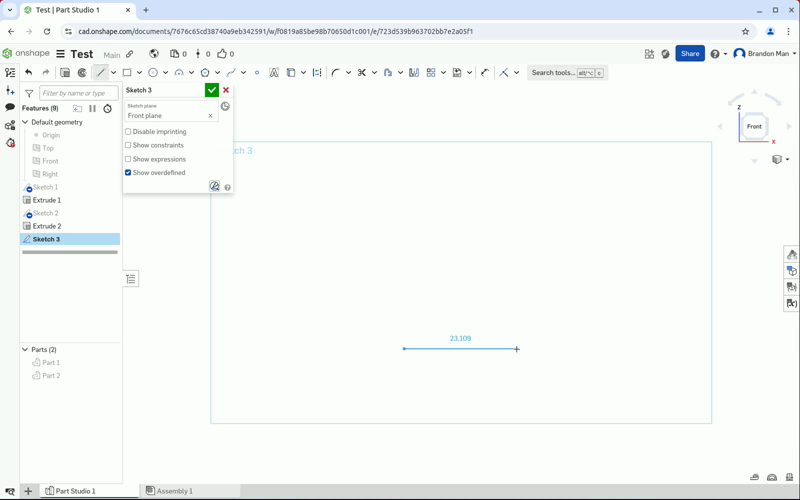
key_up(shift)
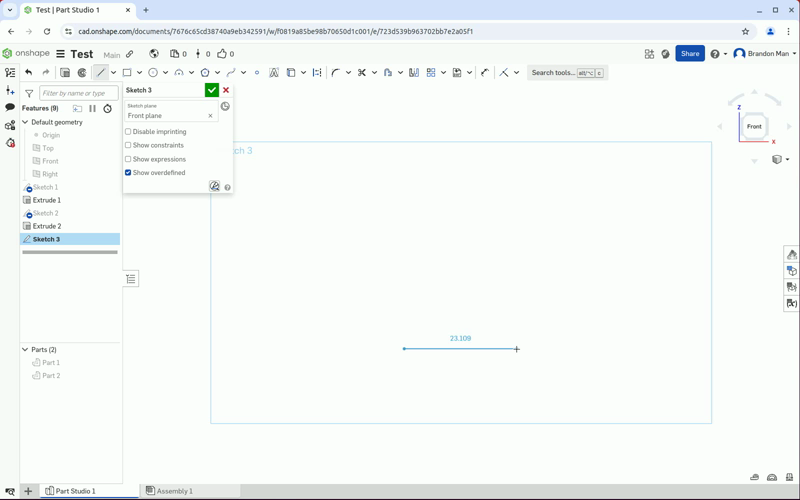
key_down(shift)
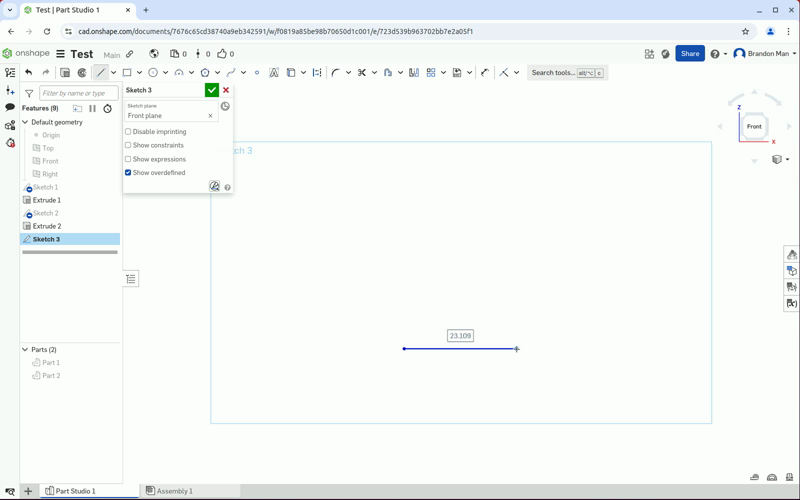
mouse_move(546, 348)
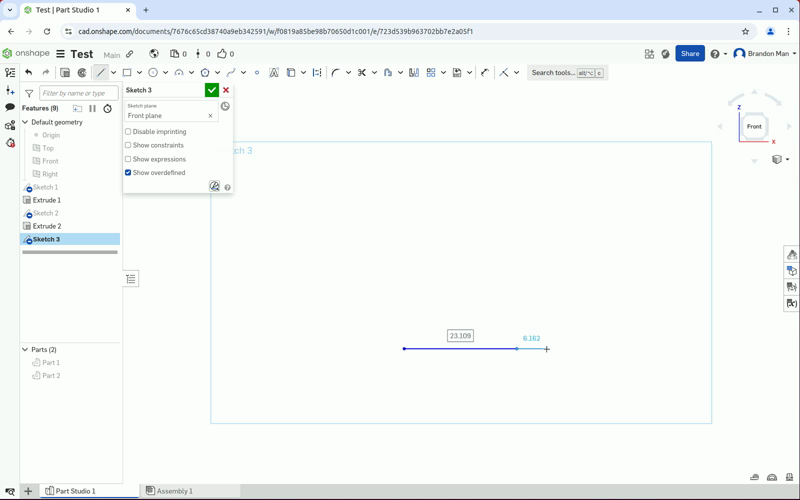
mouse_move(516, 339)
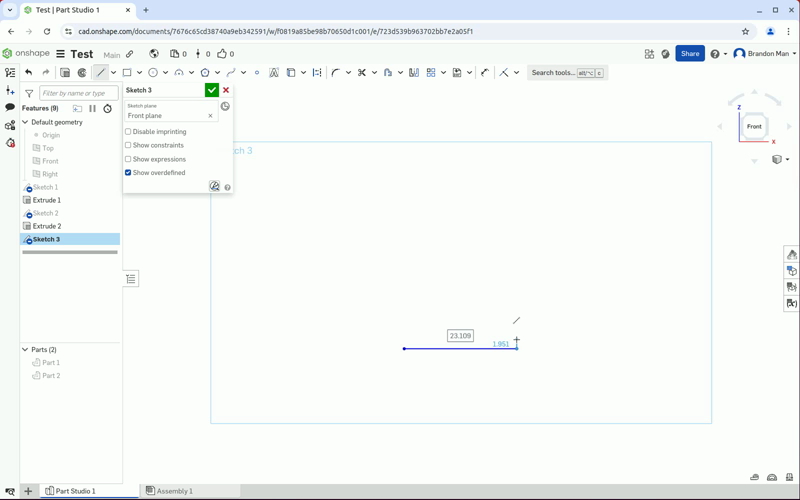
click(516, 339)
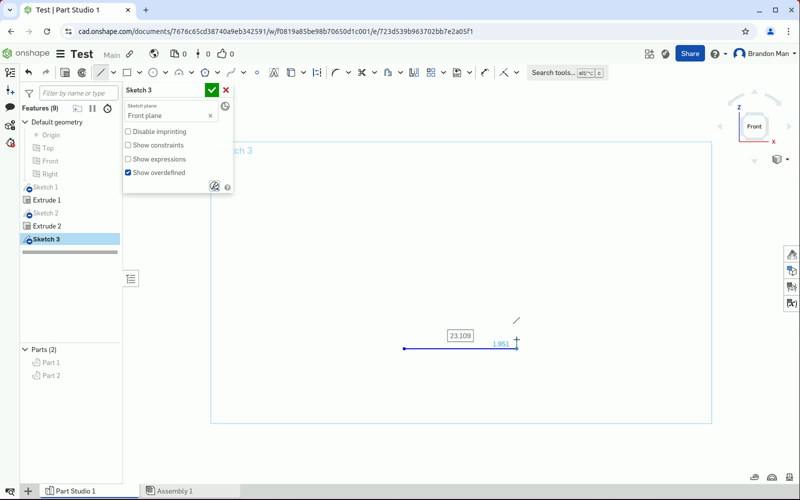
key_up(shift)
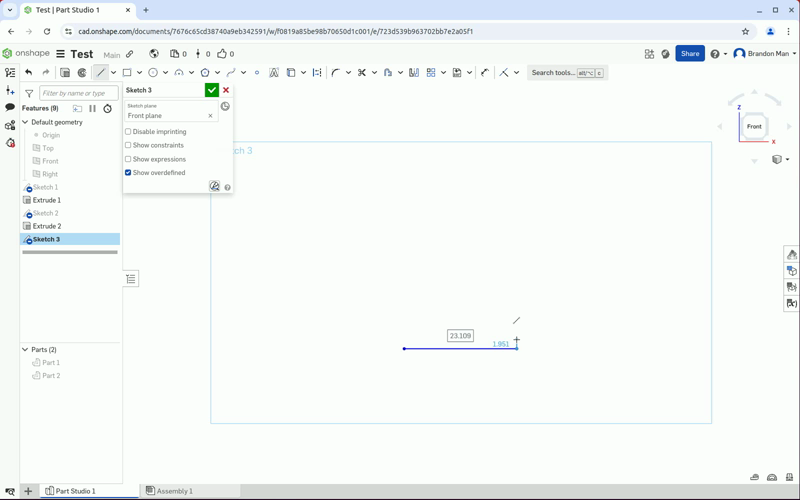
key_down(shift)
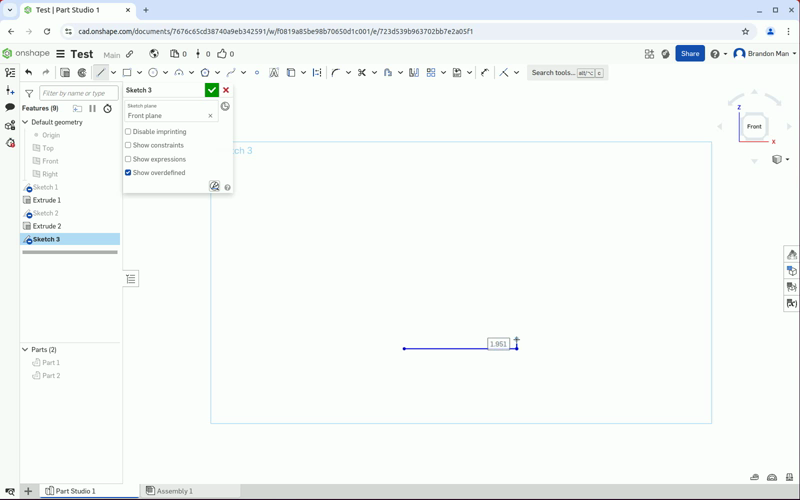
mouse_move(404, 339)
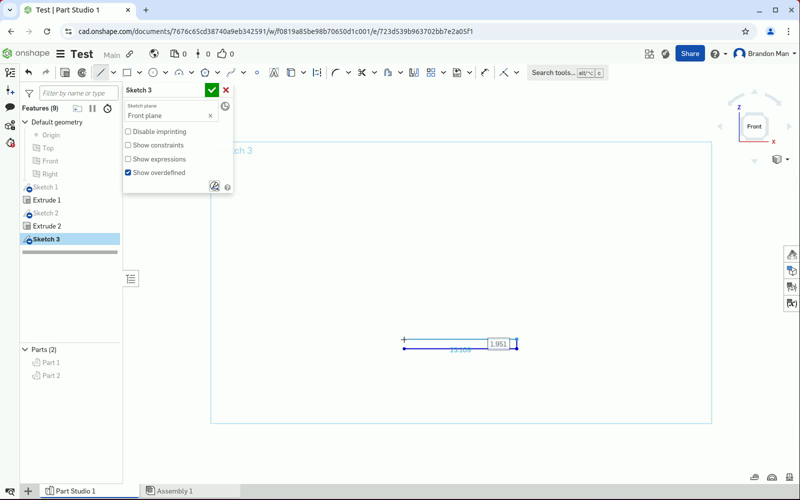
click(404, 339)
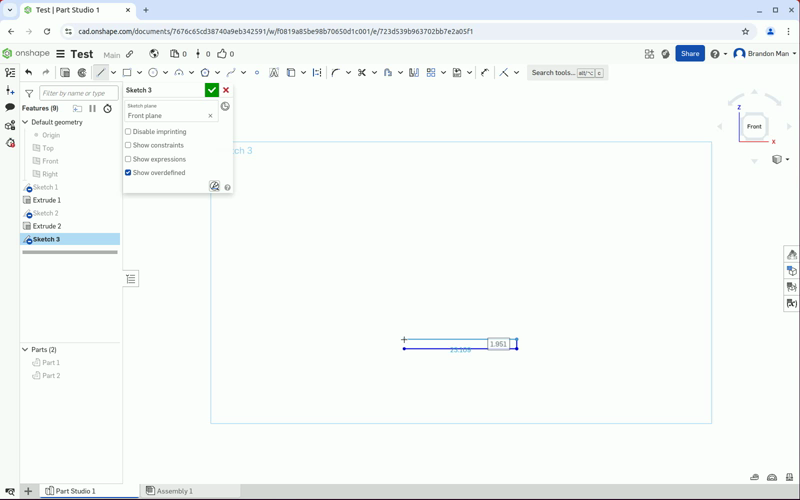
key_up(shift)
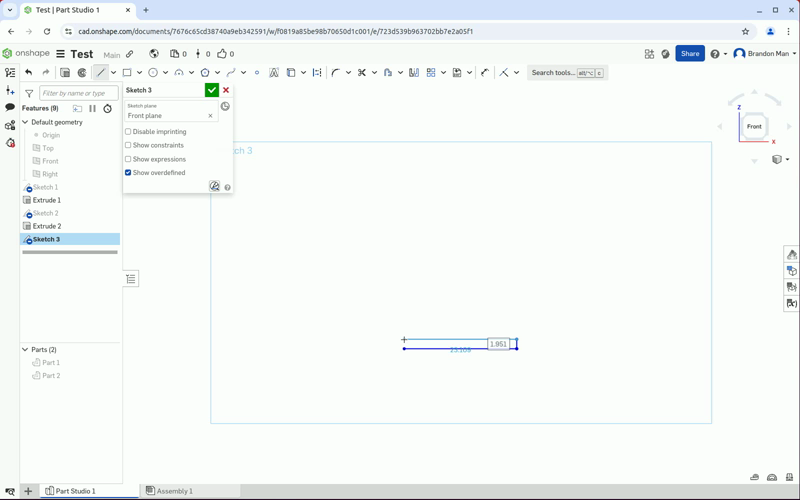
mouse_move(434, 339)
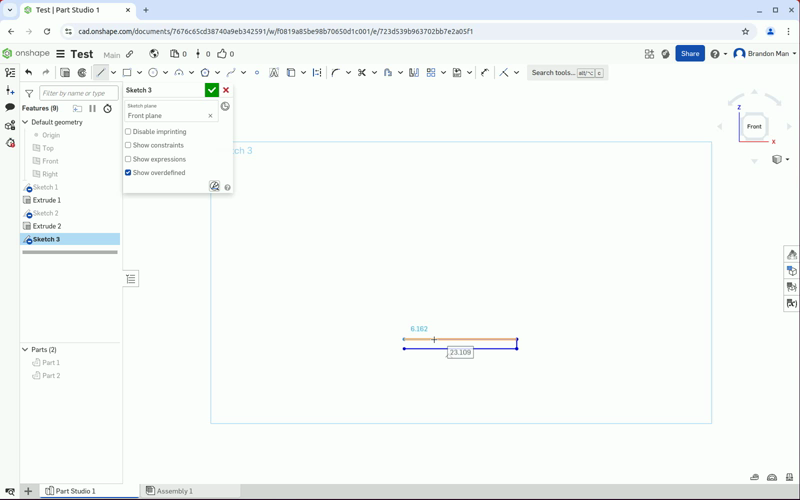
key_down(shift)
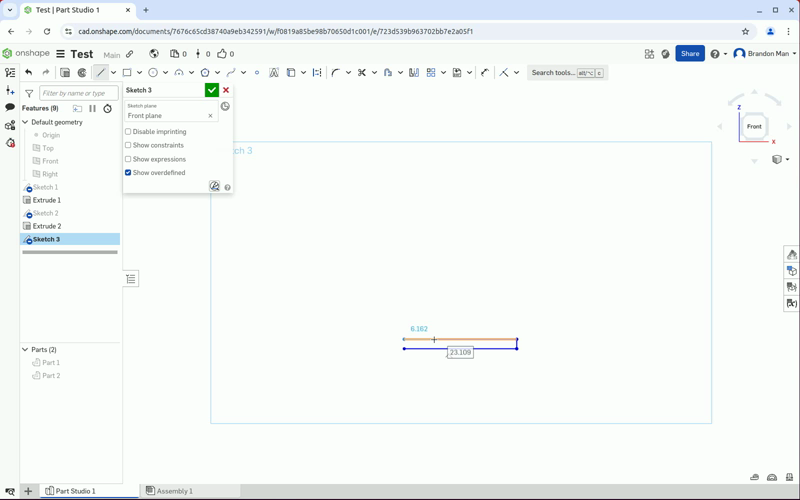
mouse_move(404, 348)
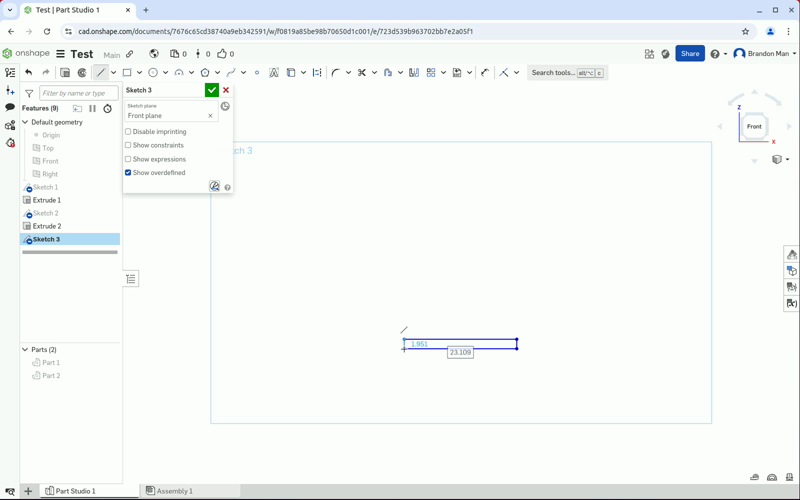
key_up(shift)
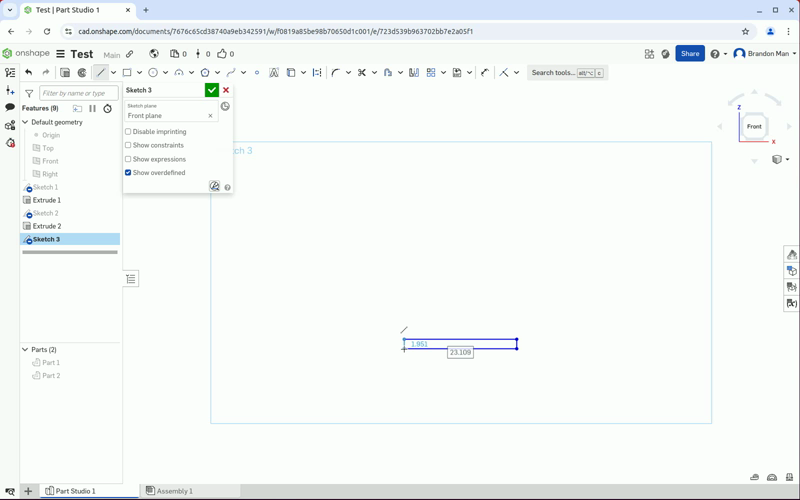
click(404, 348)
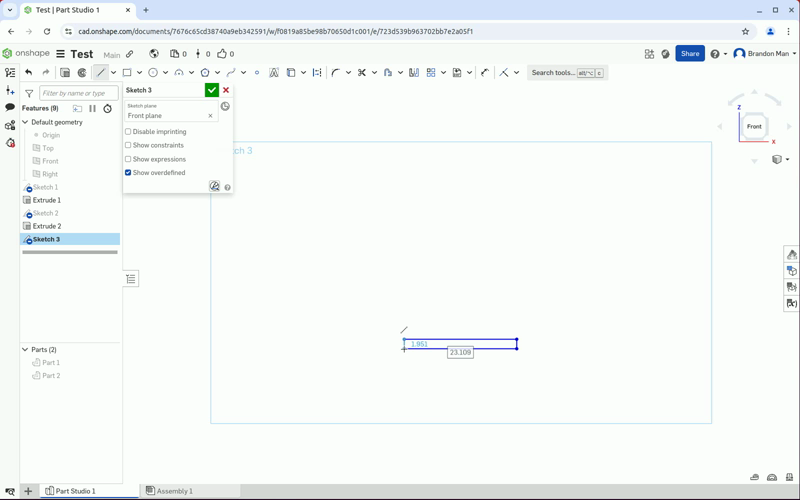
key(esc)
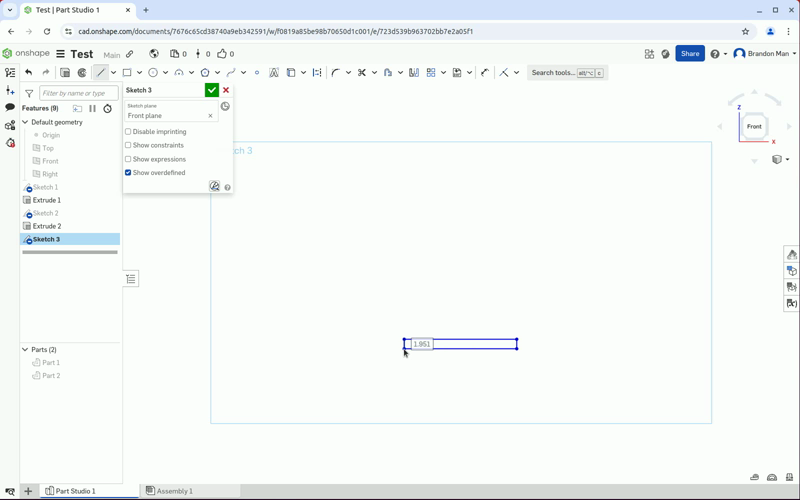
mouse_move(512, 340)
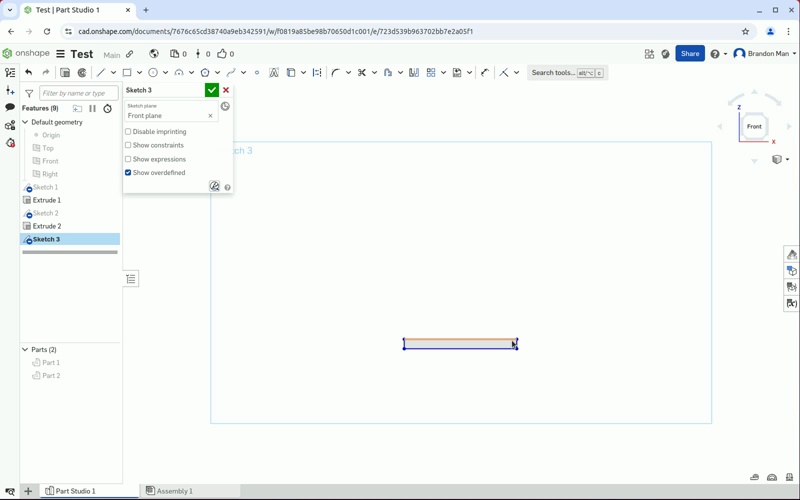
scroll(6)
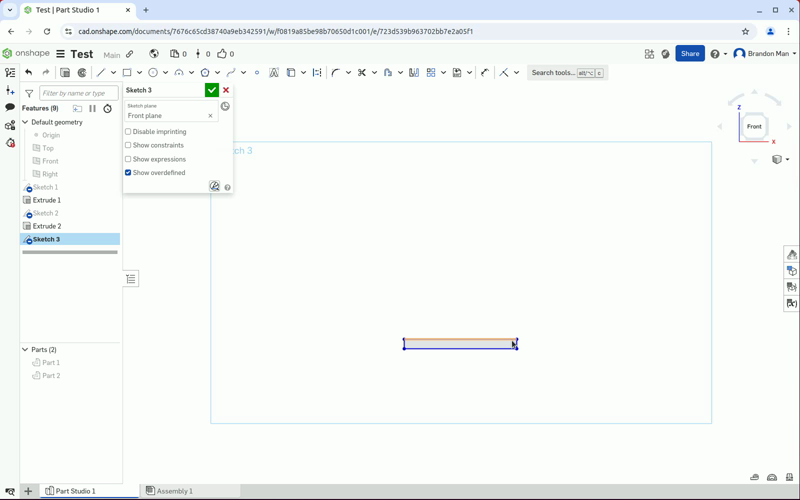
scroll(6)
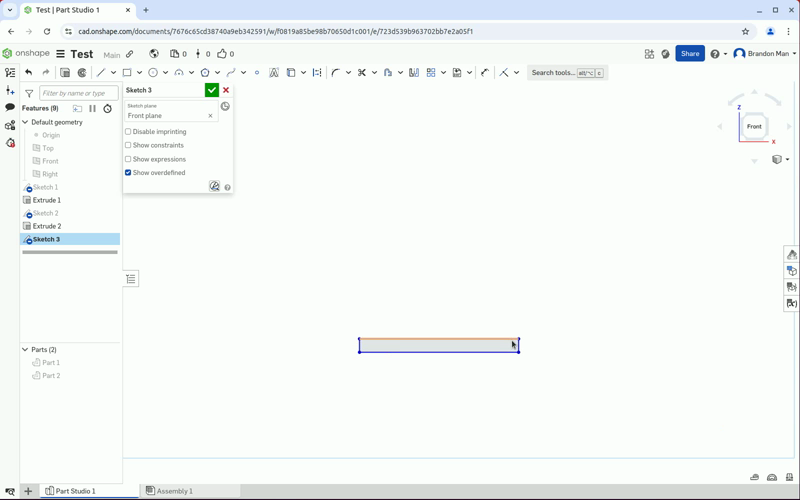
scroll(6)
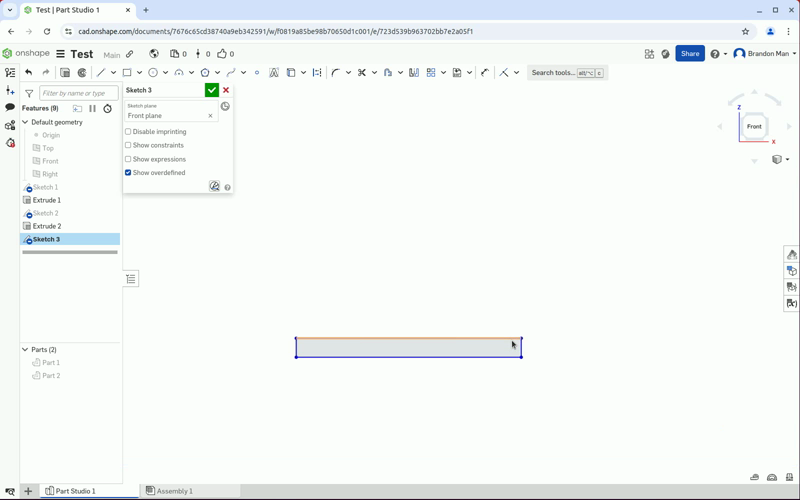
scroll(6)
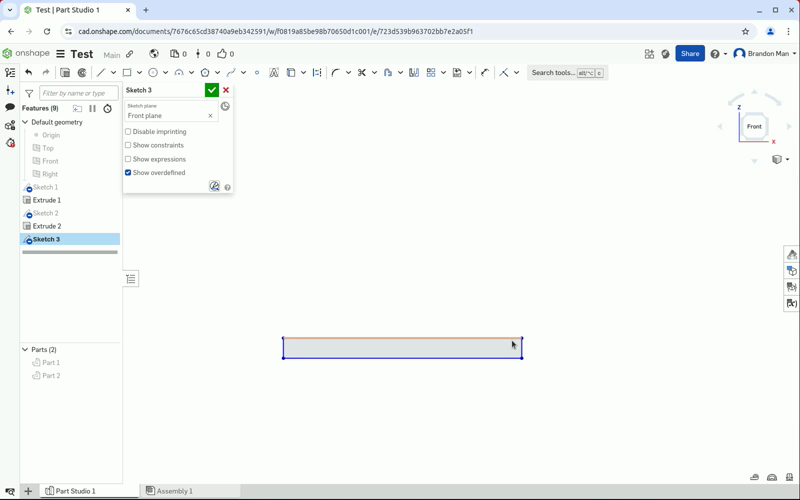
scroll(6)
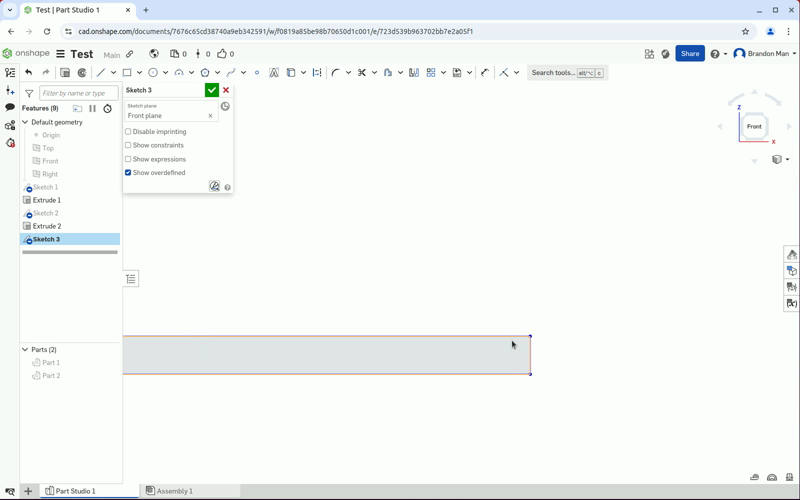
scroll(6)
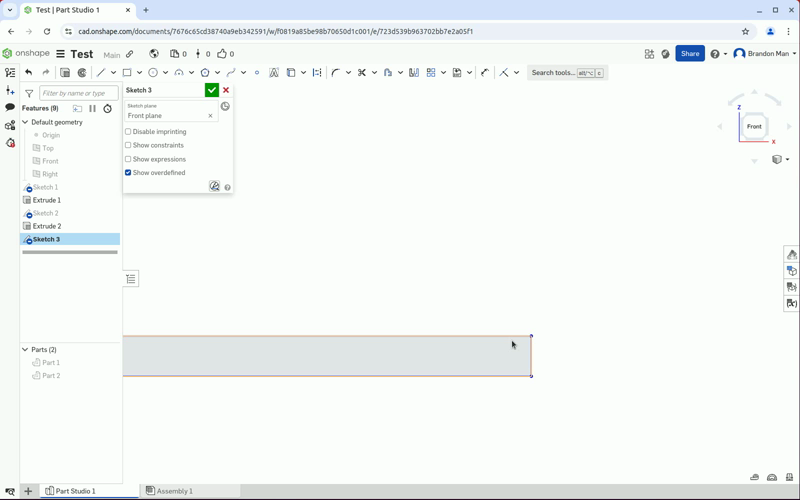
scroll(6)
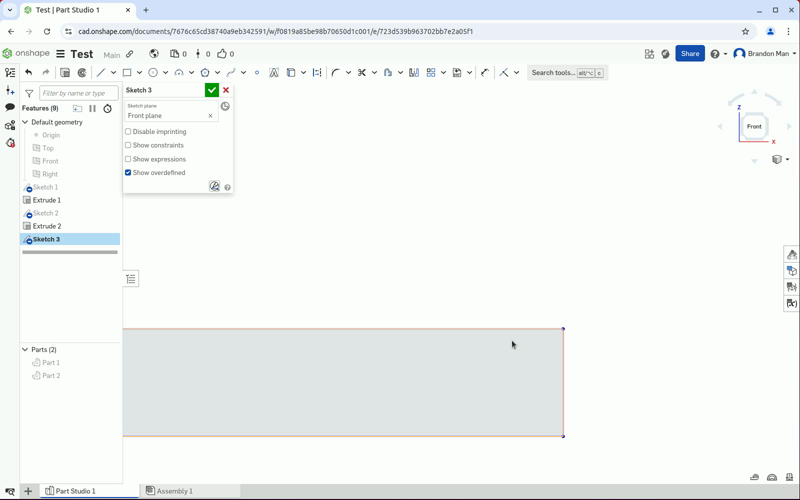
click(512, 340)
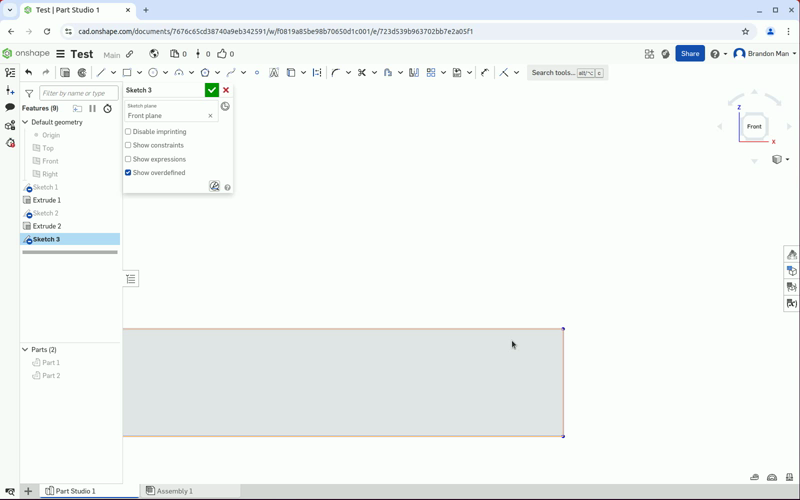
scroll(-6)
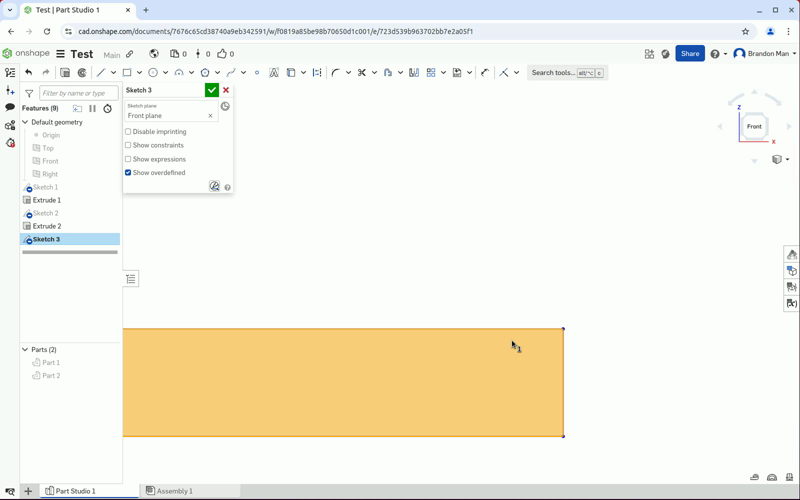
scroll(-6)
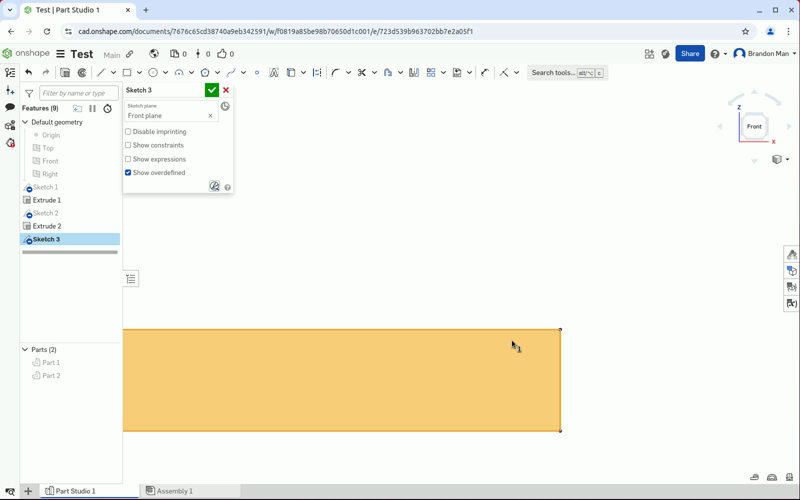
scroll(-6)
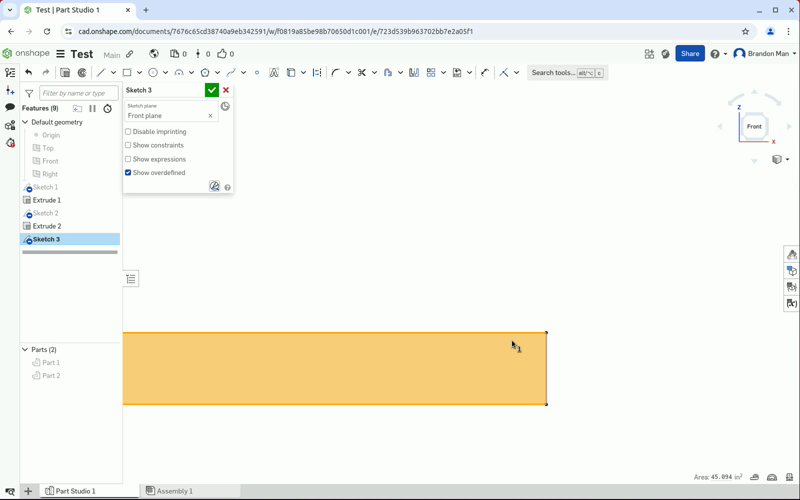
scroll(-6)
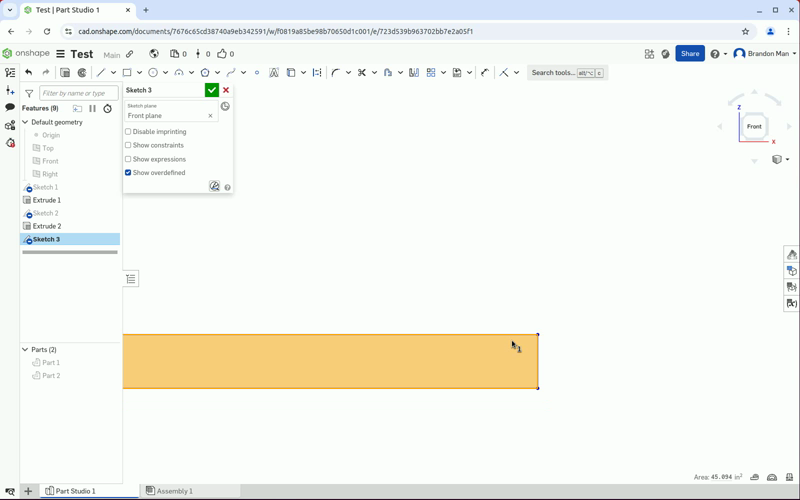
scroll(-6)
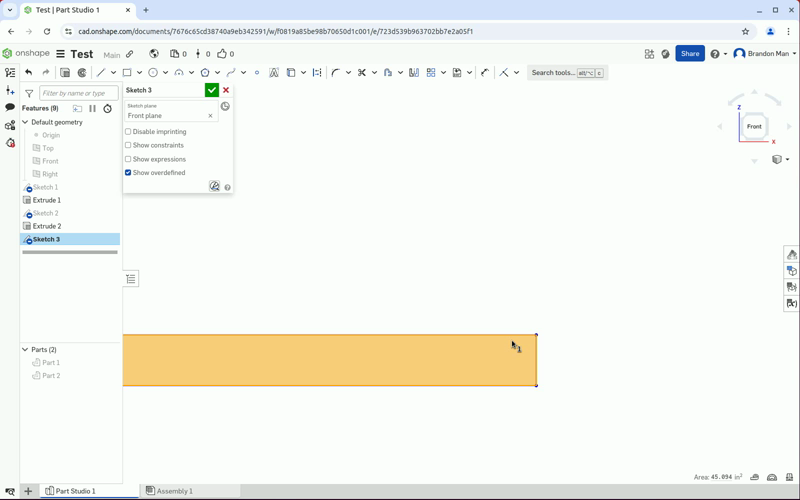
scroll(-6)
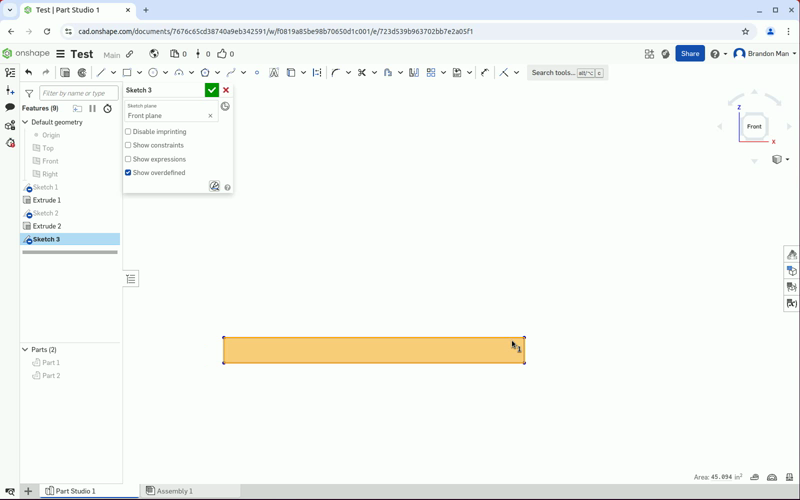
scroll(-6)
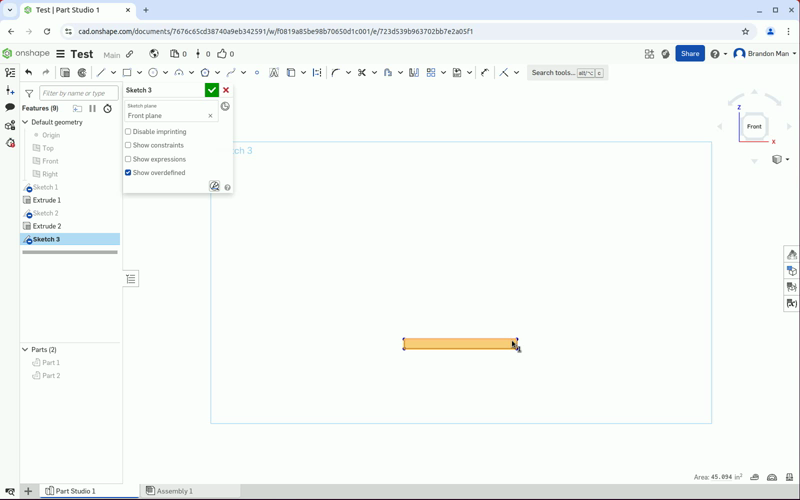
mouse_move(73, 352)
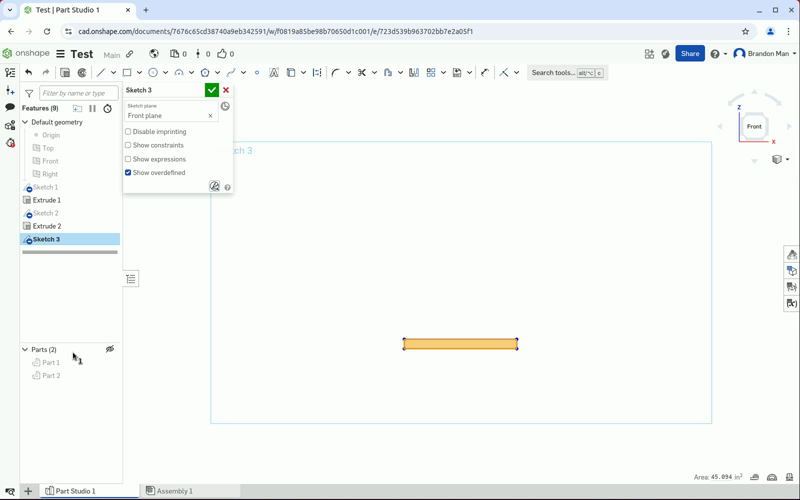
key(shift+y)
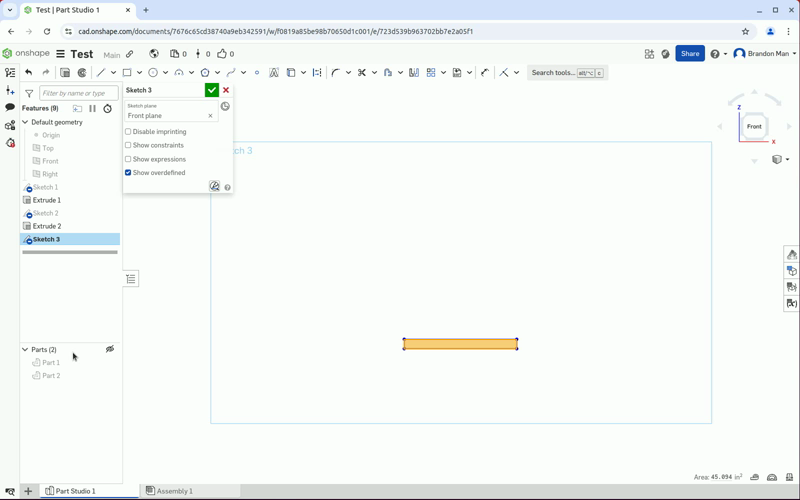
key(shift+e)
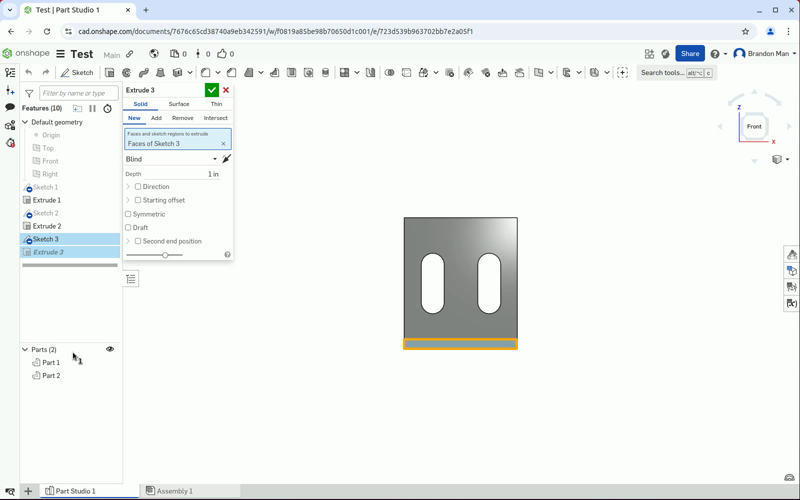
mouse_move(143, 106)
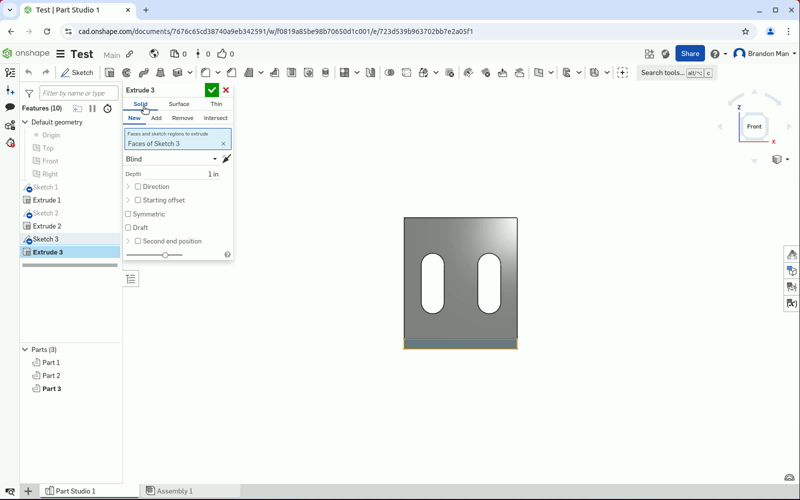
click(143, 106)
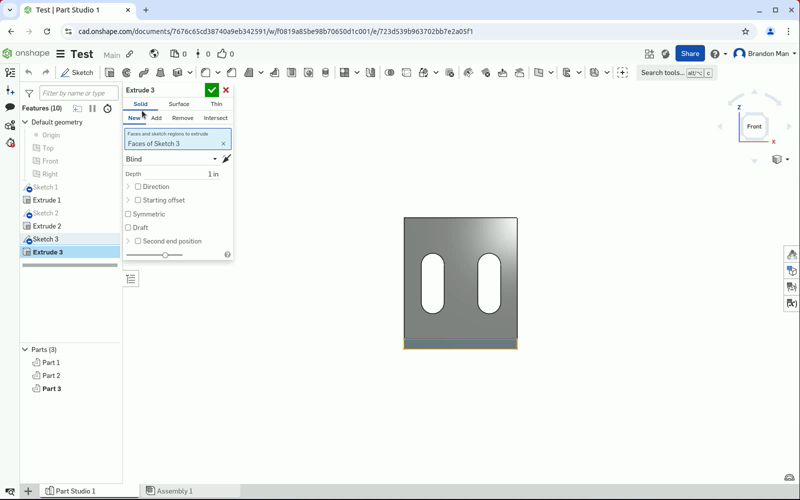
mouse_move(137, 120)
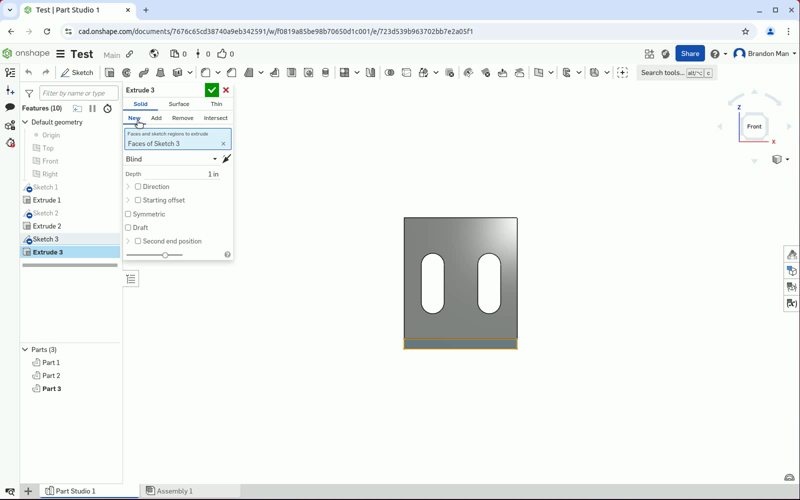
click(137, 120)
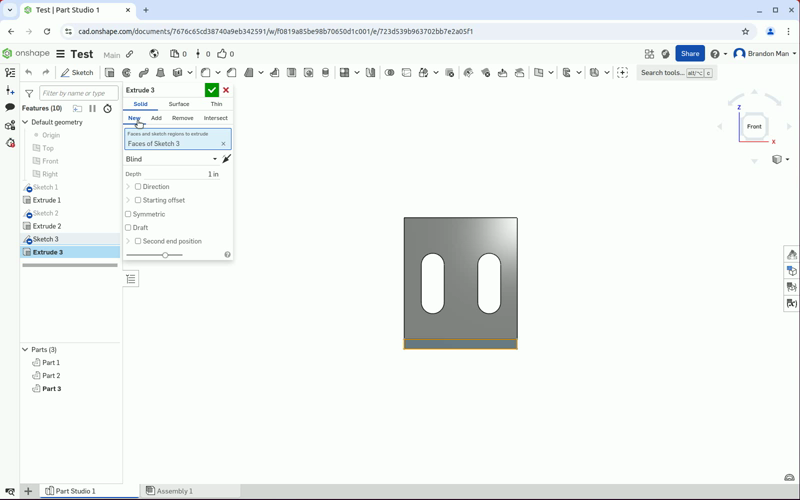
key(tab, 4)
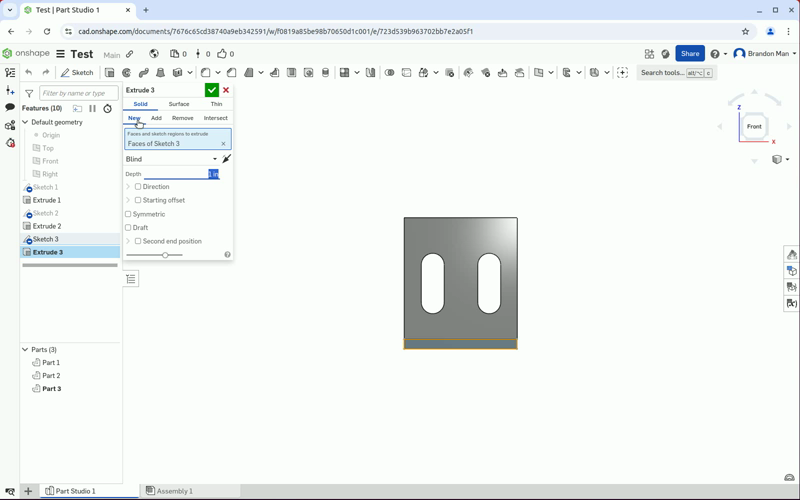
text(23.108)
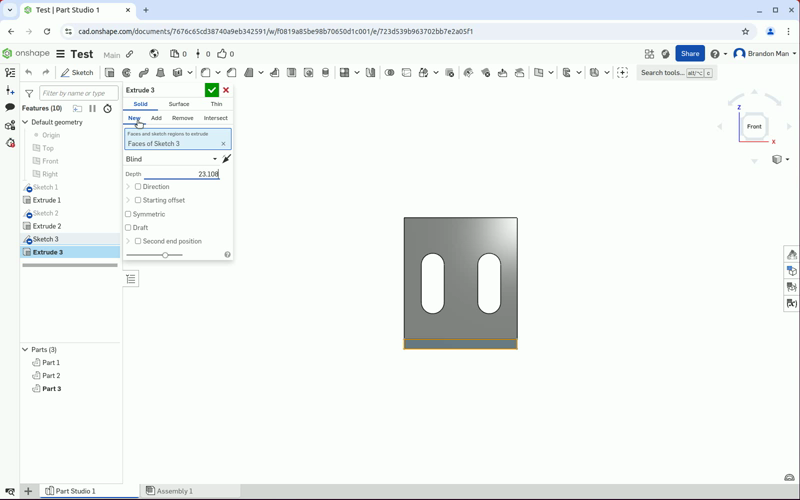
key(enter)
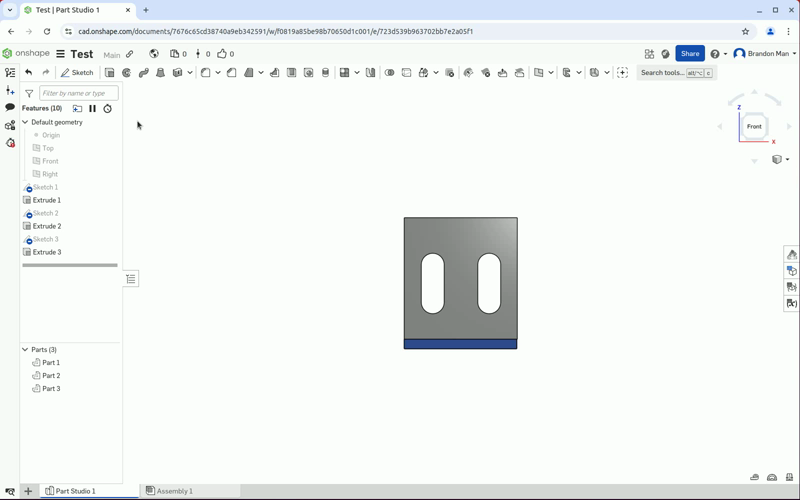
key(shift+h)
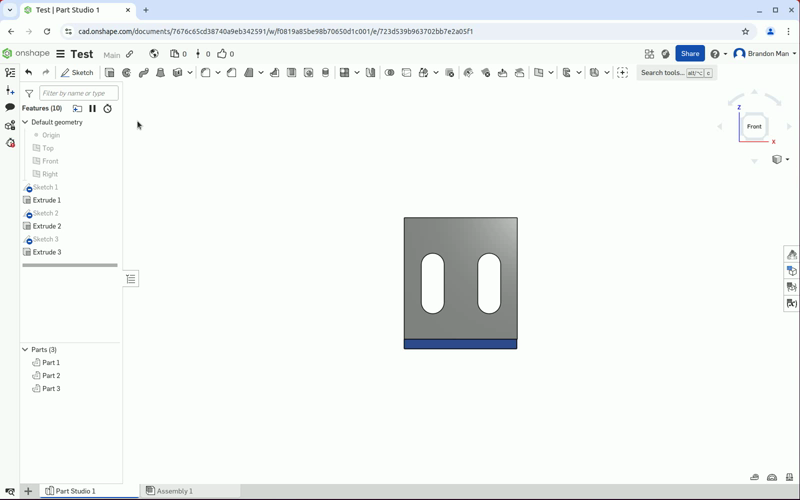
key(shift+h)
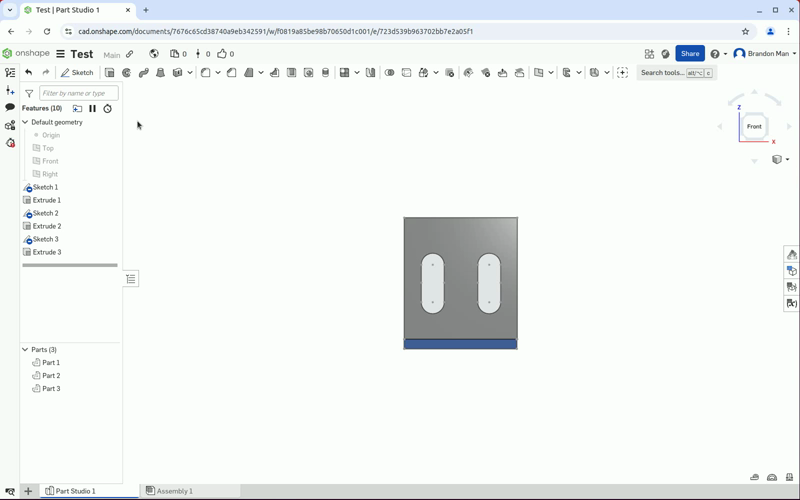
key(shift+7)
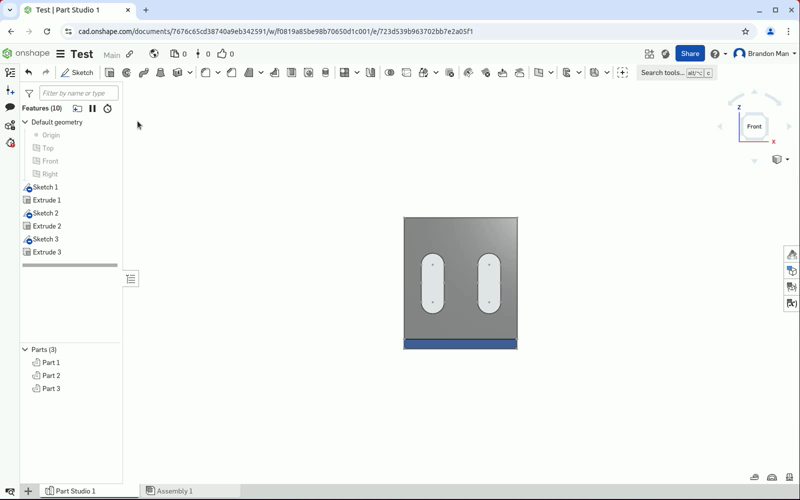
key(left, 2)
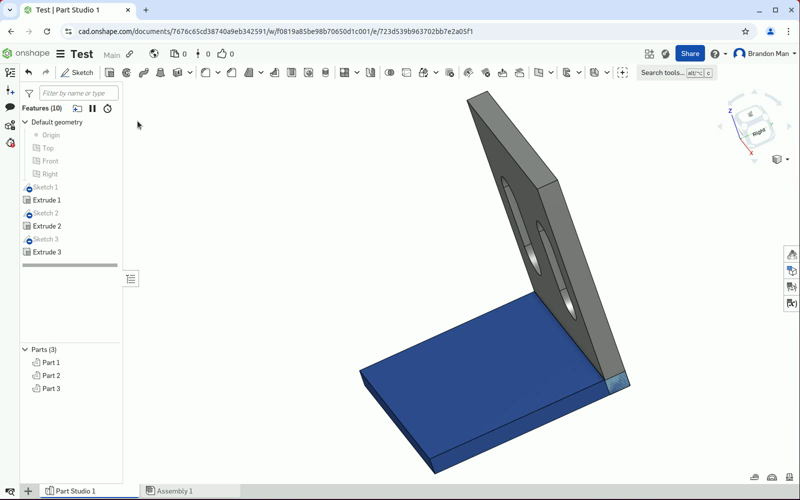
key(down, 2)
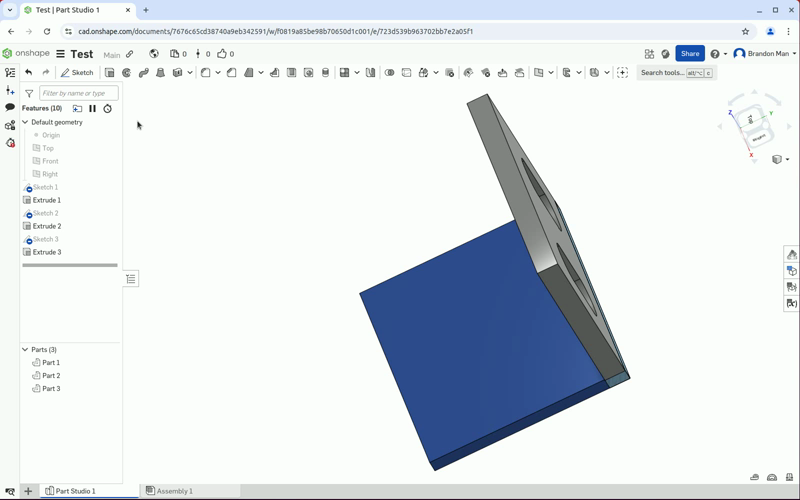
key(up, 2)
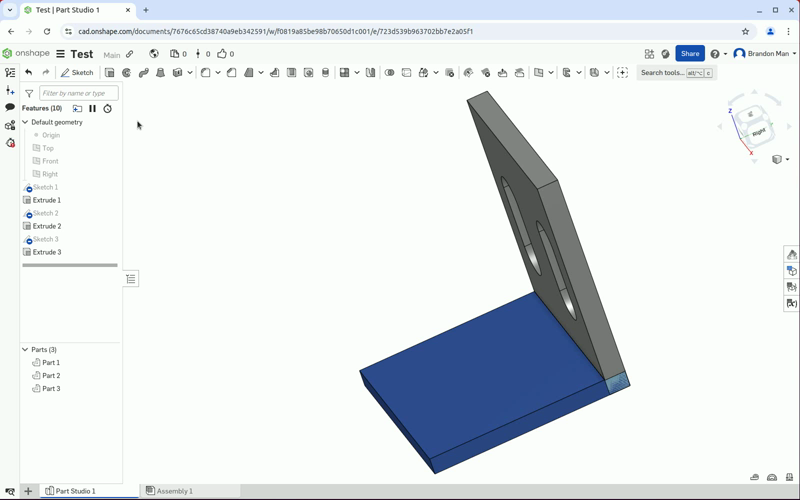
key(right, 2)
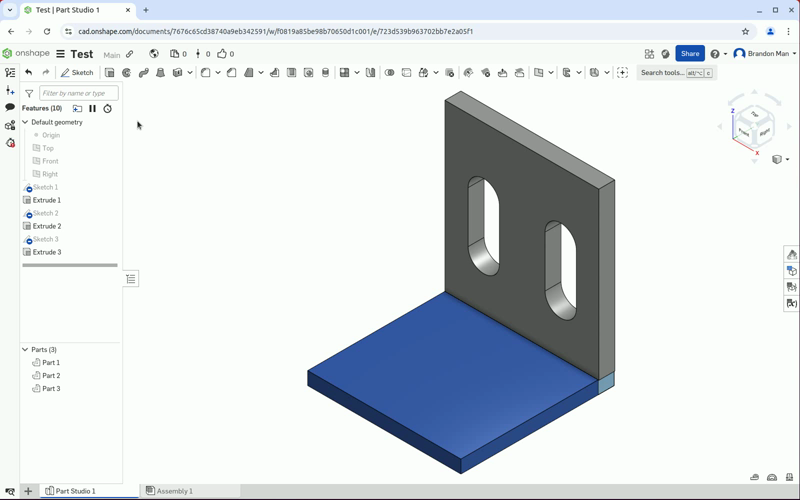
mouse_move(73, 189)
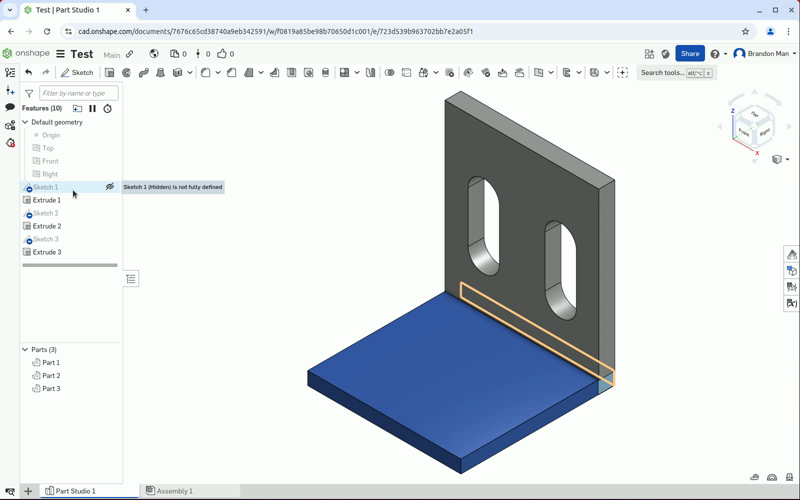
click(73, 189)